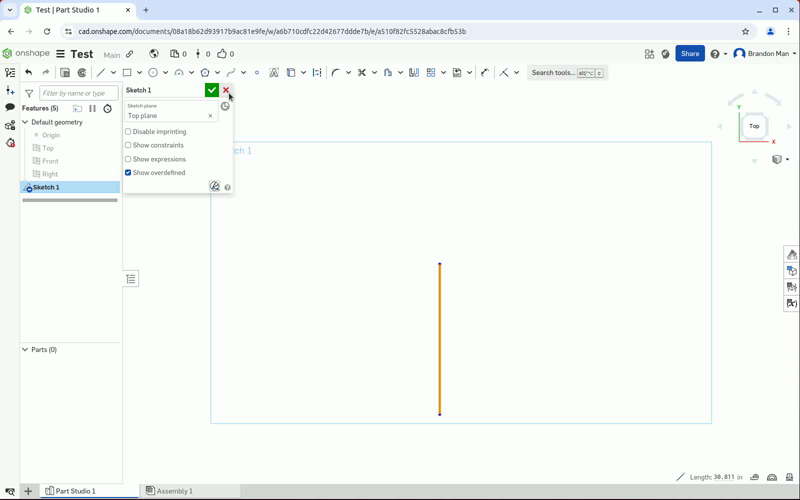
key(shift+h)
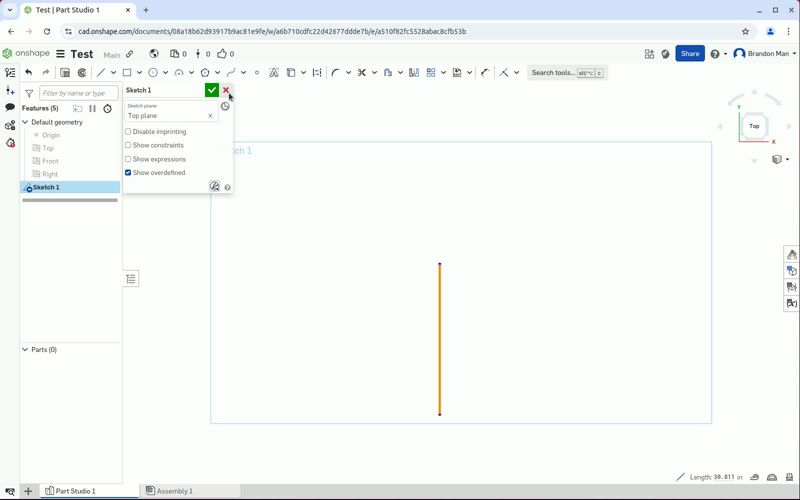
key(shift+s)
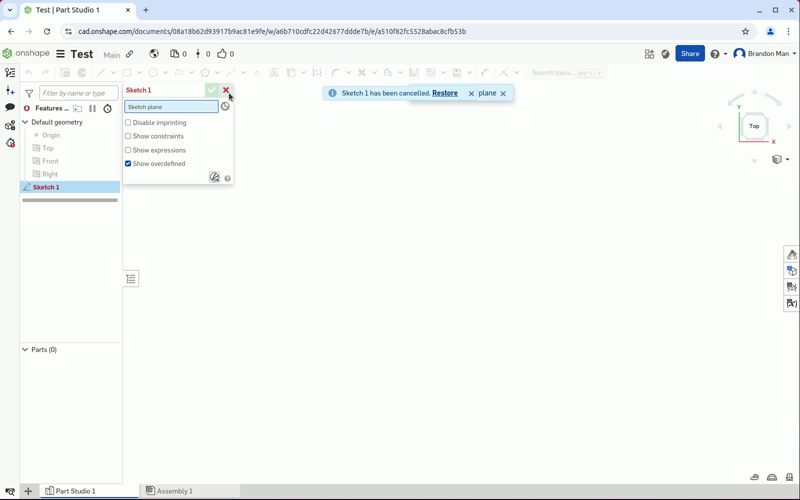
mouse_move(73, 150)
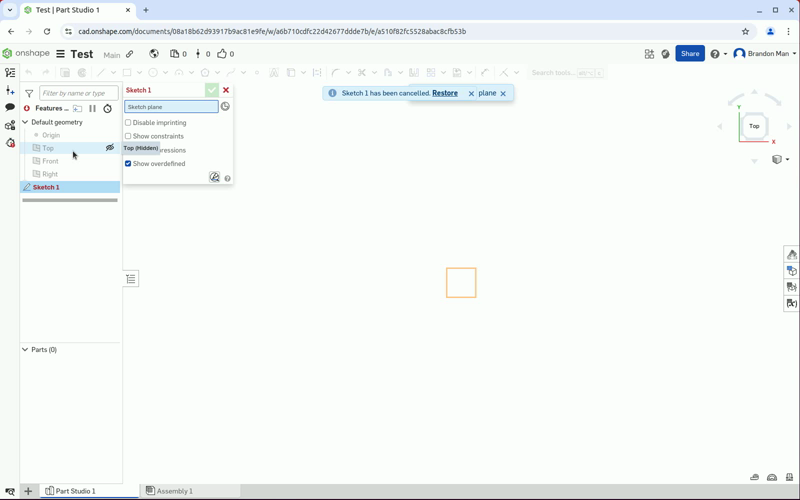
click(73, 150)
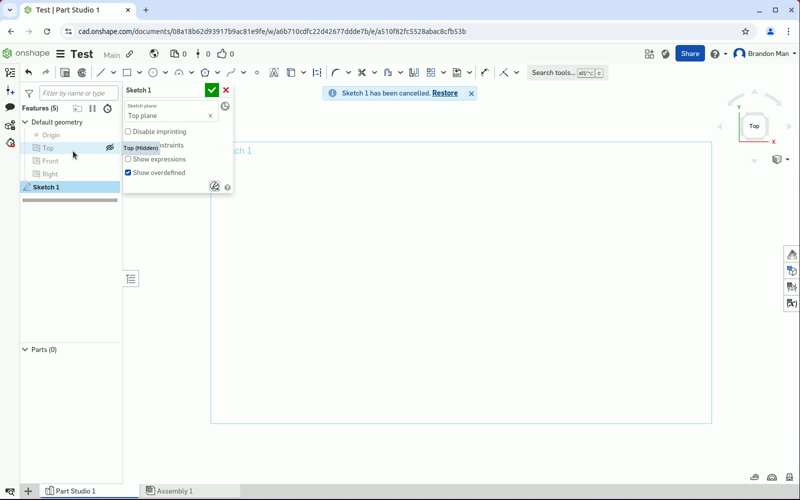
mouse_move(73, 352)
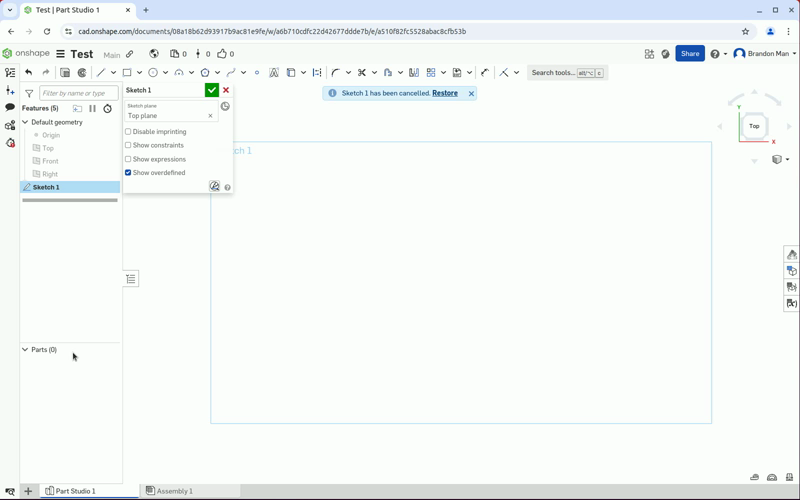
key(y)
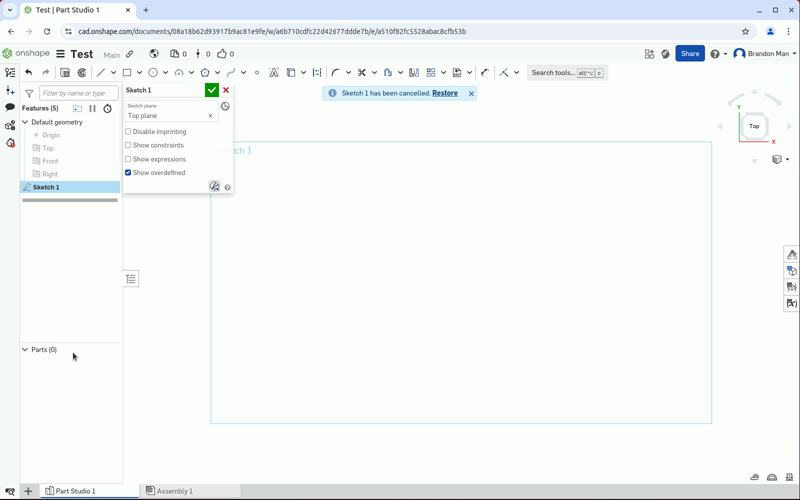
key(l)
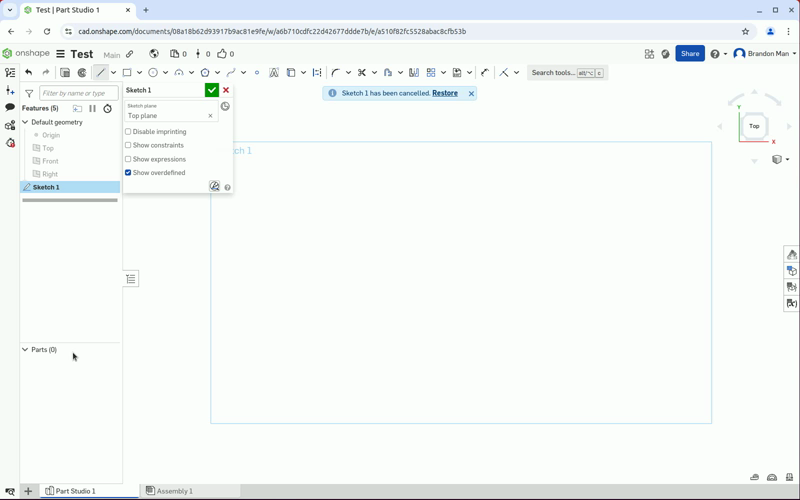
key_down(shift)
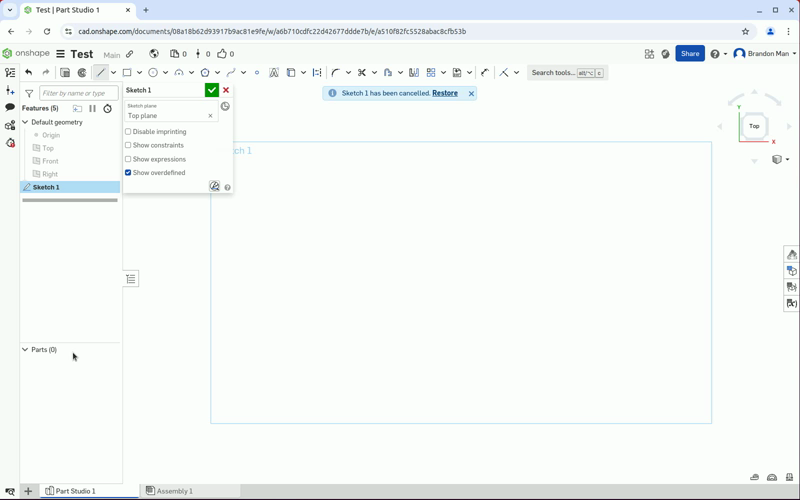
mouse_move(411, 353)
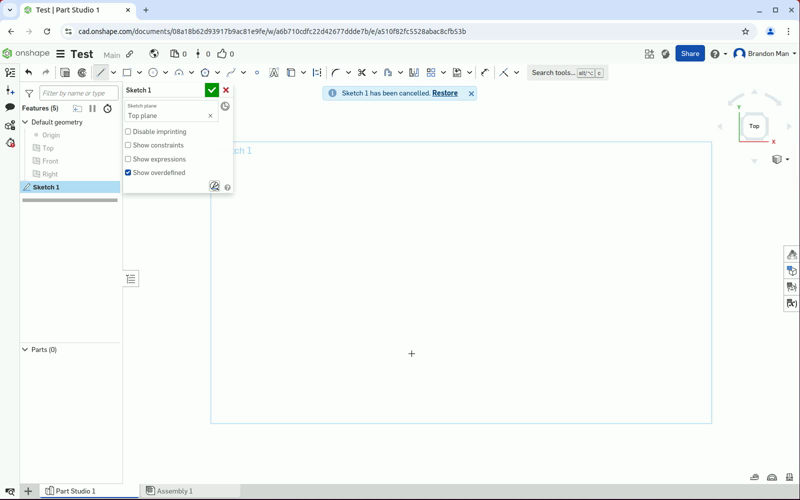
click(411, 353)
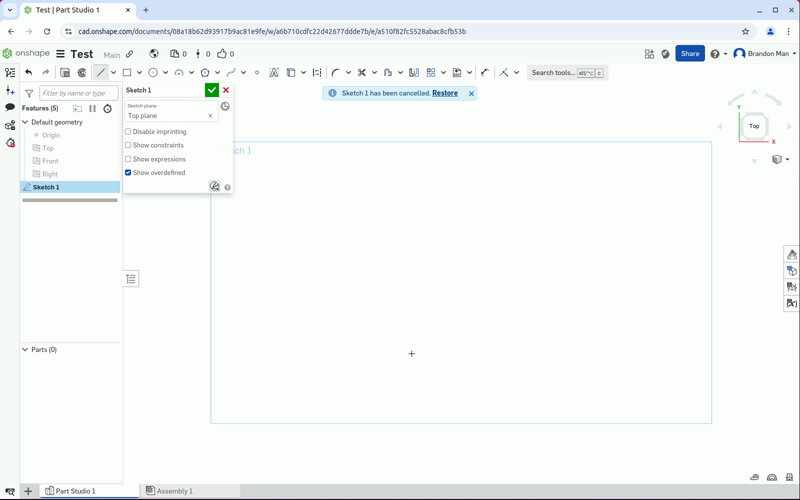
key_up(shift)
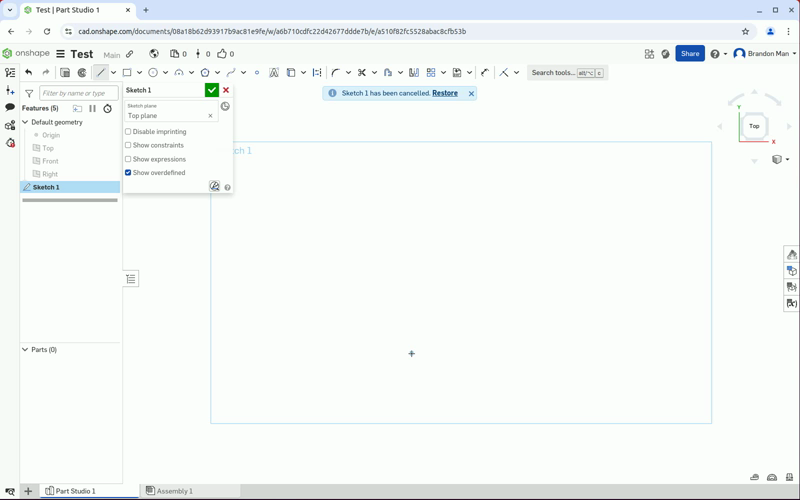
key_down(shift)
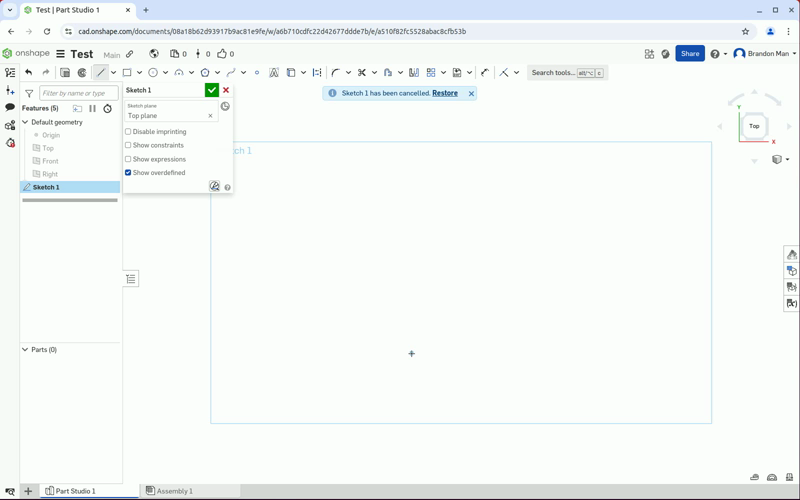
mouse_move(508, 353)
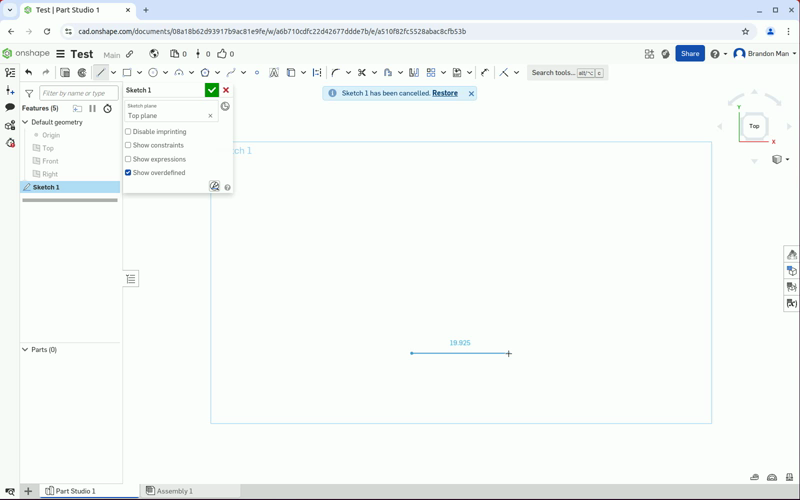
click(508, 353)
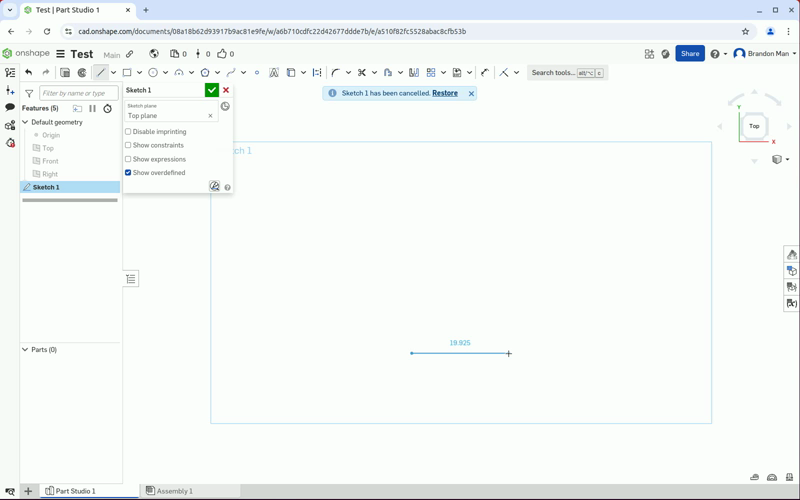
key_up(shift)
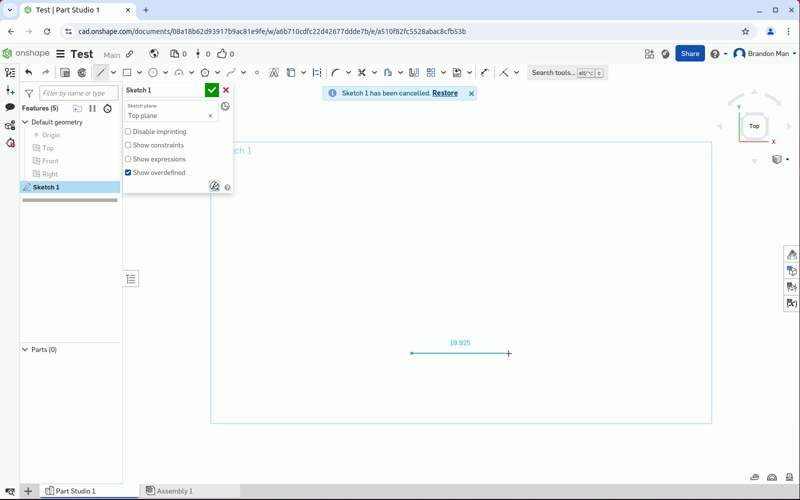
key_down(shift)
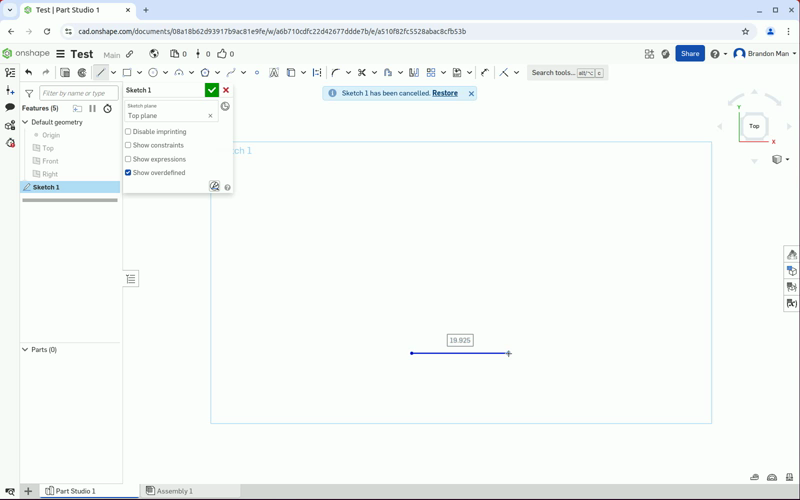
mouse_move(508, 226)
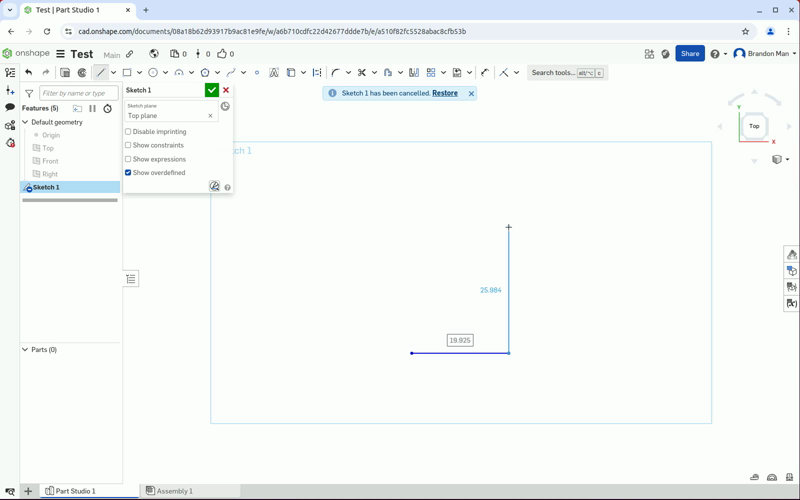
click(508, 226)
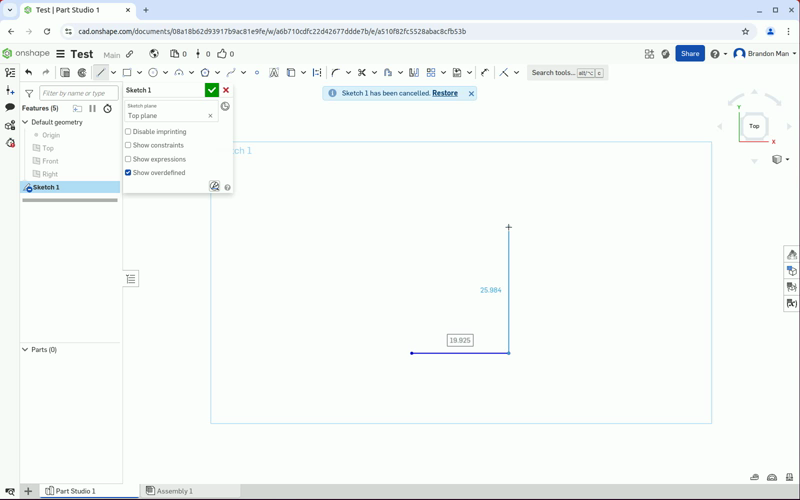
key_up(shift)
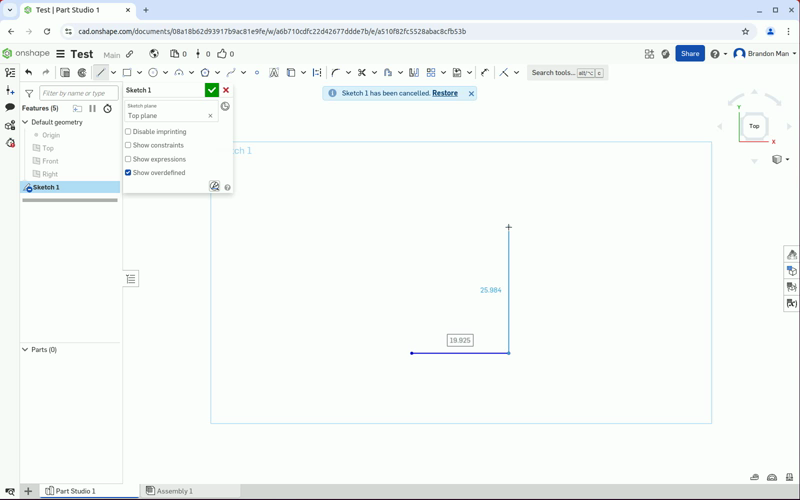
key_down(shift)
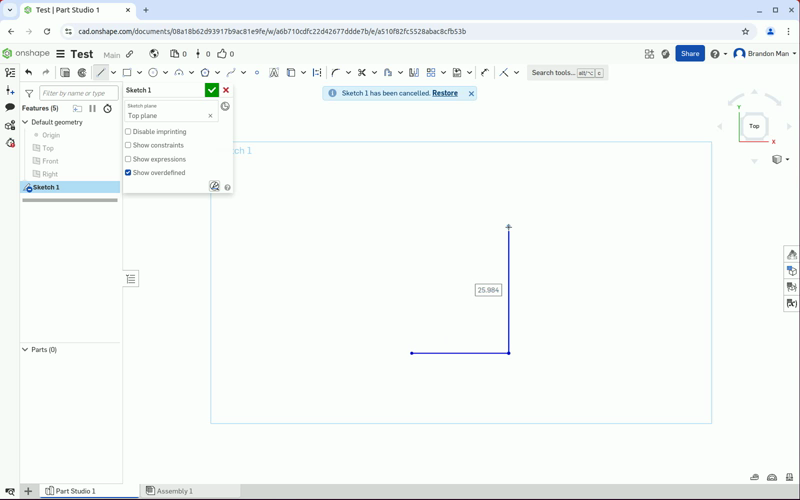
mouse_move(411, 226)
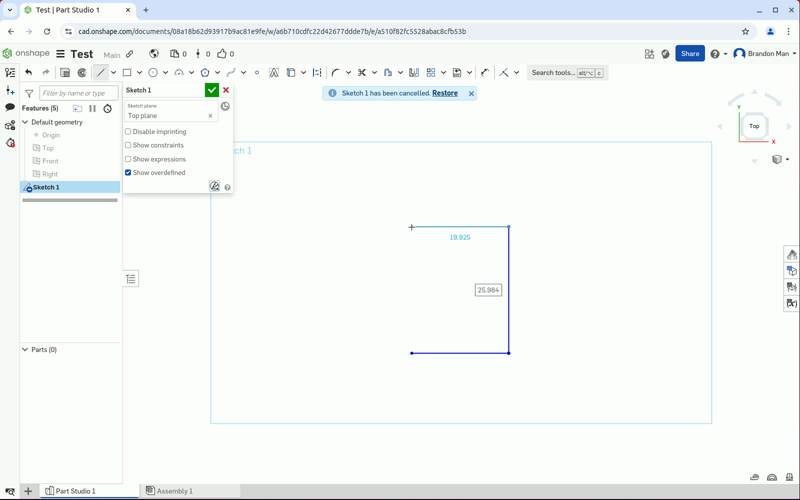
click(411, 226)
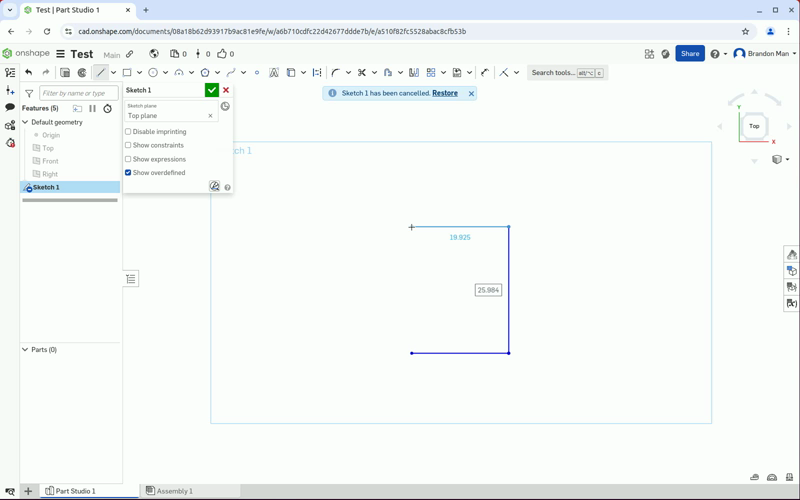
key_up(shift)
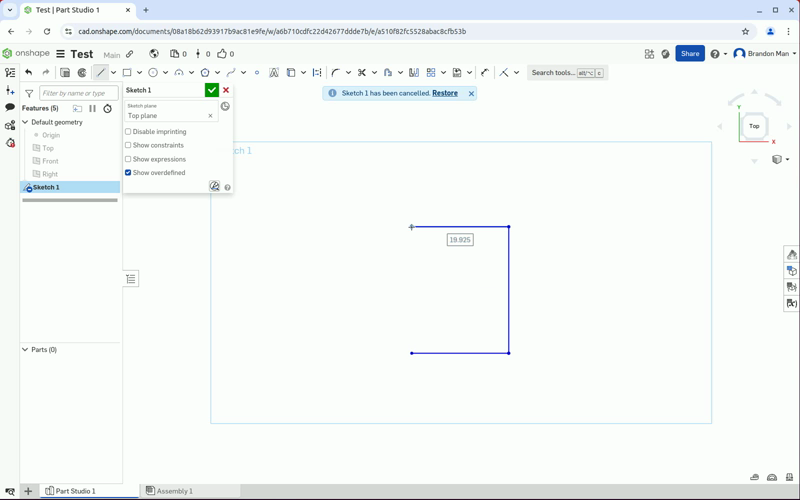
key_down(shift)
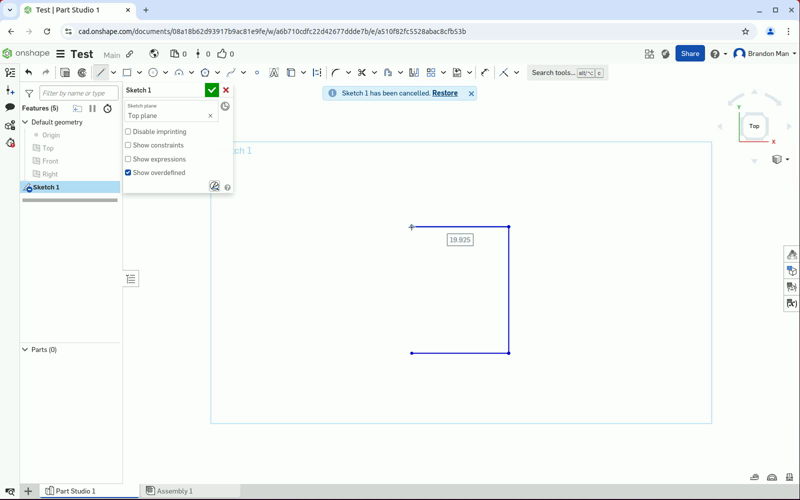
mouse_move(411, 353)
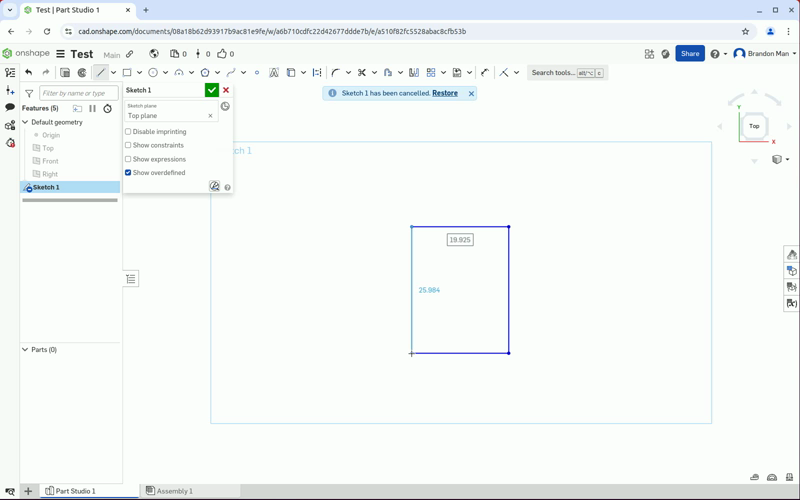
key_up(shift)
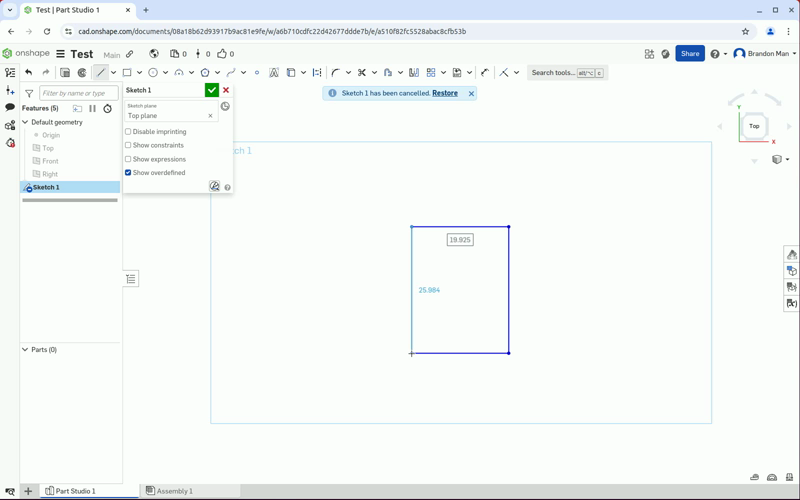
click(411, 353)
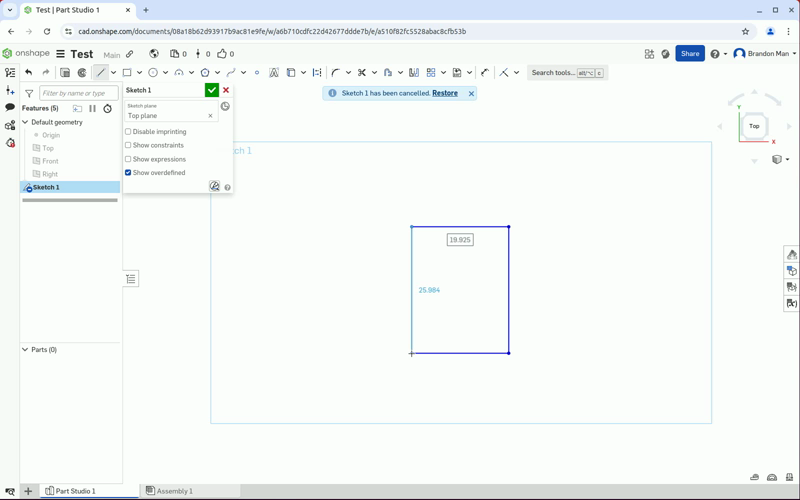
key(esc)
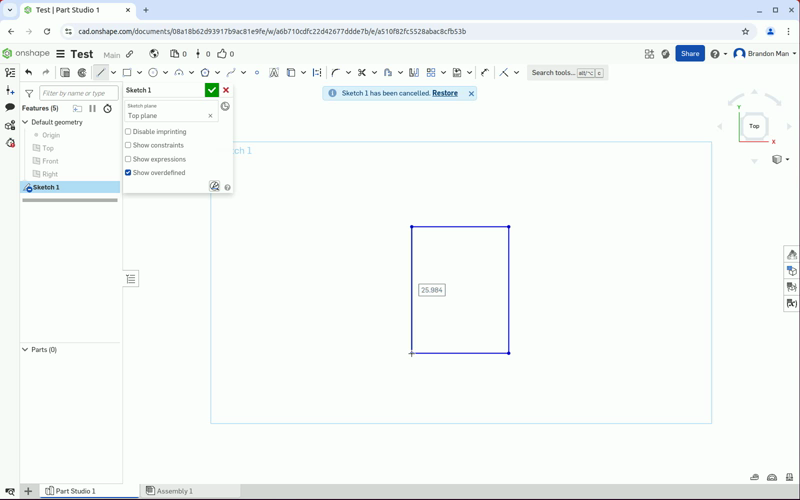
mouse_move(460, 248)
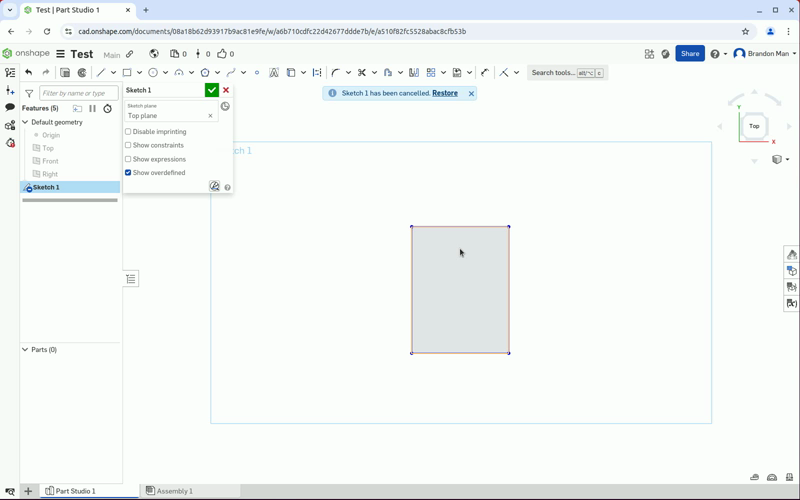
click(460, 248)
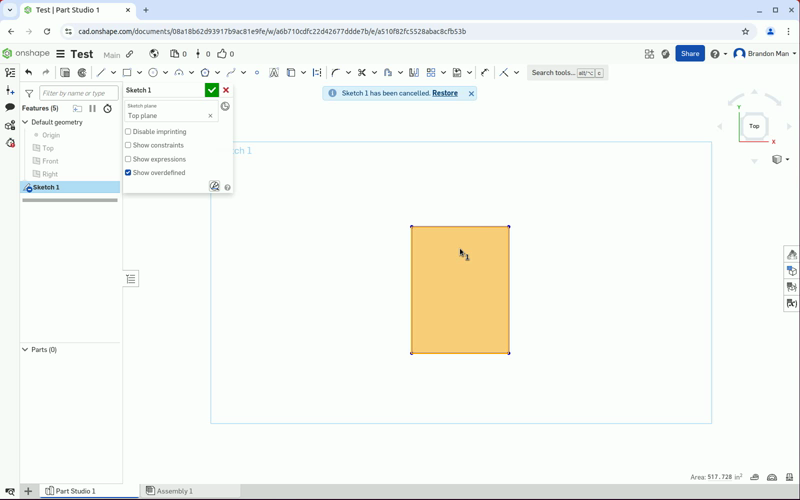
mouse_move(73, 352)
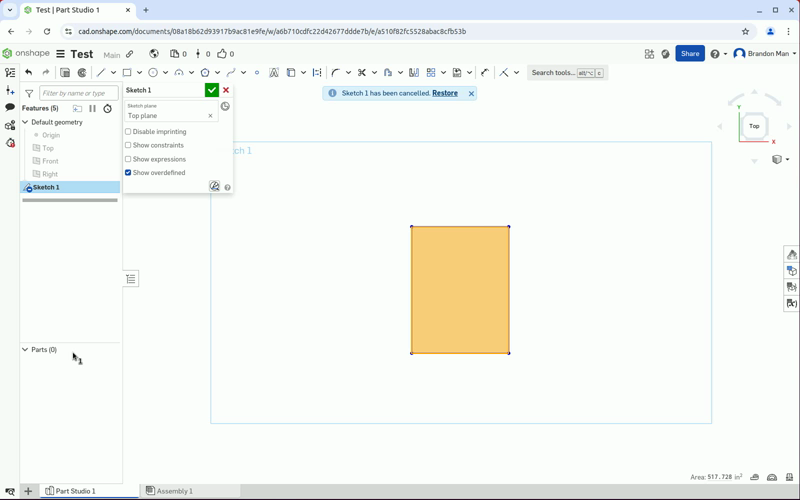
key(shift+y)
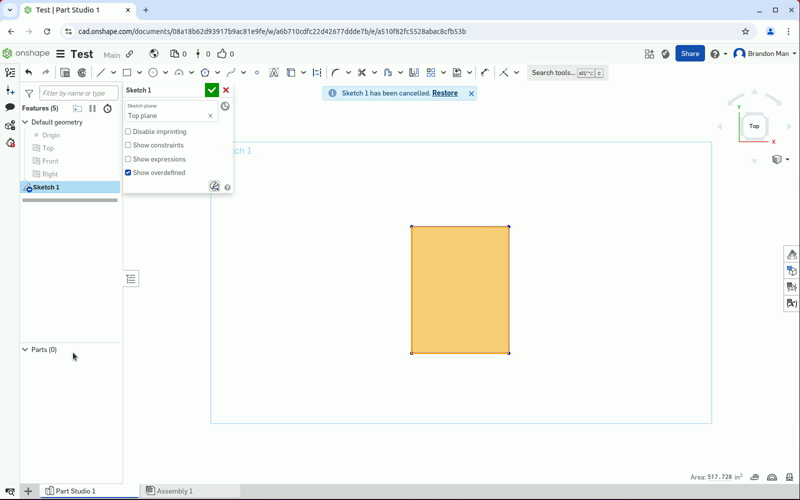
key(shift+e)
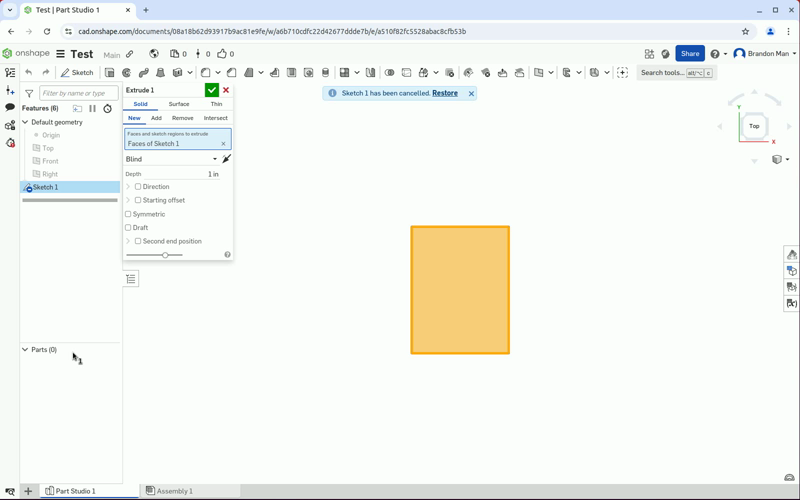
mouse_move(143, 106)
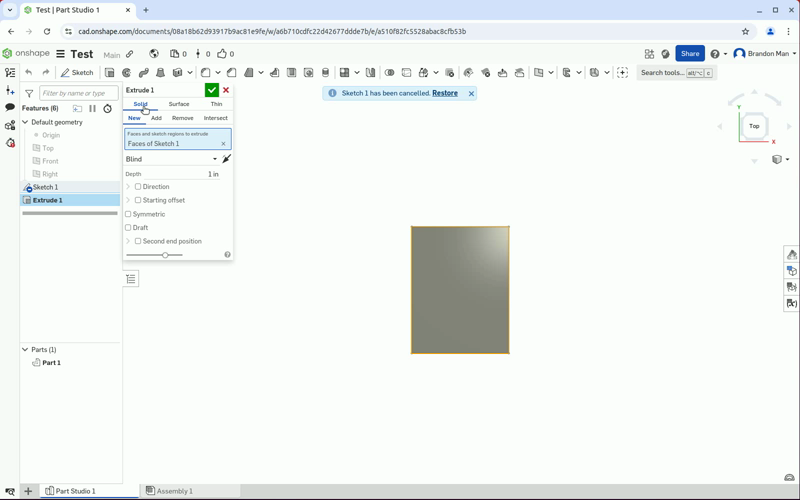
click(143, 106)
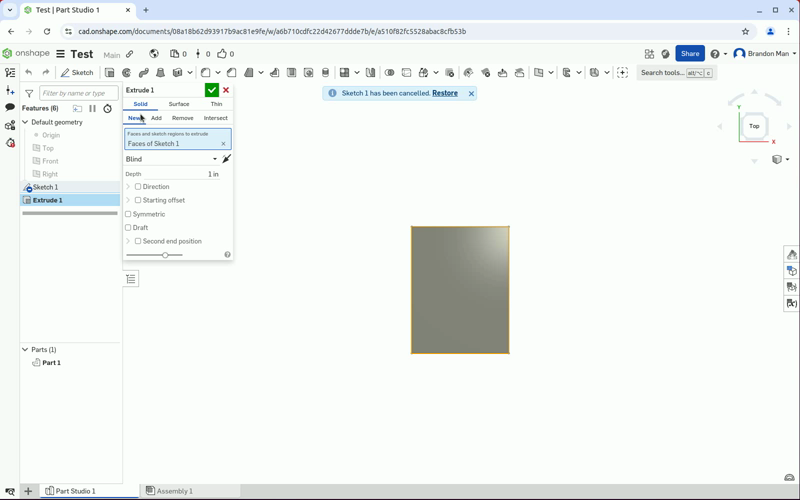
mouse_move(137, 120)
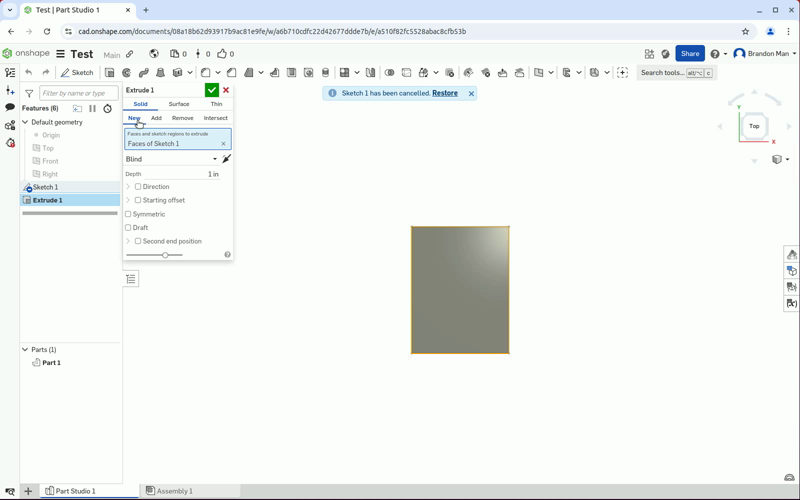
click(137, 120)
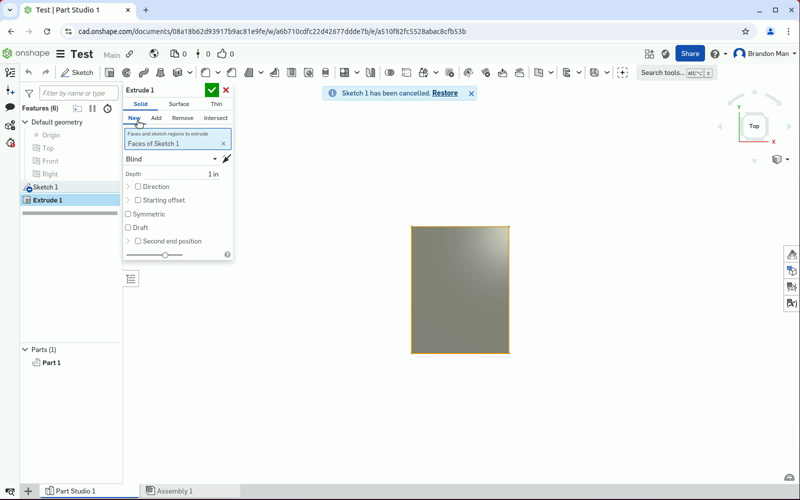
key(tab, 4)
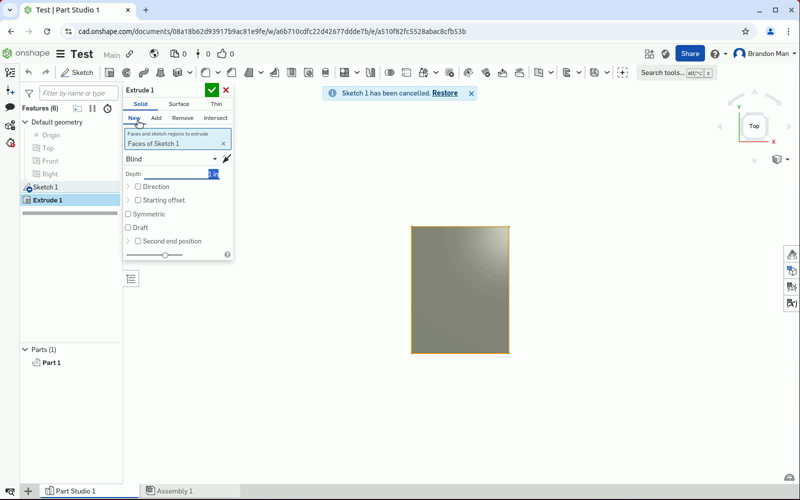
text(1.926)
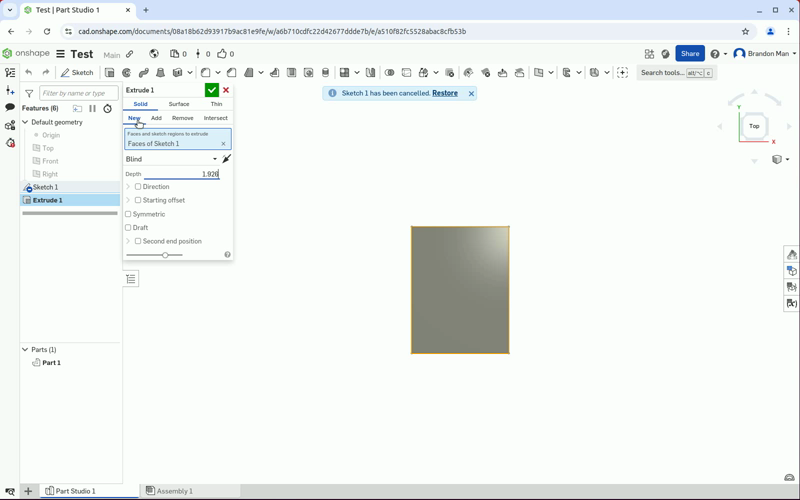
key(enter)
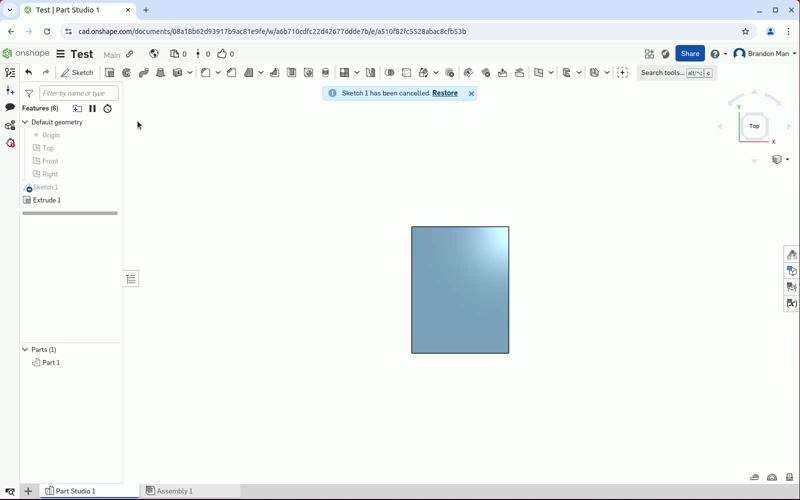
key(shift+h)
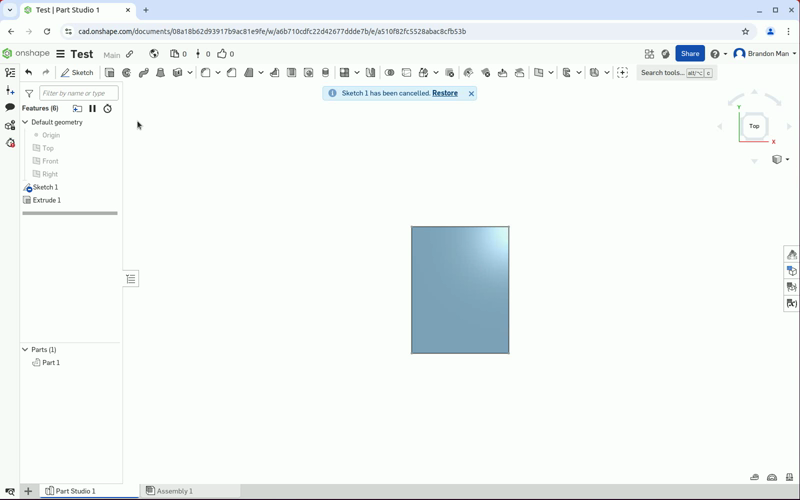
key(shift+h)
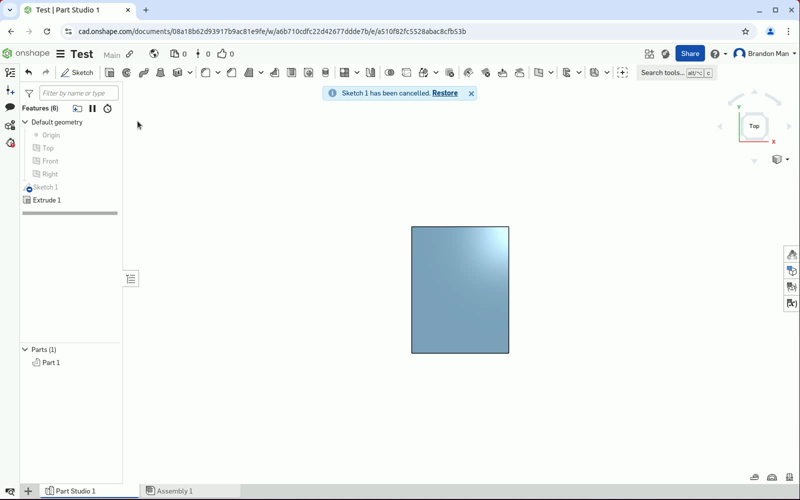
mouse_move(73, 189)
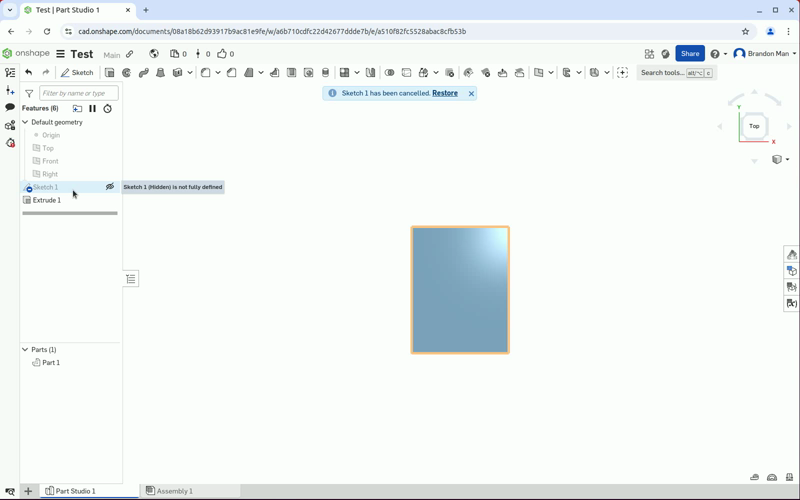
click(73, 189)
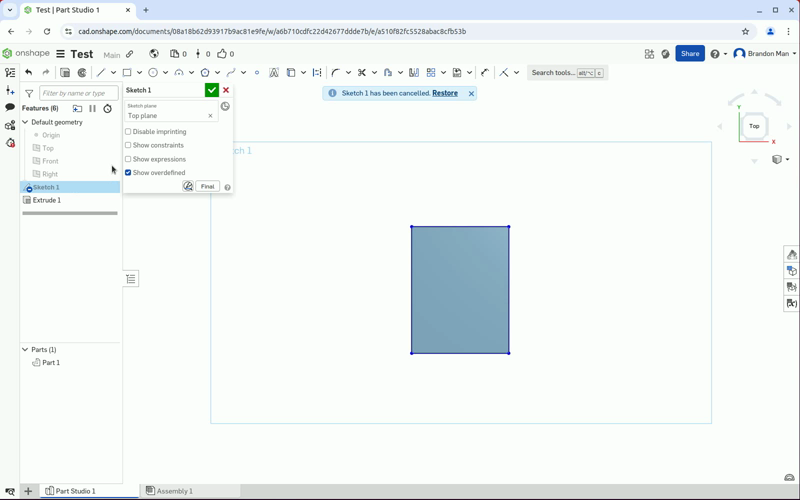
mouse_move(229, 92)
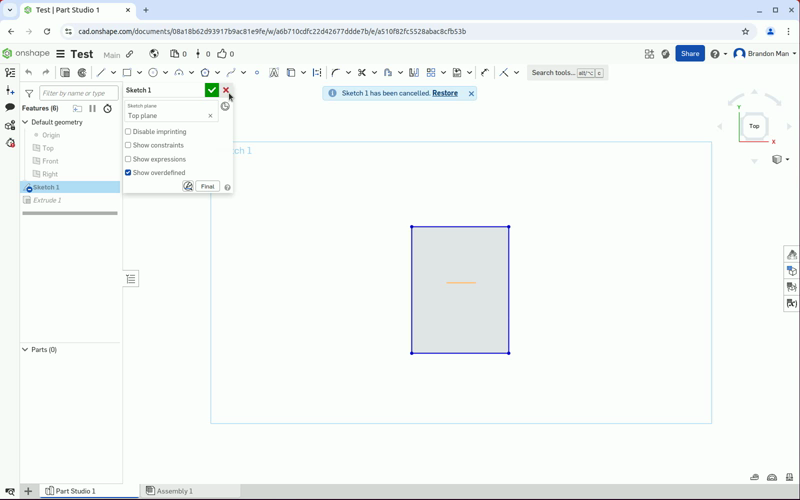
click(229, 92)
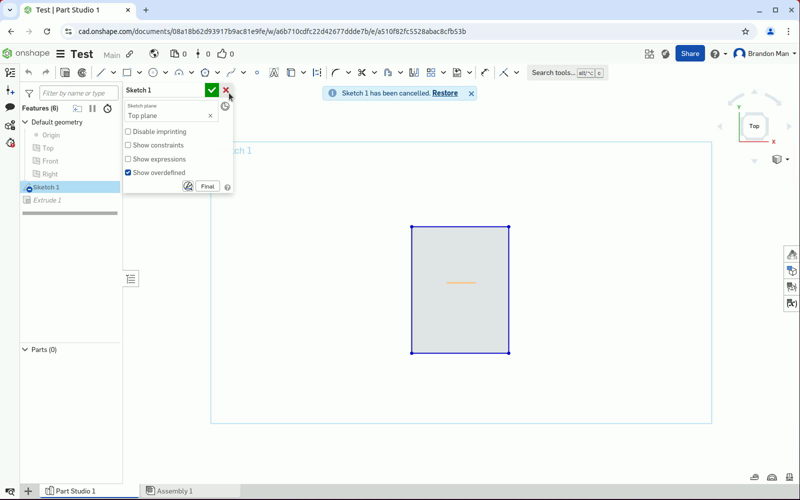
key(shift+s)
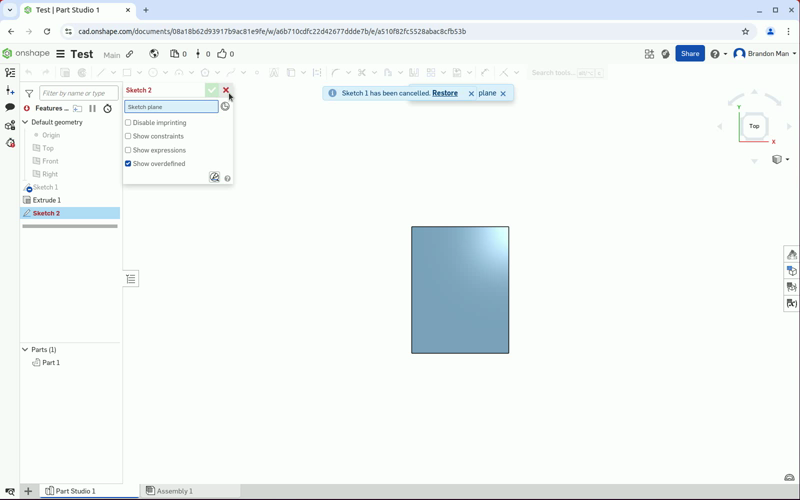
mouse_move(73, 150)
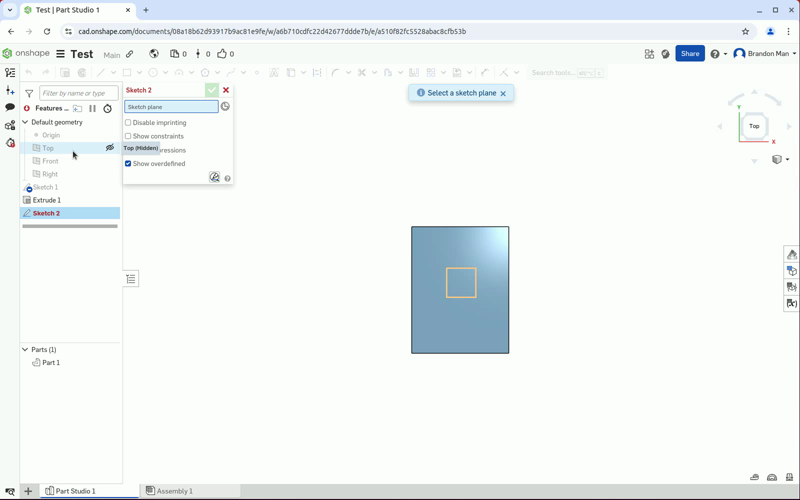
click(73, 150)
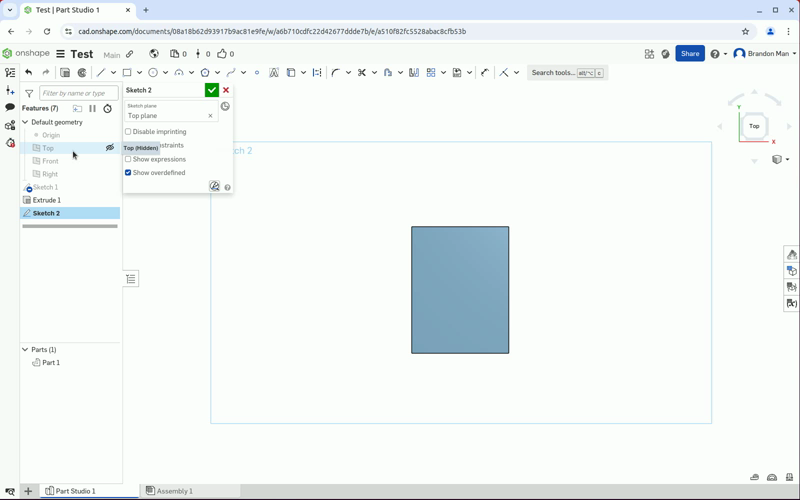
mouse_move(73, 352)
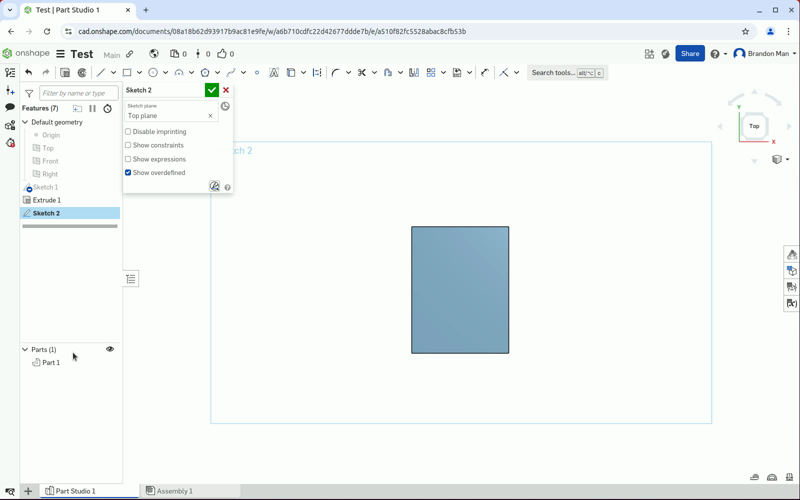
key(y)
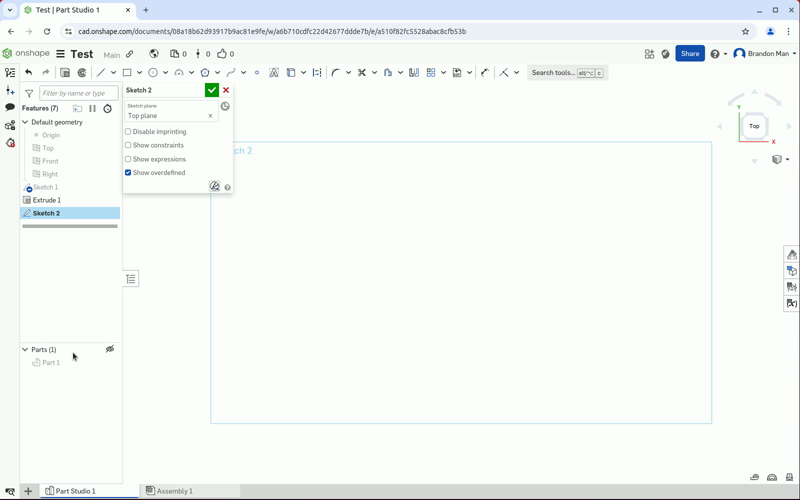
key(c)
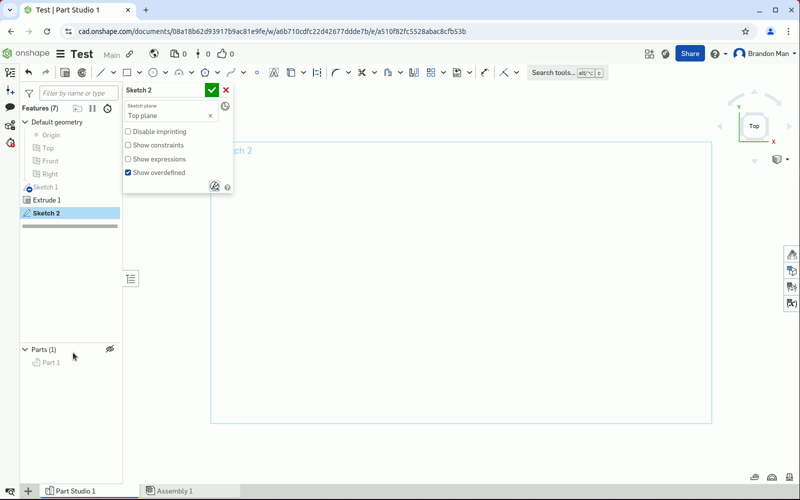
key_down(shift)
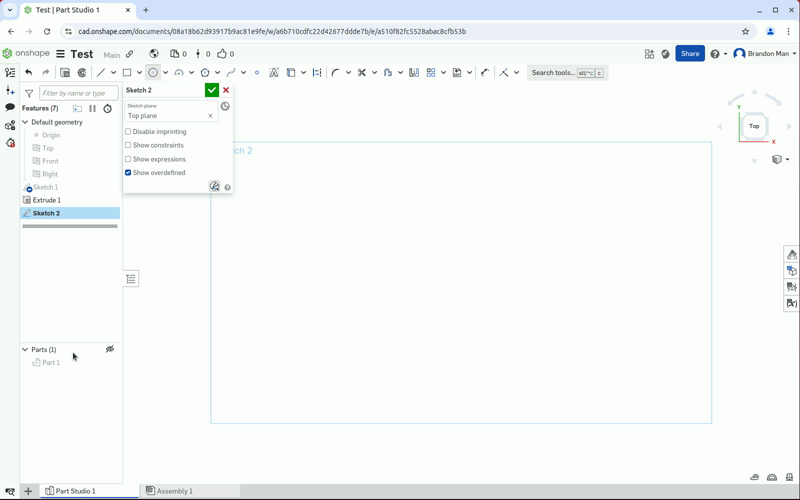
mouse_move(427, 245)
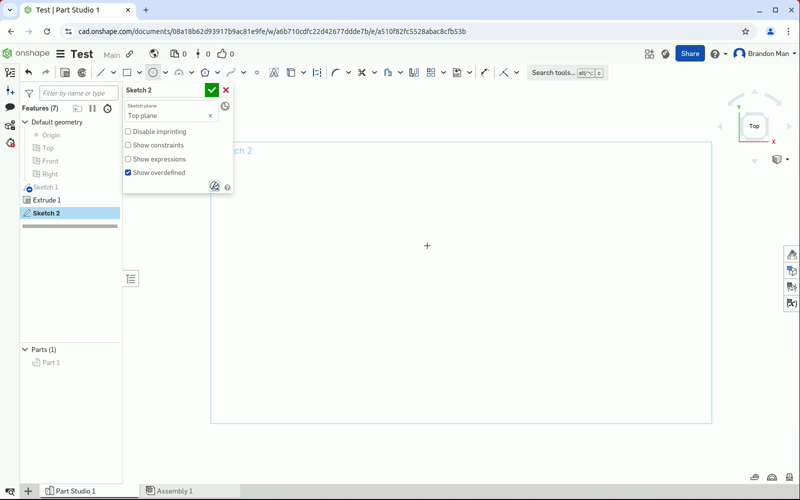
click(427, 245)
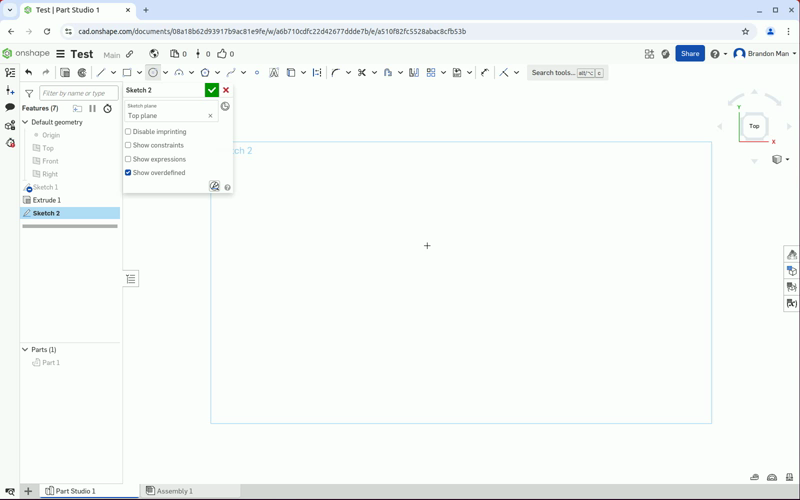
key_up(shift)
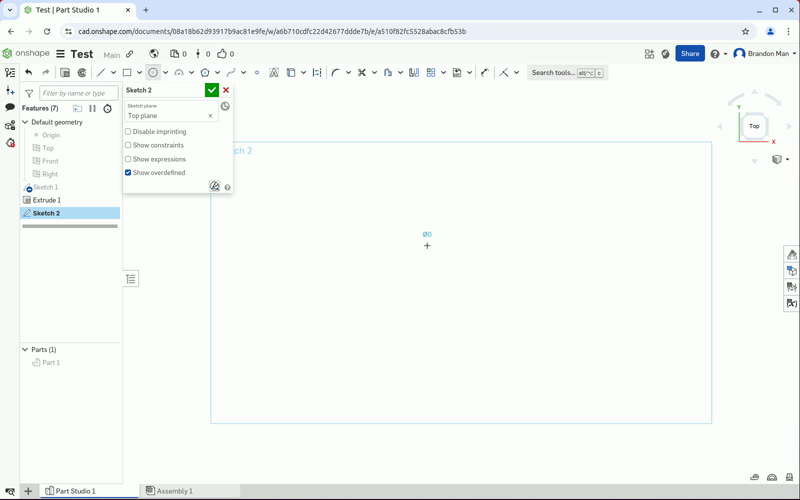
mouse_move(433, 245)
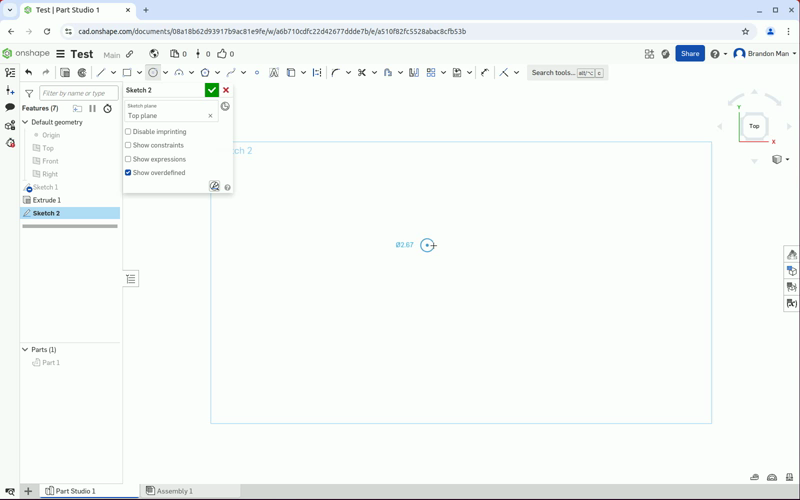
click(433, 245)
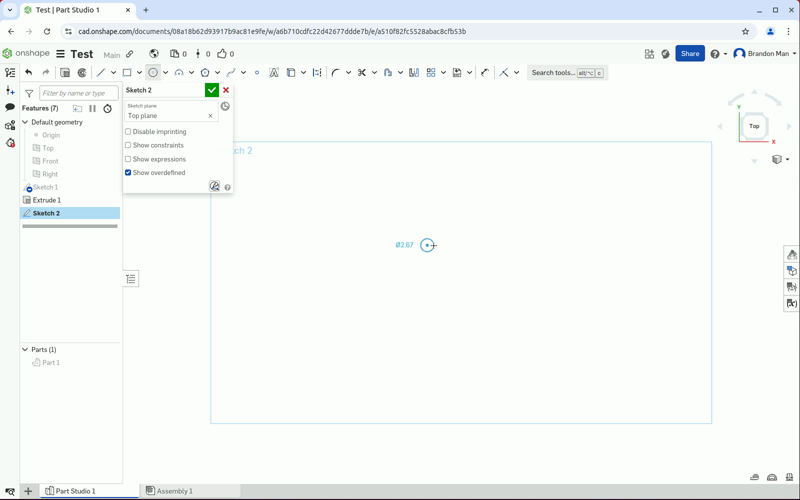
key(esc)
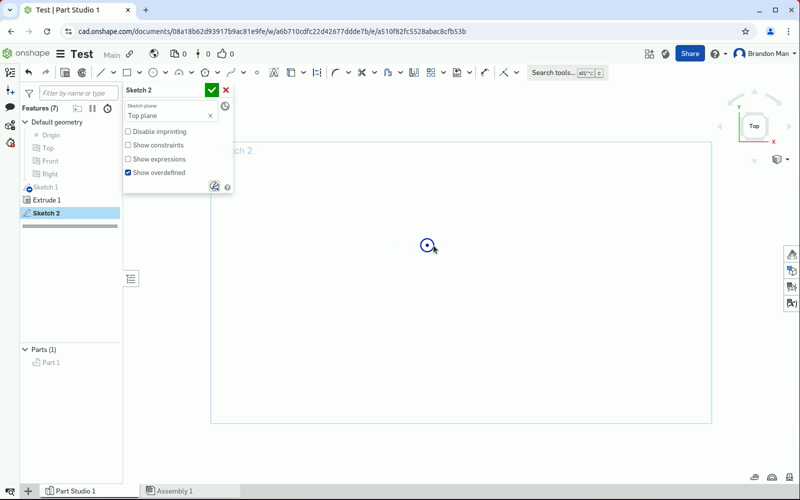
mouse_move(428, 243)
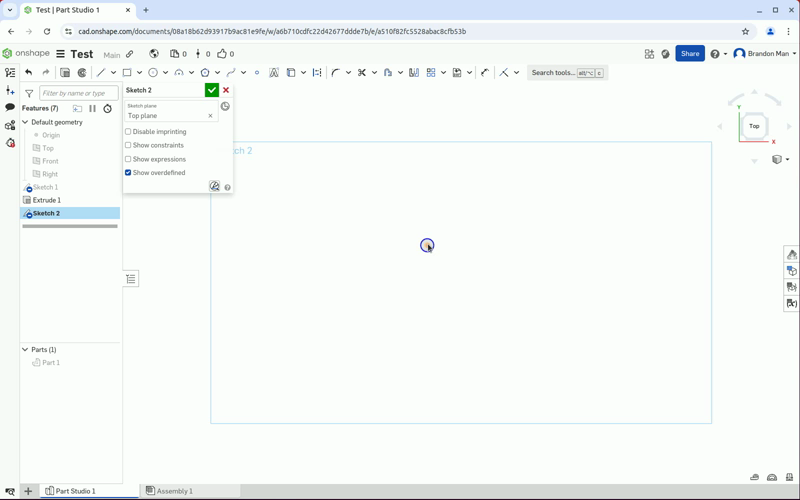
scroll(6)
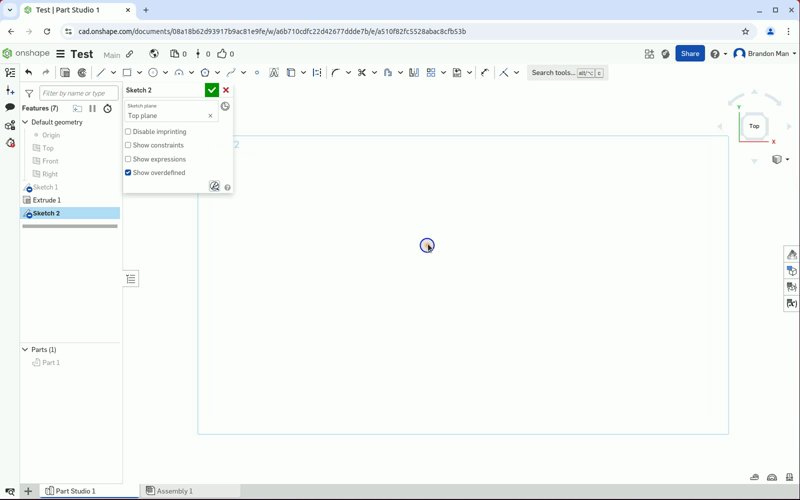
scroll(6)
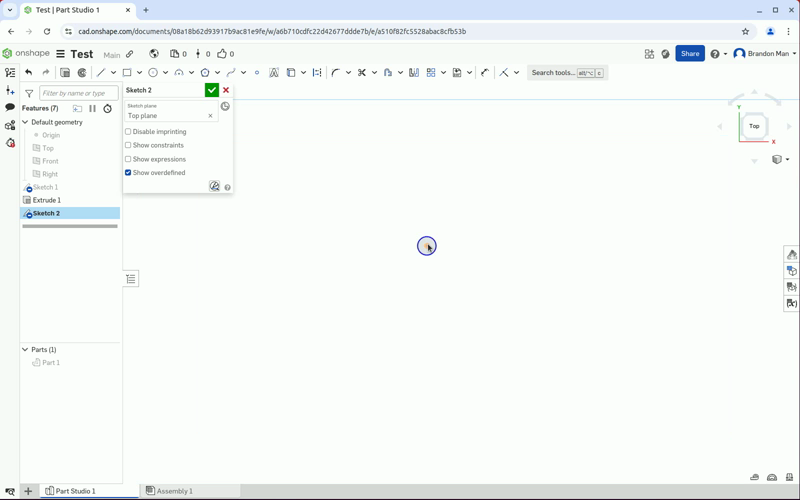
scroll(6)
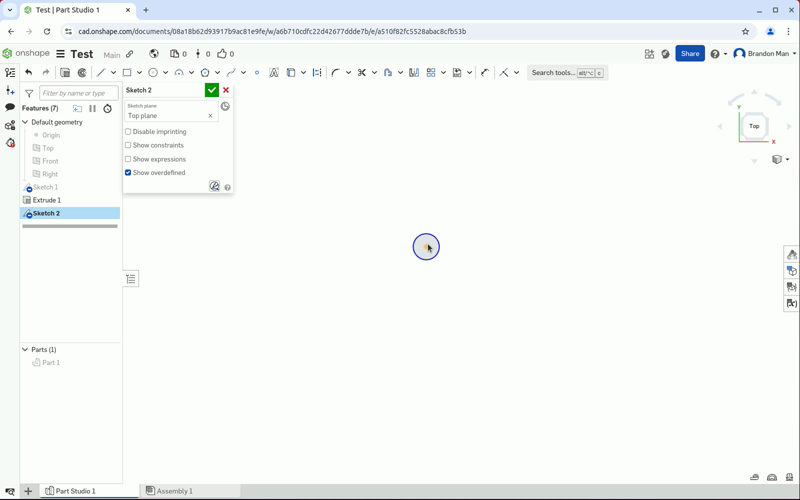
scroll(6)
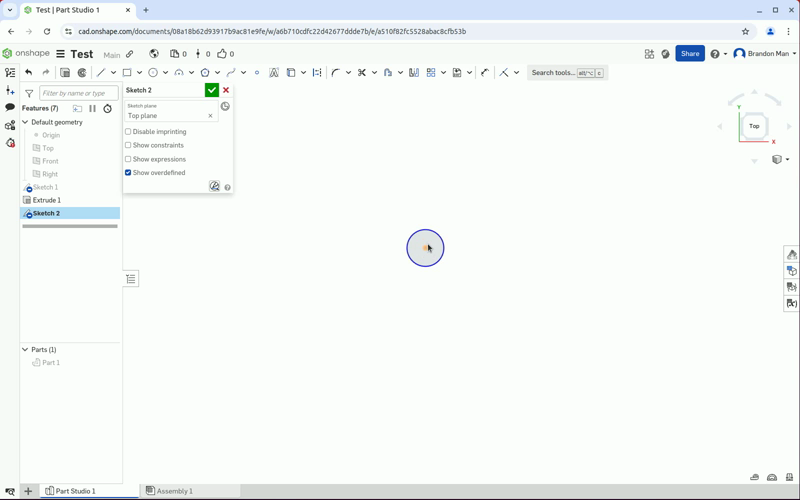
scroll(6)
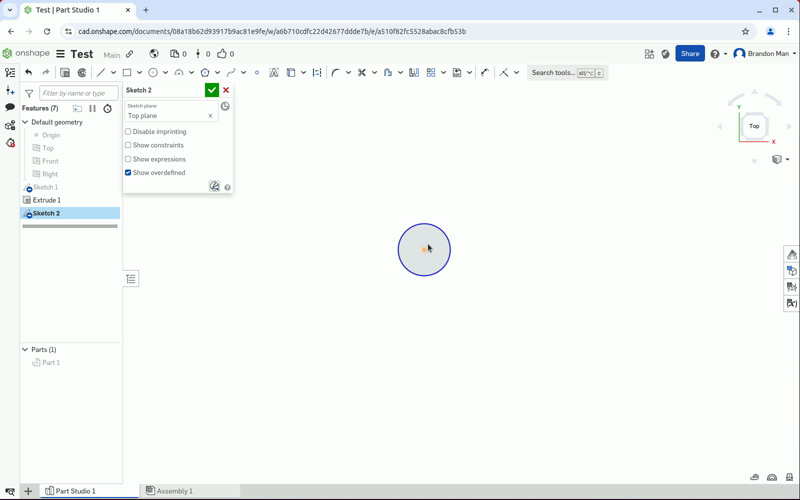
scroll(6)
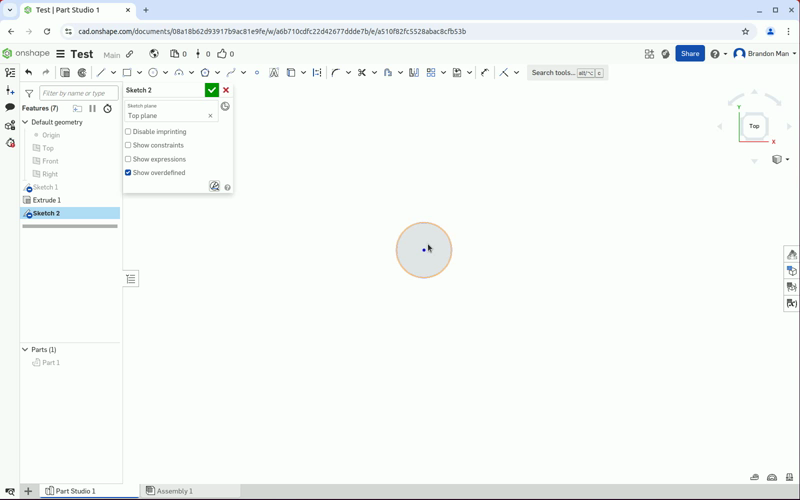
scroll(6)
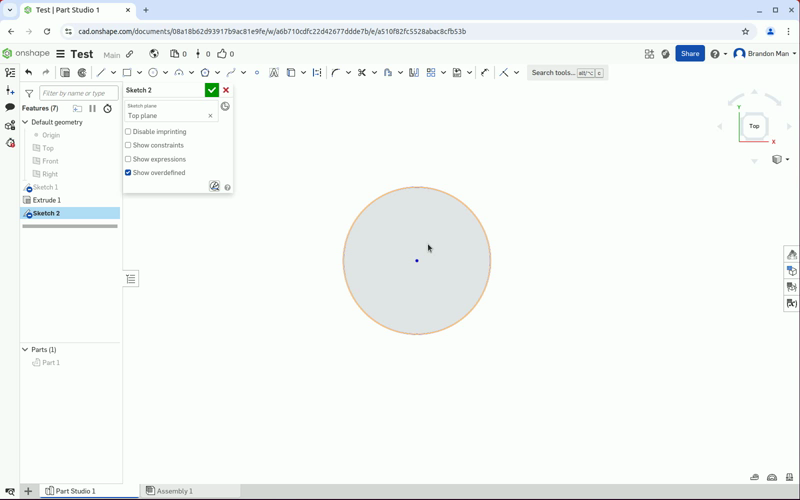
click(428, 243)
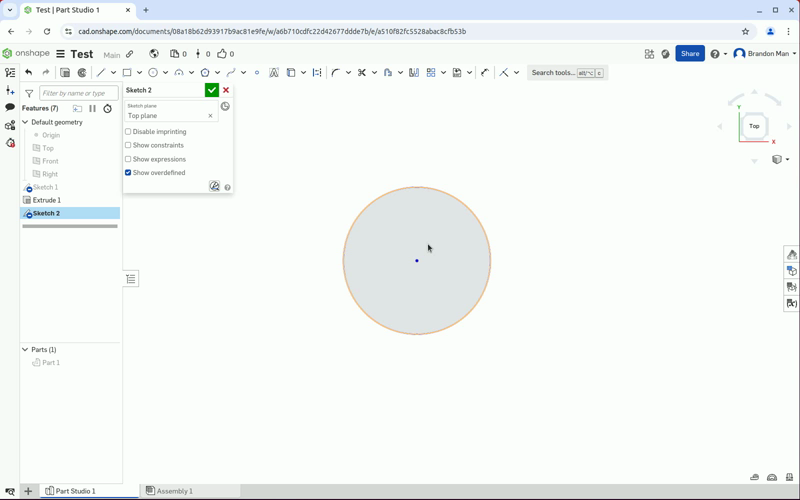
scroll(-6)
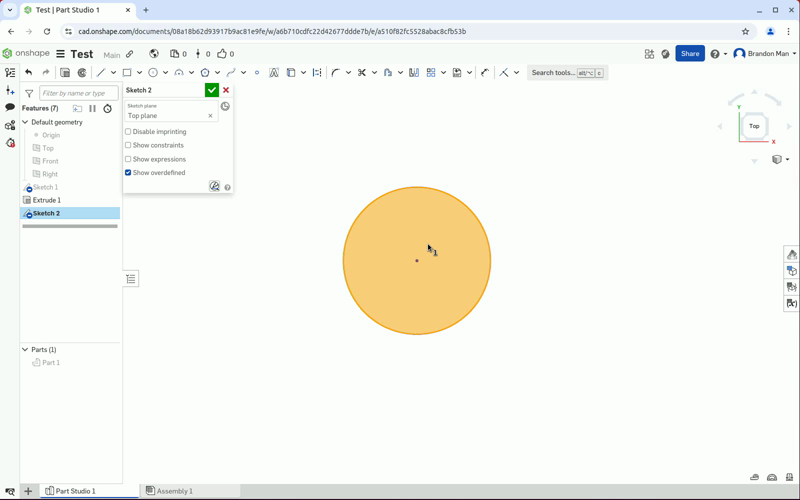
scroll(-6)
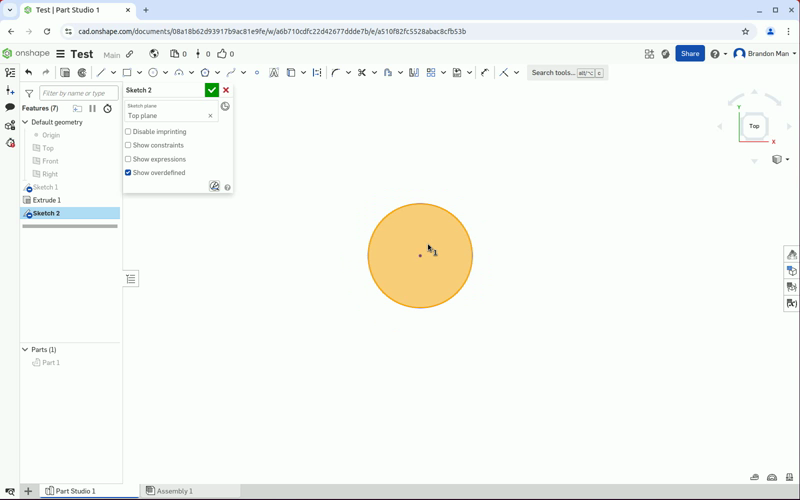
scroll(-6)
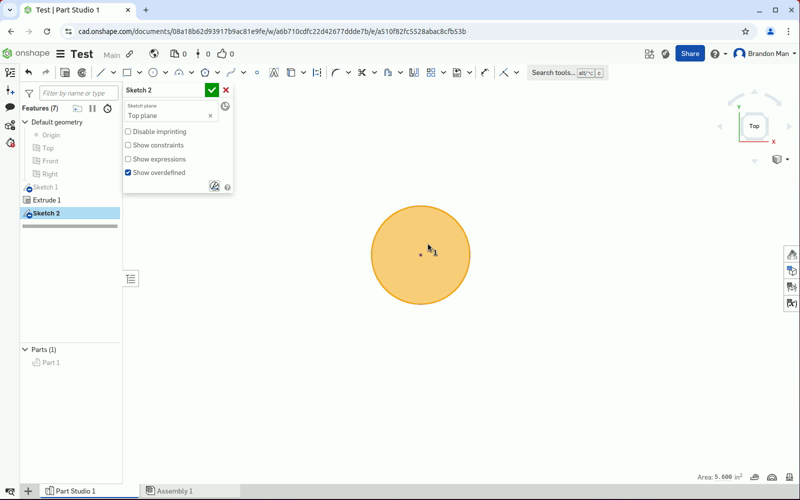
scroll(-6)
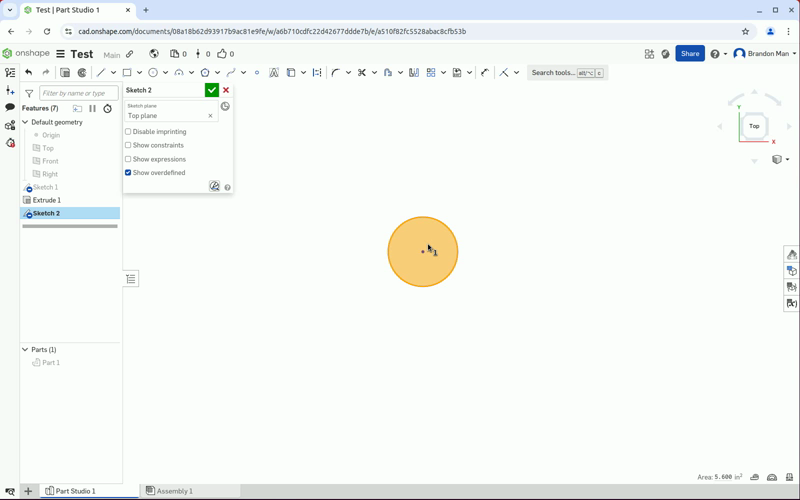
scroll(-6)
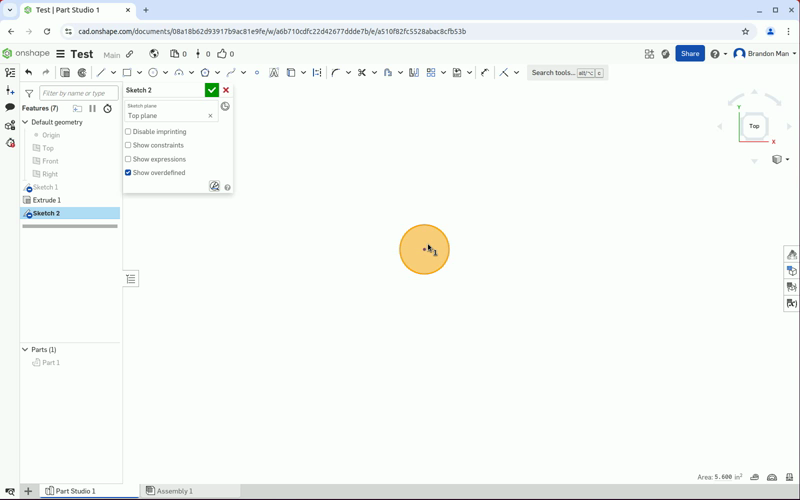
scroll(-6)
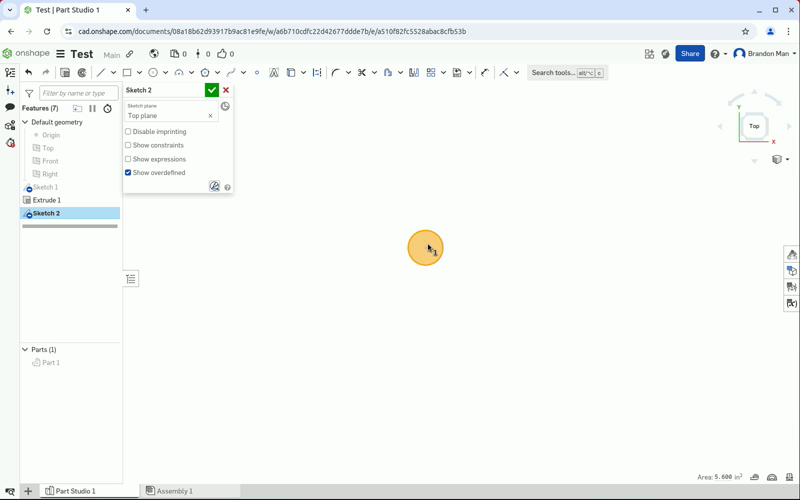
scroll(-6)
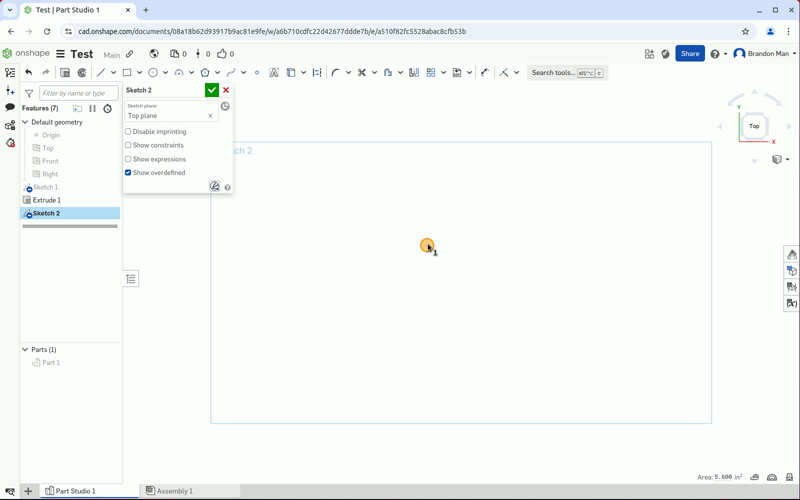
mouse_move(73, 352)
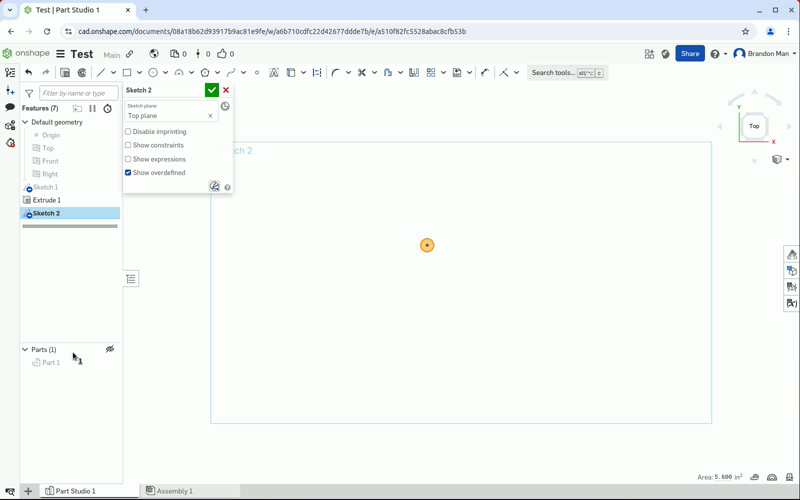
key(shift+y)
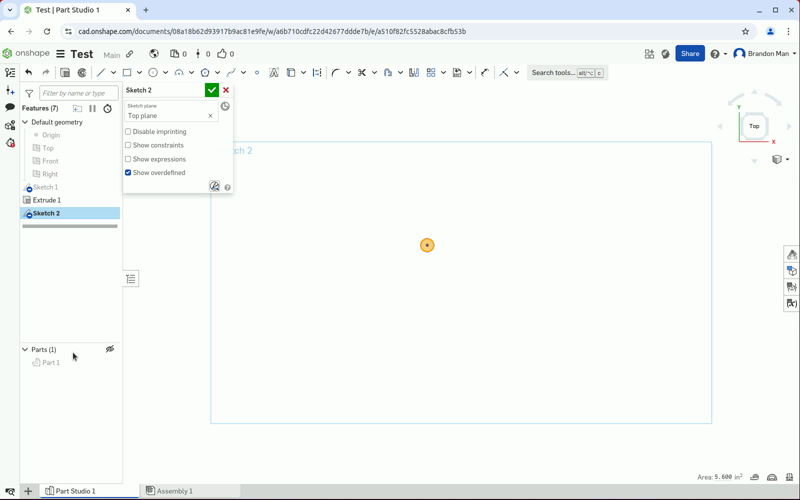
key(shift+e)
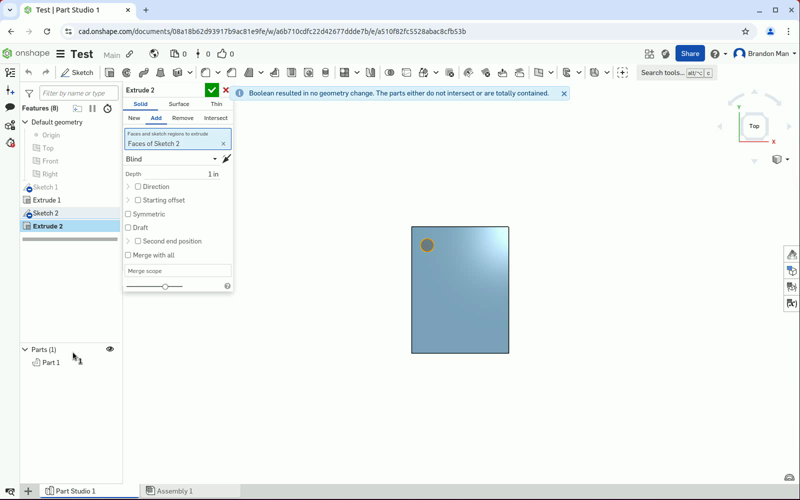
mouse_move(143, 106)
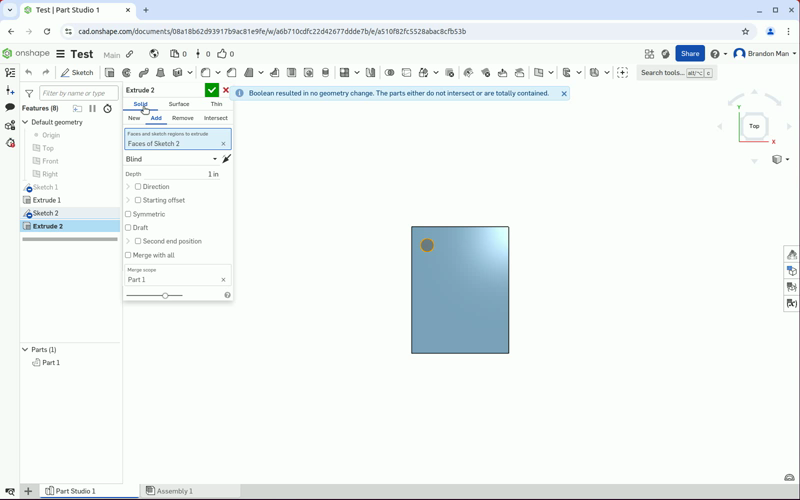
click(143, 106)
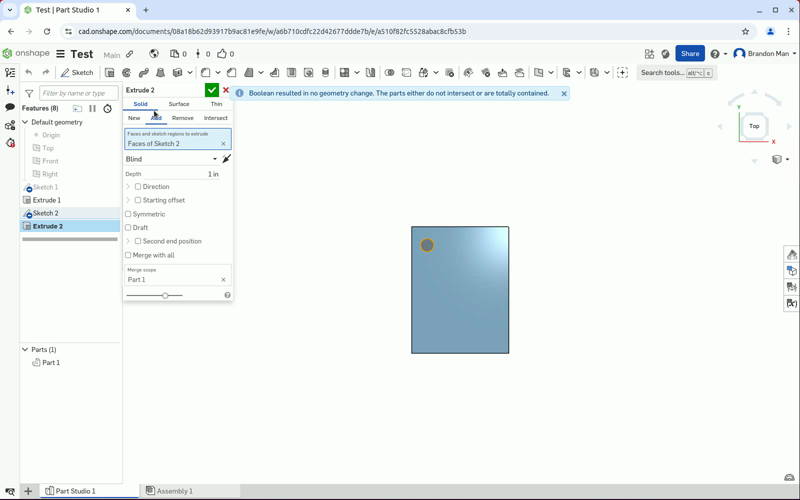
mouse_move(186, 120)
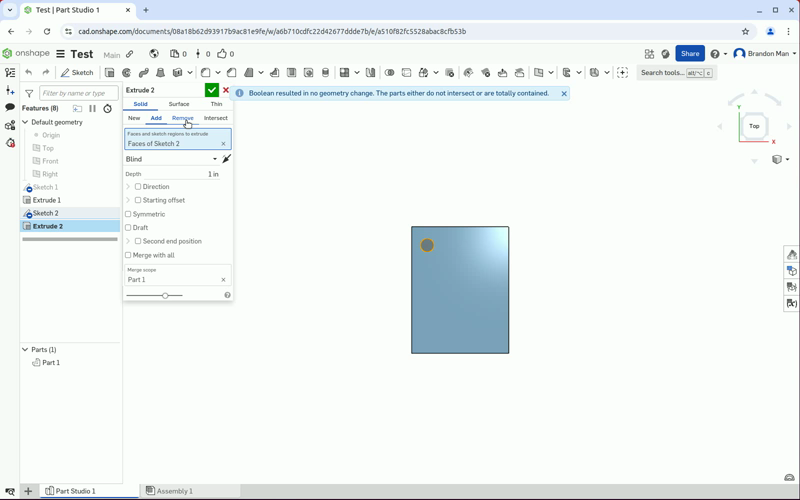
click(186, 120)
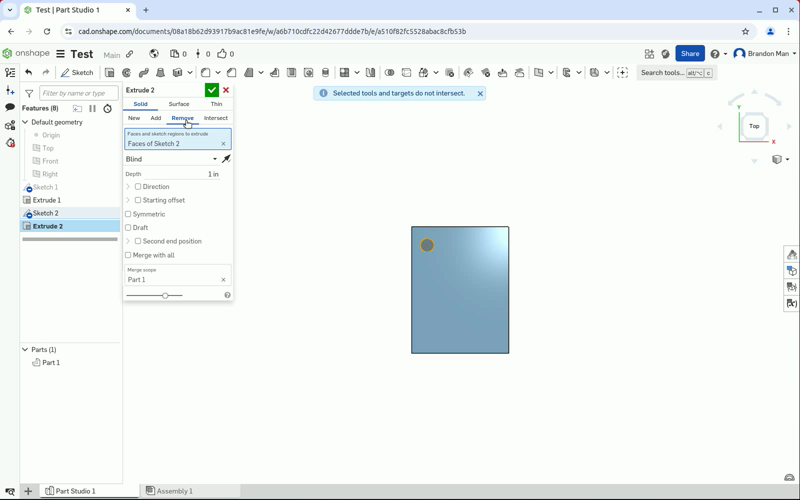
key(tab, 4)
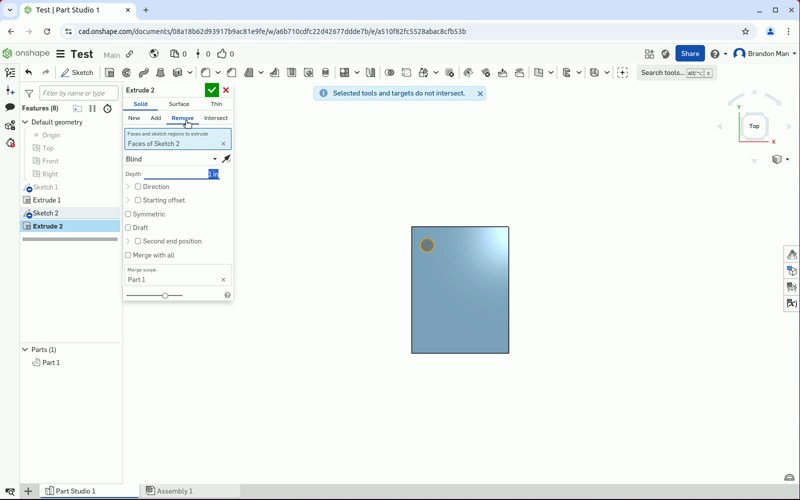
text(-1.926)
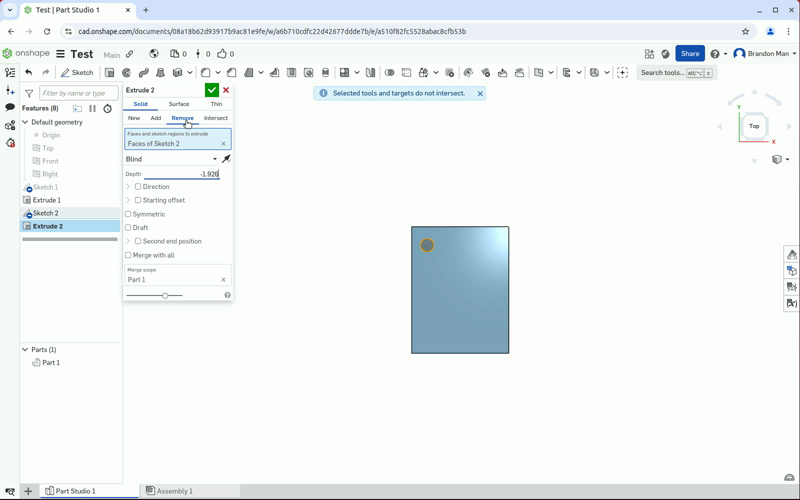
key(tab, 6)
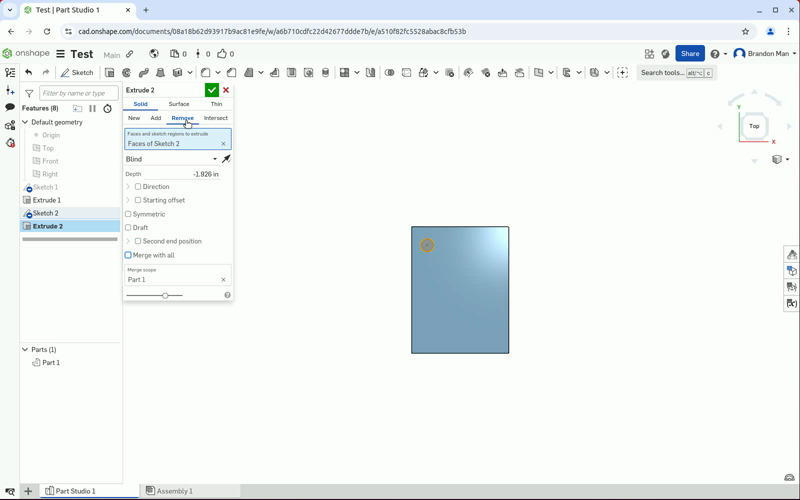
key(space)
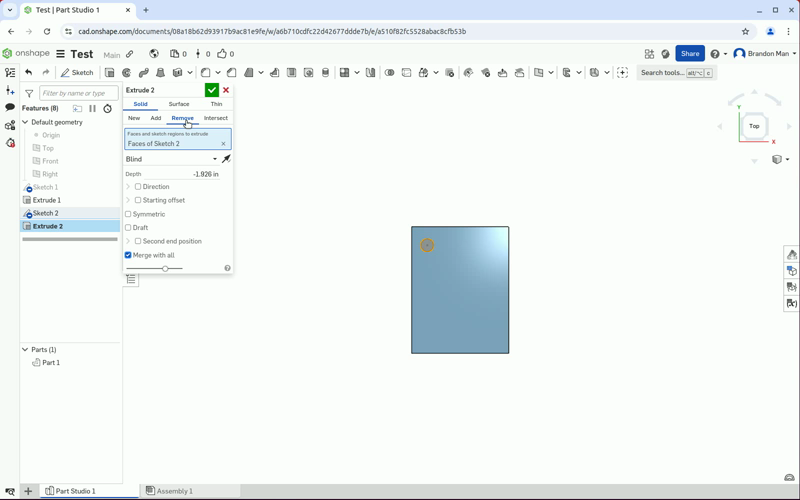
key(enter)
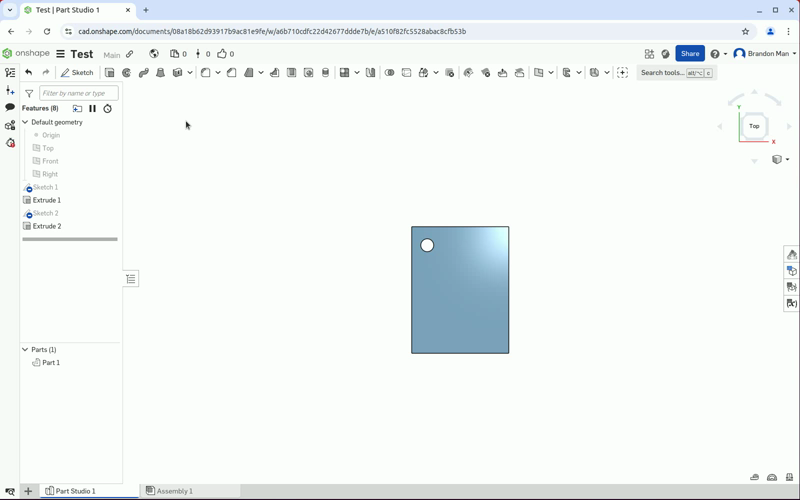
key(shift+h)
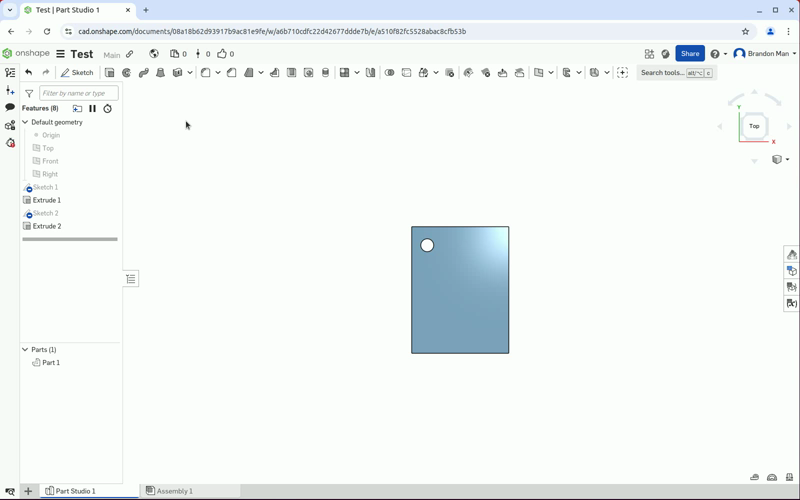
key(shift+h)
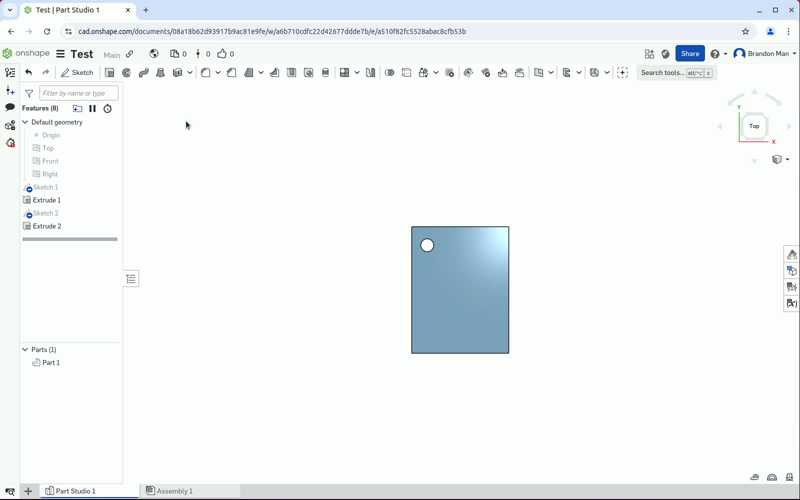
mouse_move(73, 189)
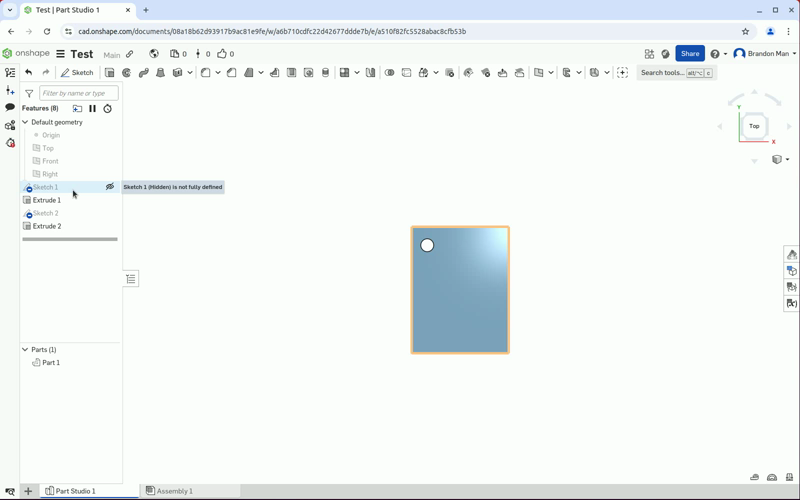
click(73, 189)
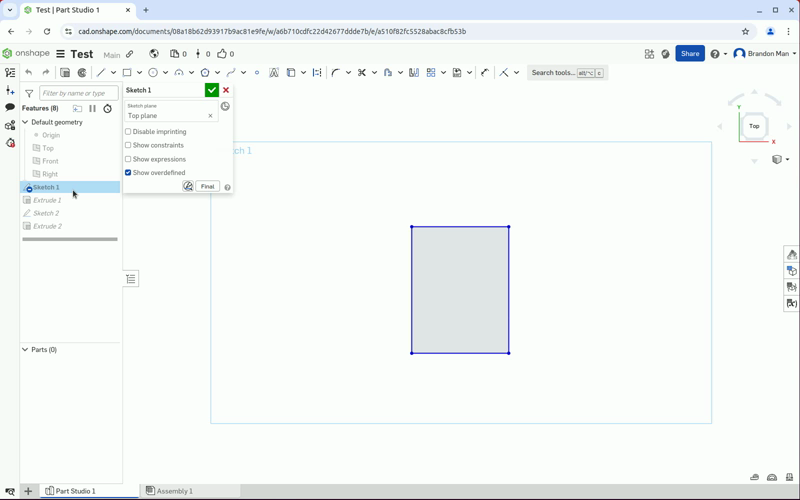
mouse_move(229, 92)
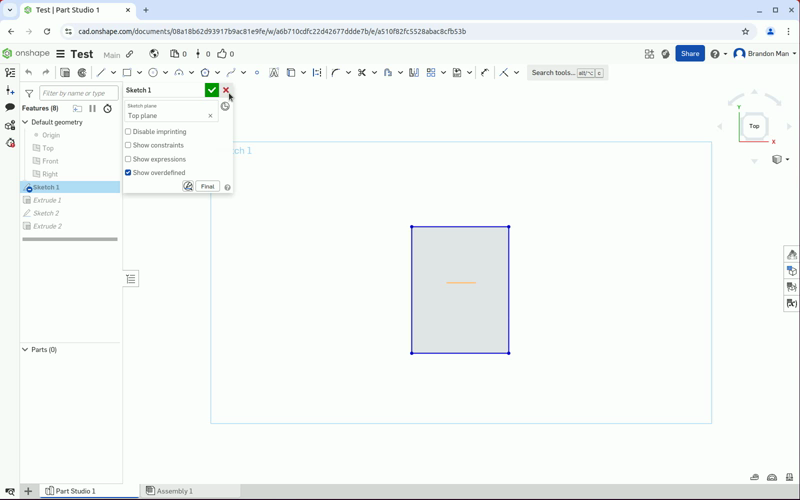
click(229, 92)
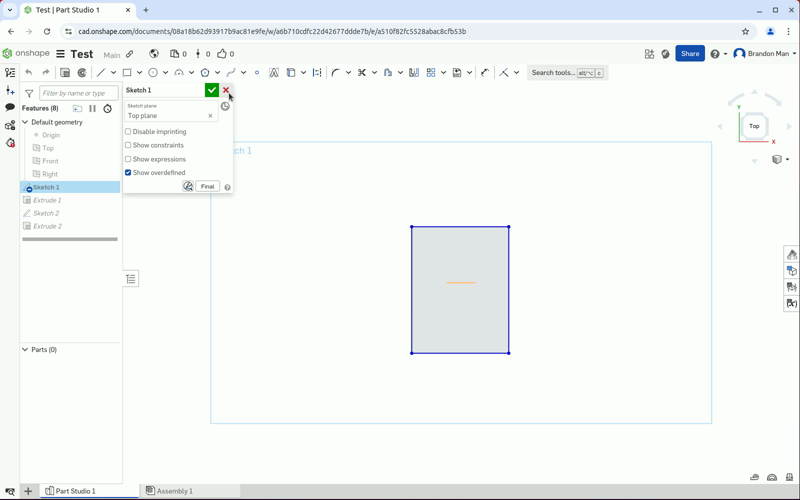
key(shift+s)
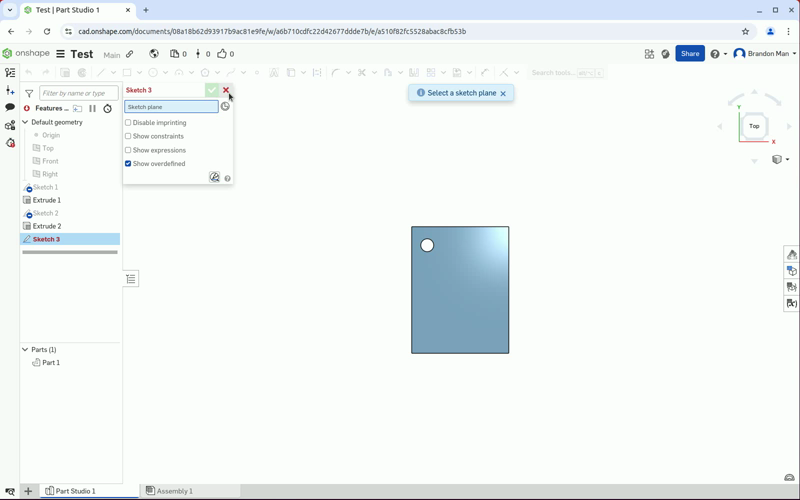
mouse_move(73, 150)
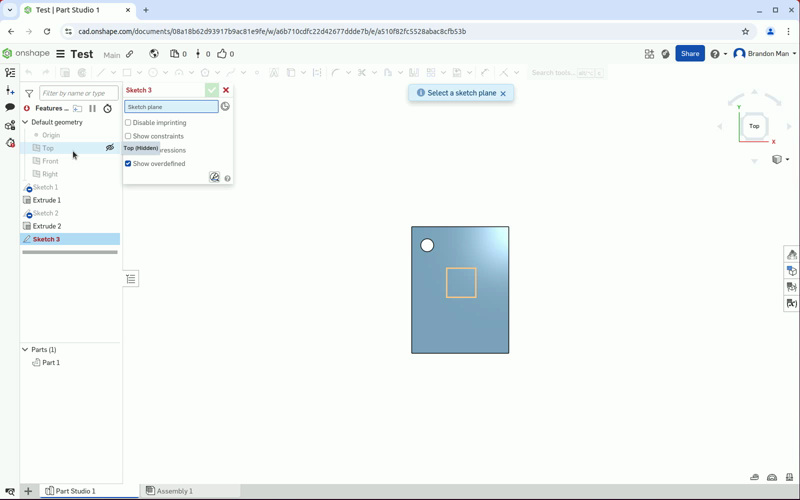
click(73, 150)
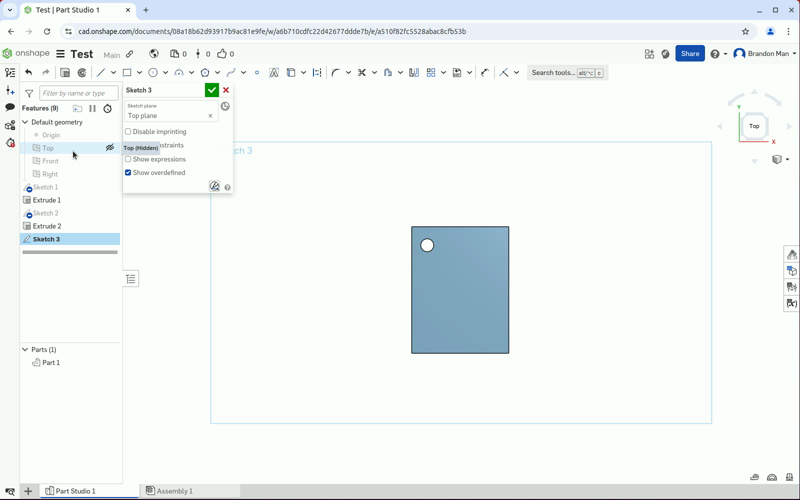
mouse_move(73, 352)
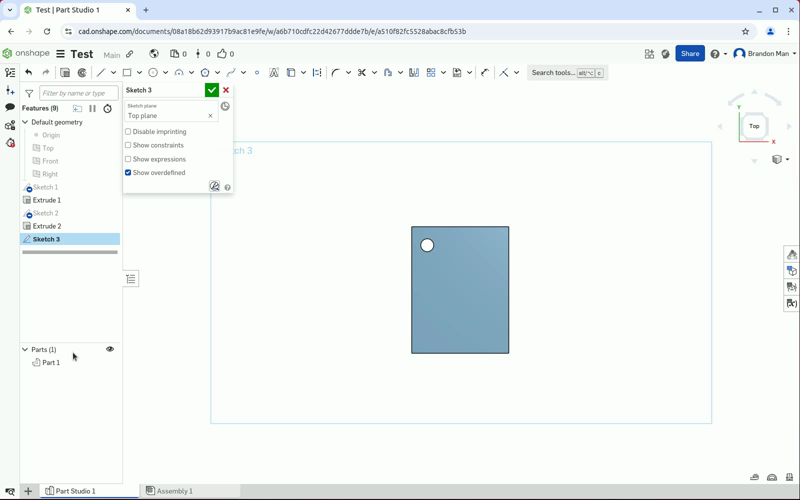
key(y)
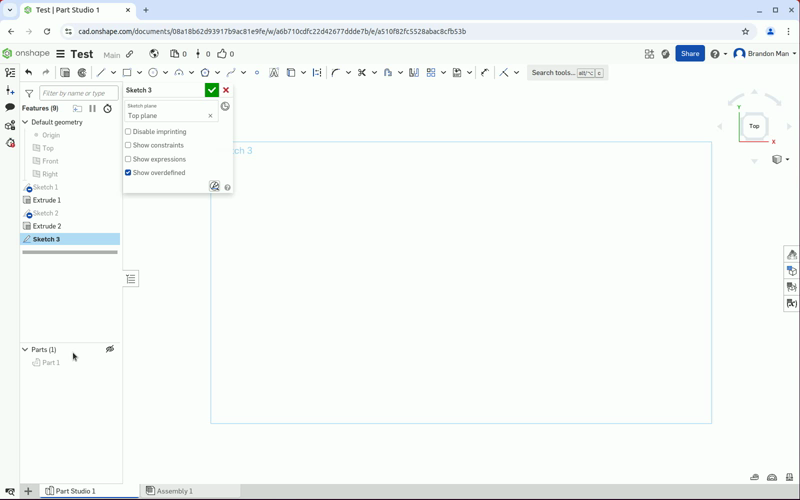
key(c)
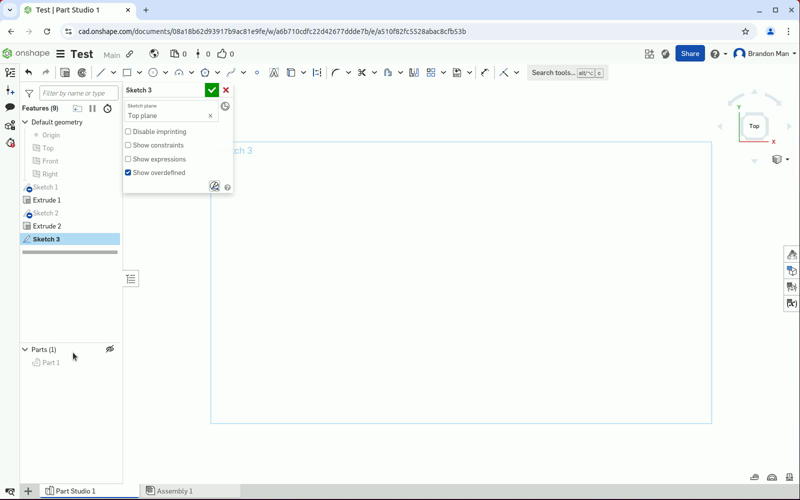
key_down(shift)
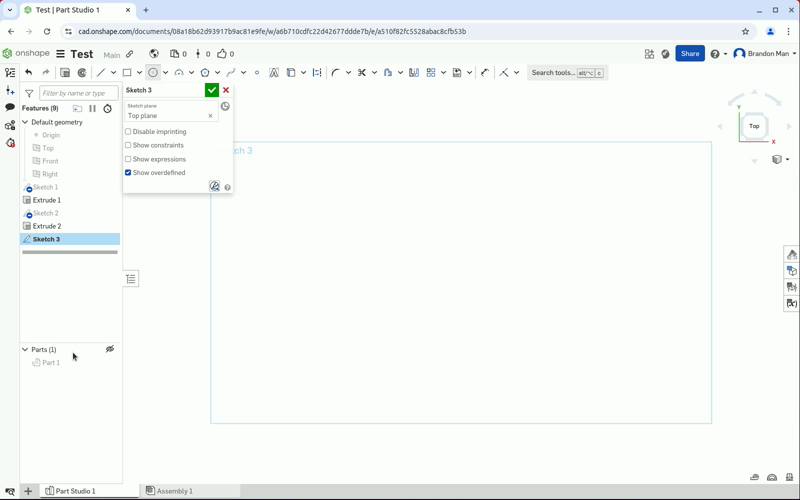
mouse_move(495, 245)
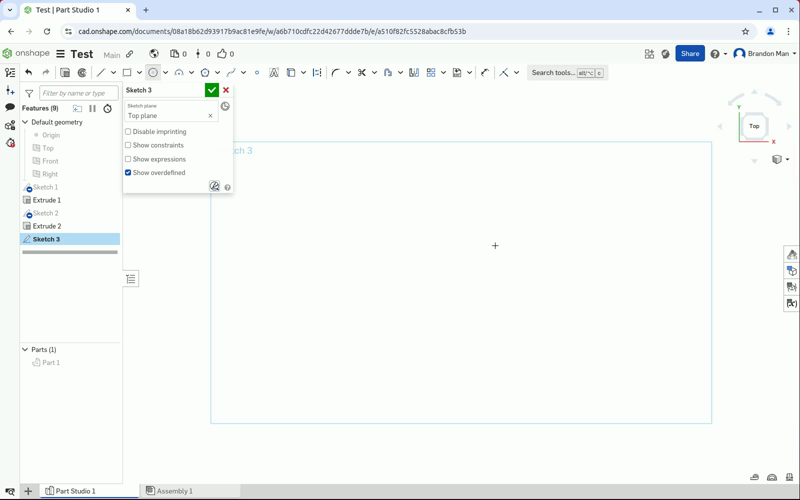
click(495, 245)
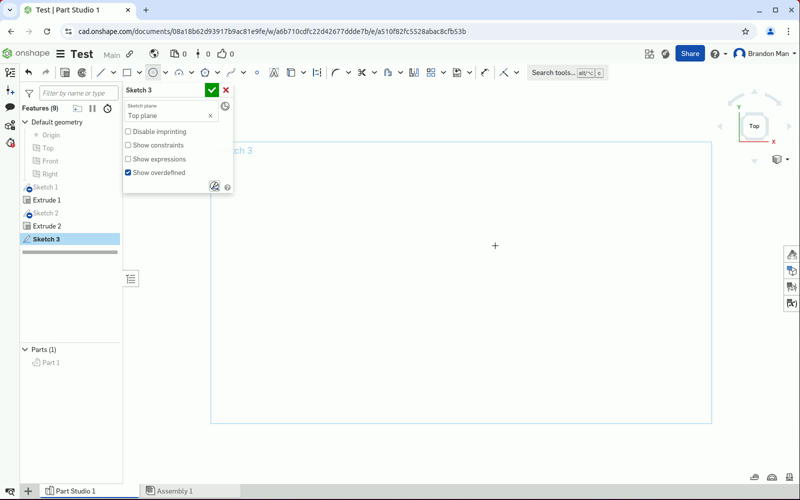
key_up(shift)
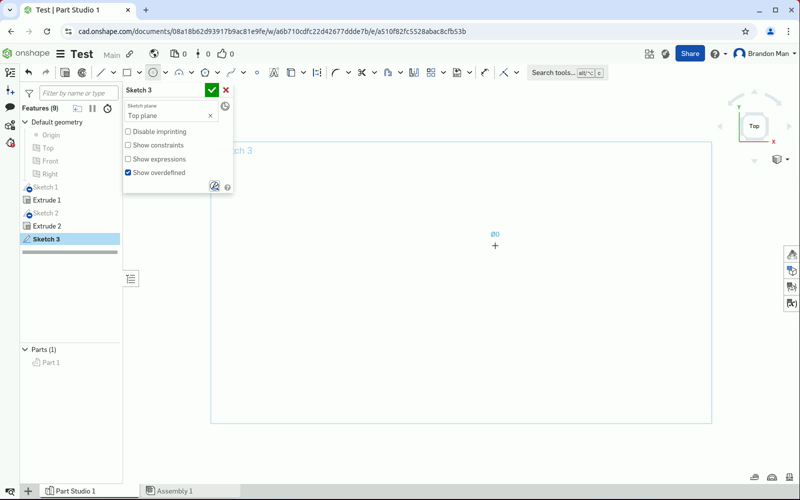
mouse_move(501, 245)
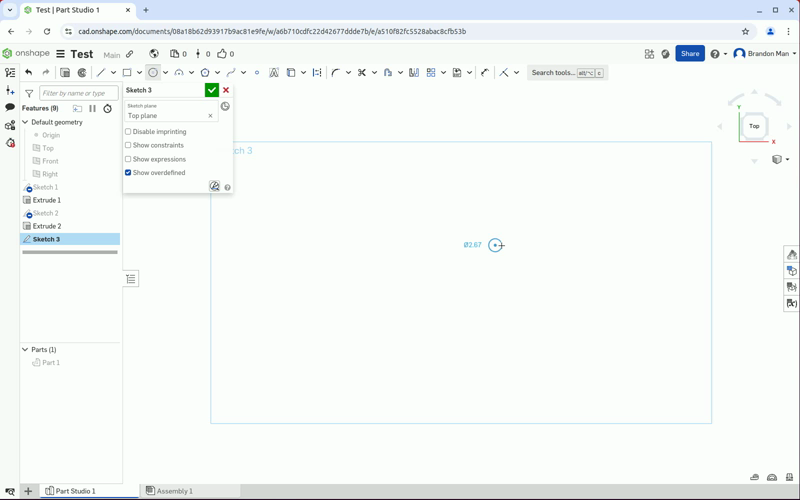
click(501, 245)
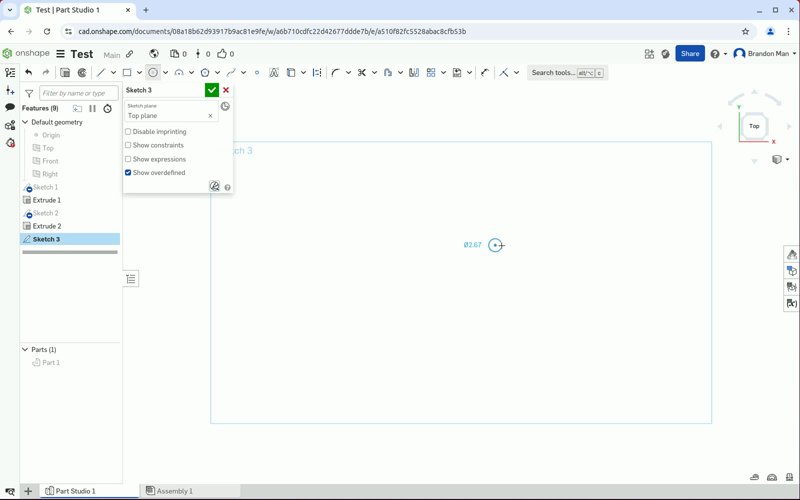
key(esc)
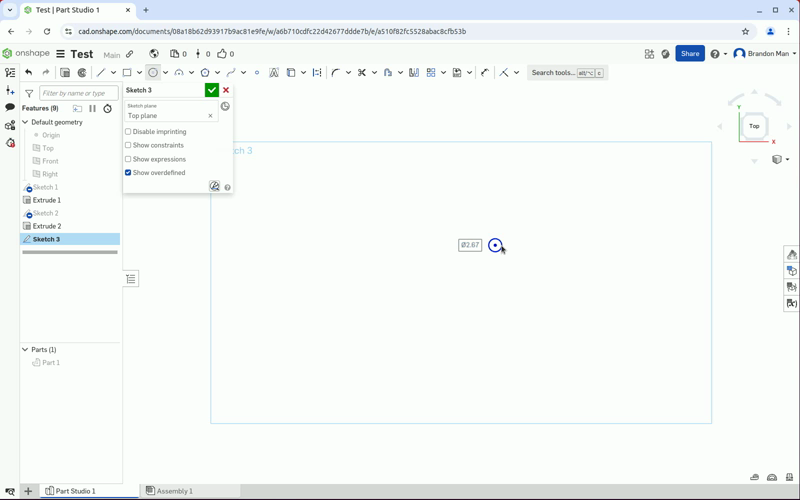
mouse_move(497, 247)
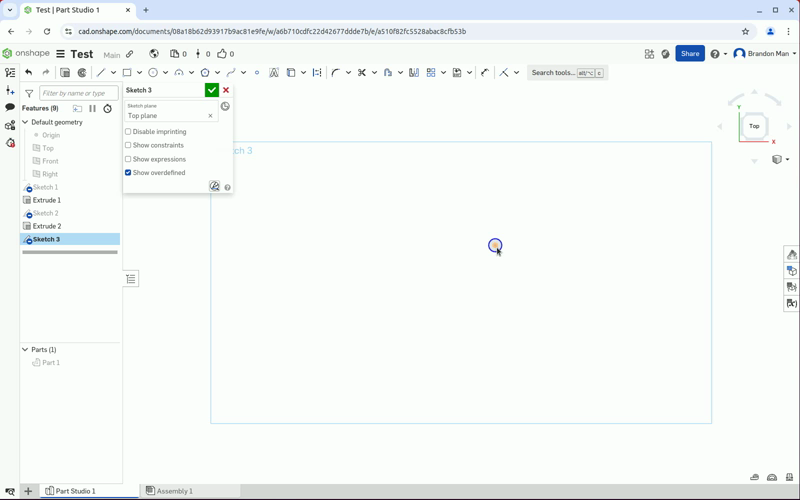
scroll(6)
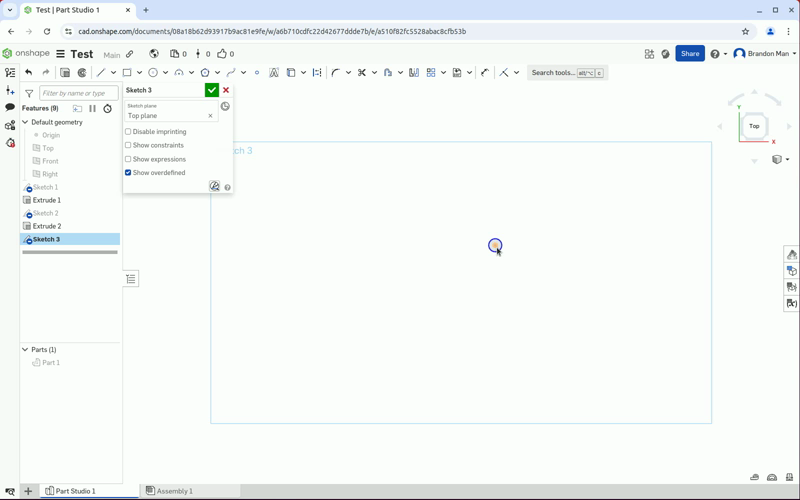
scroll(6)
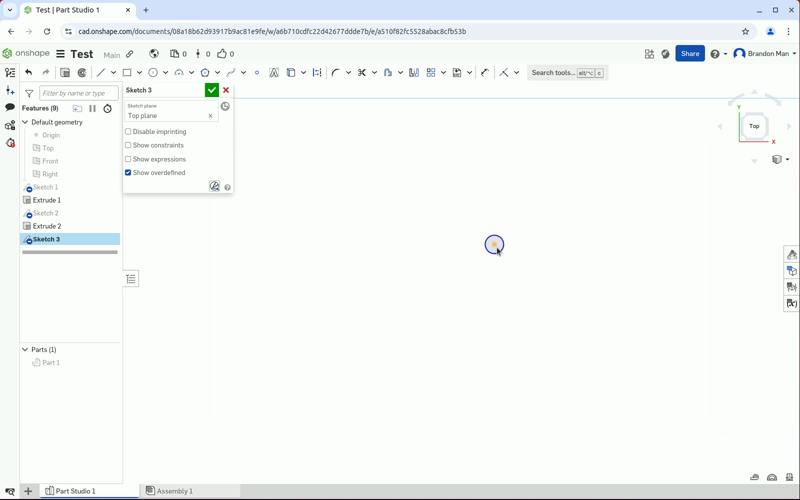
scroll(6)
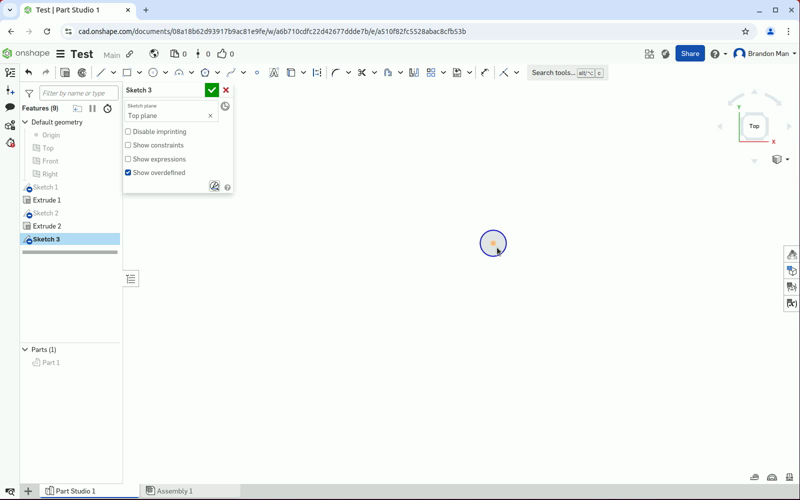
scroll(6)
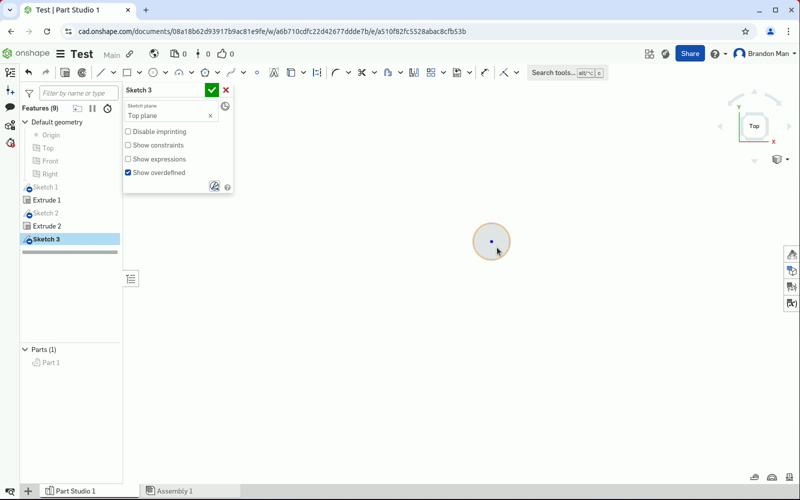
scroll(6)
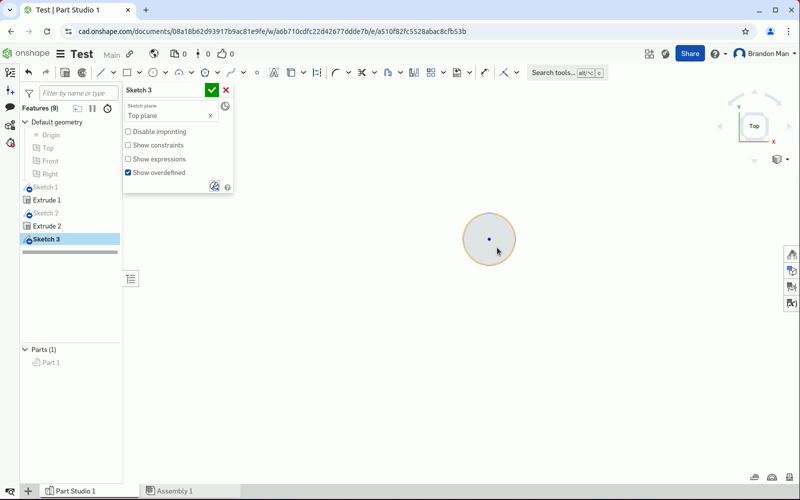
scroll(6)
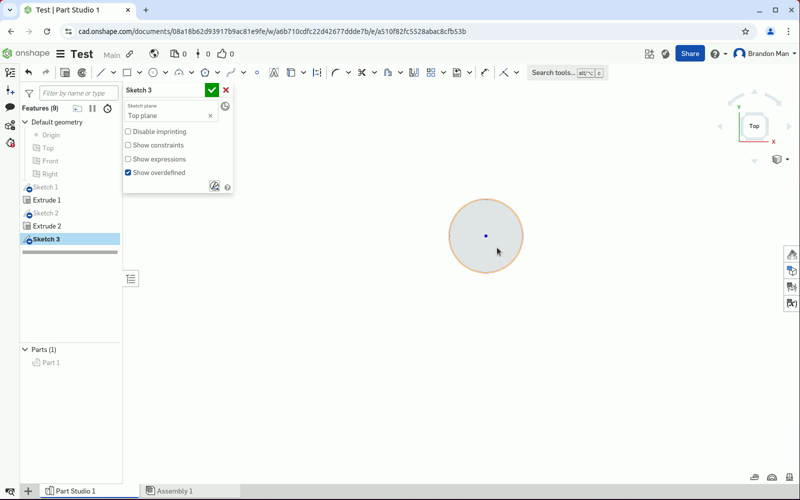
scroll(6)
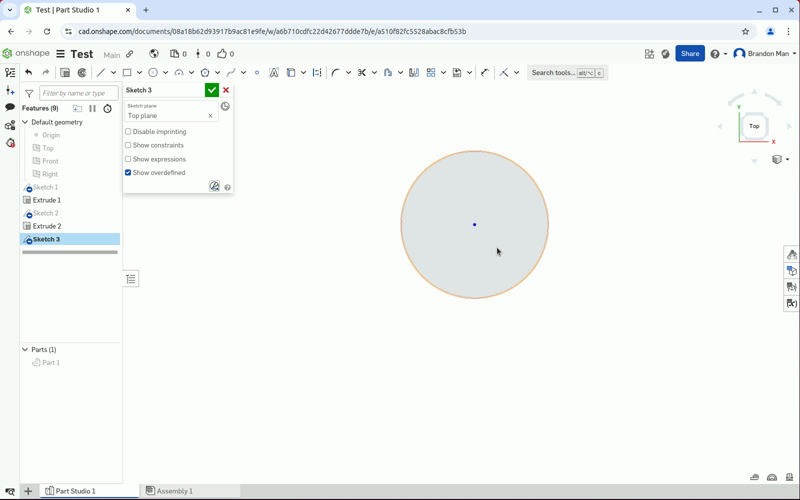
click(497, 247)
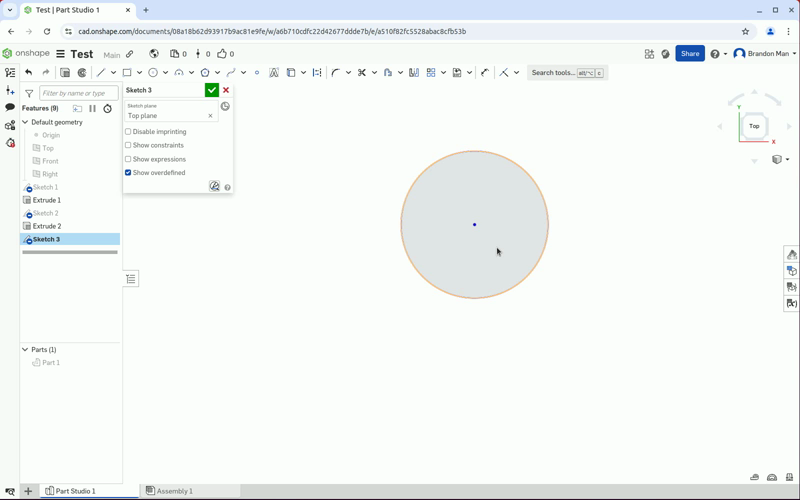
scroll(-6)
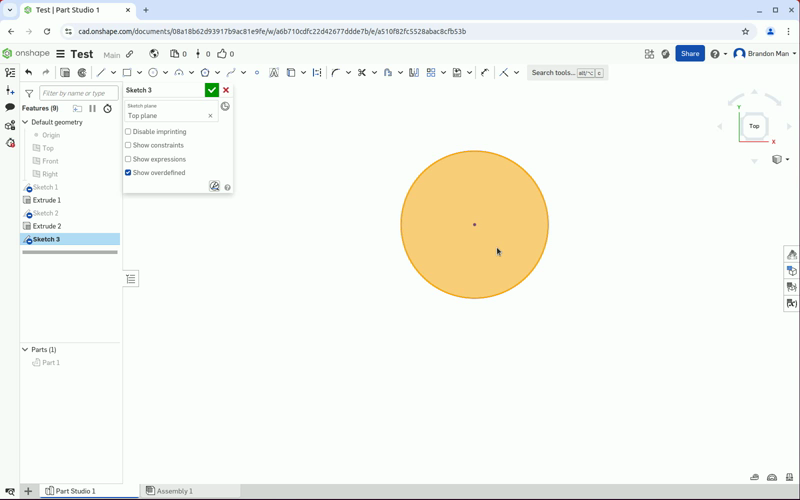
scroll(-6)
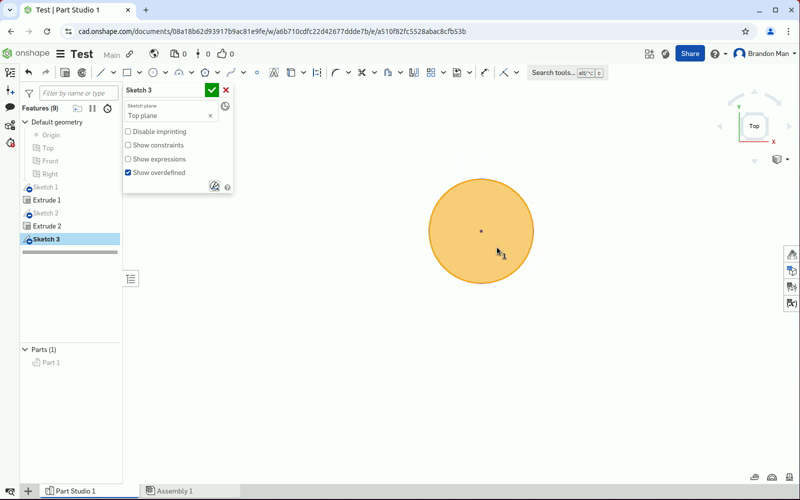
scroll(-6)
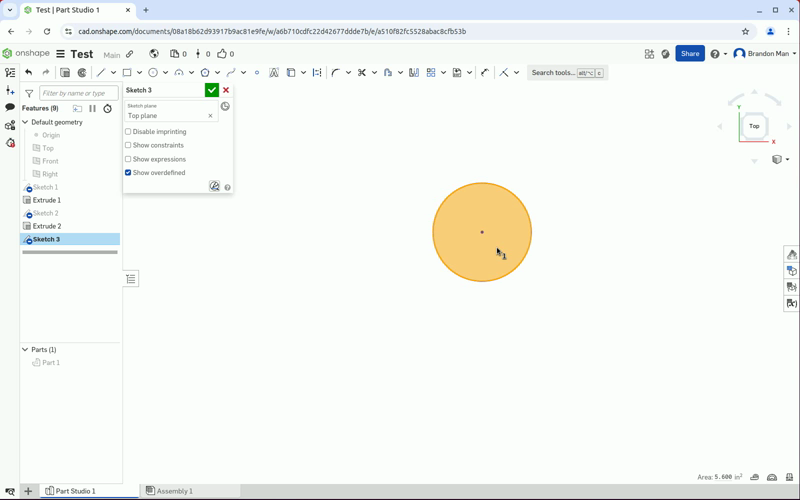
scroll(-6)
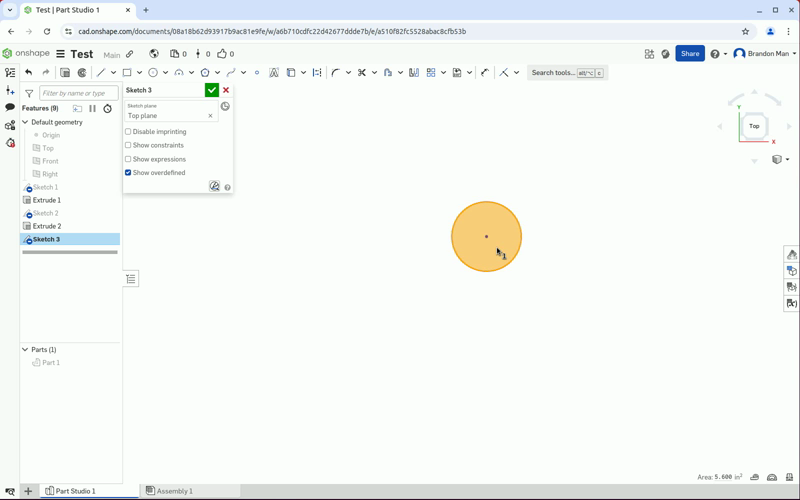
scroll(-6)
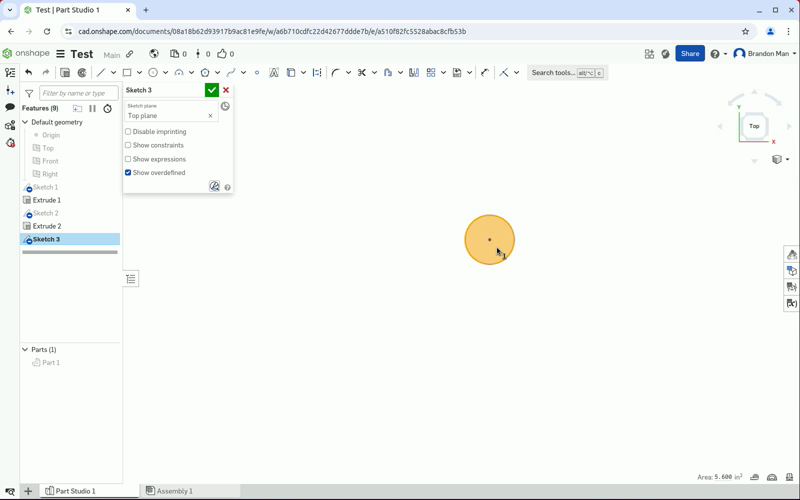
scroll(-6)
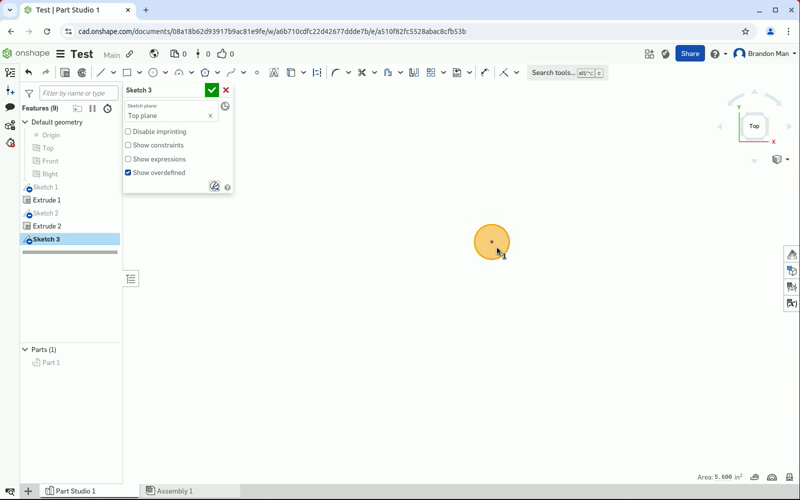
scroll(-6)
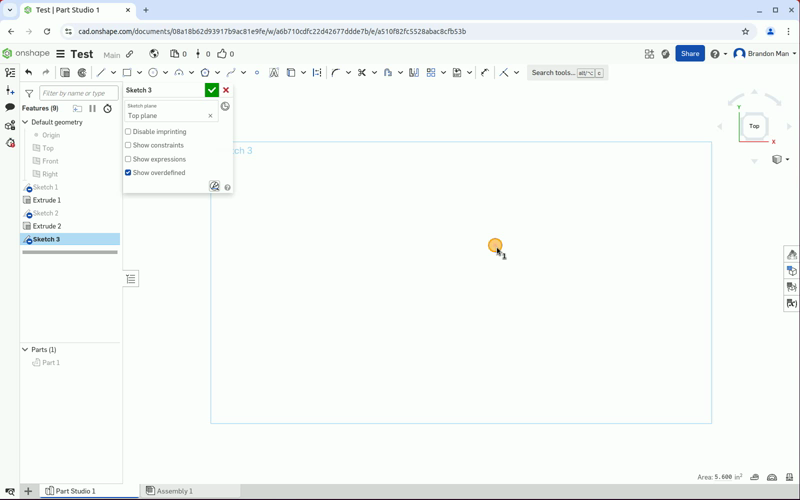
mouse_move(73, 352)
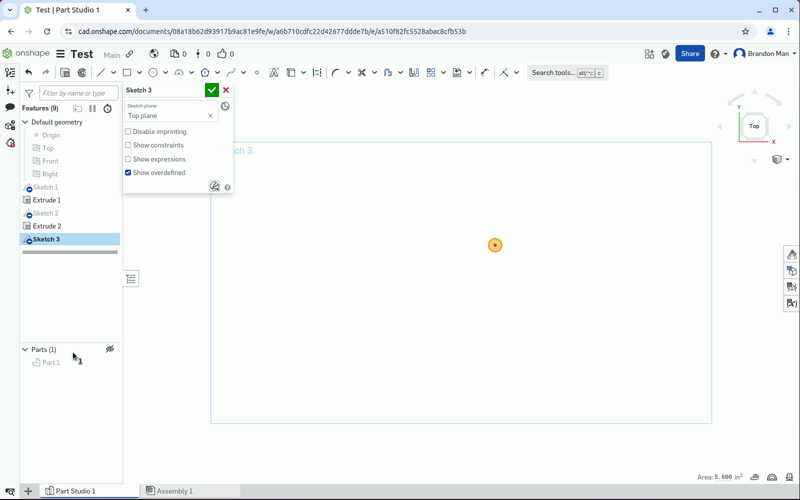
key(shift+y)
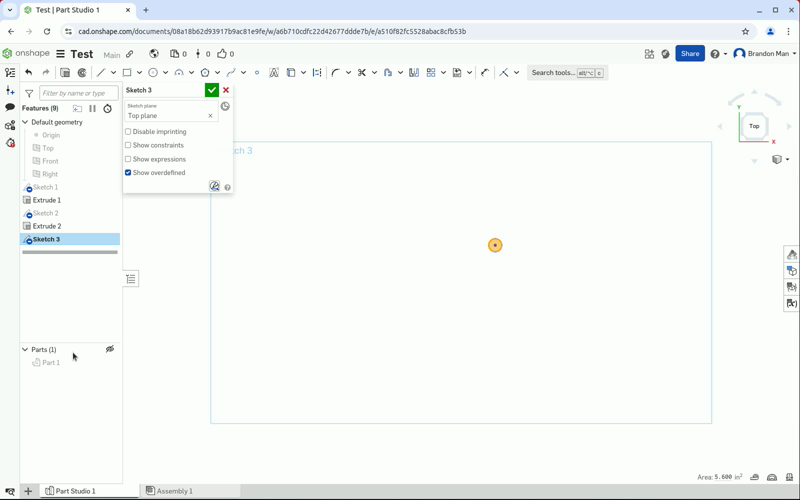
key(shift+e)
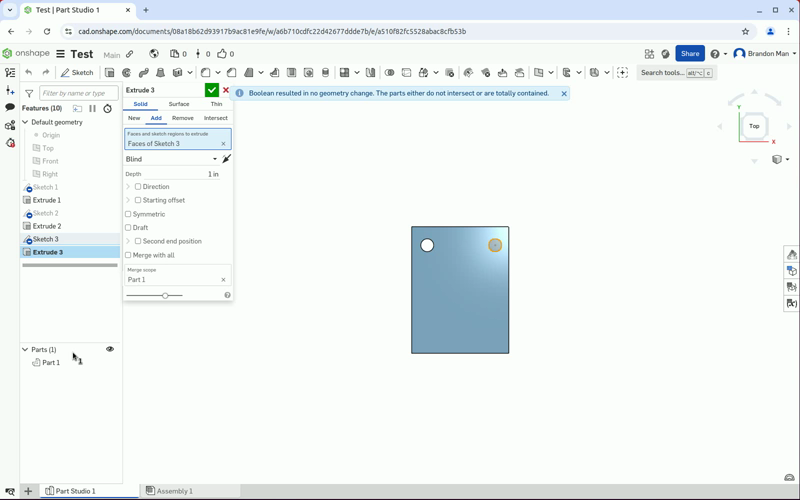
mouse_move(143, 106)
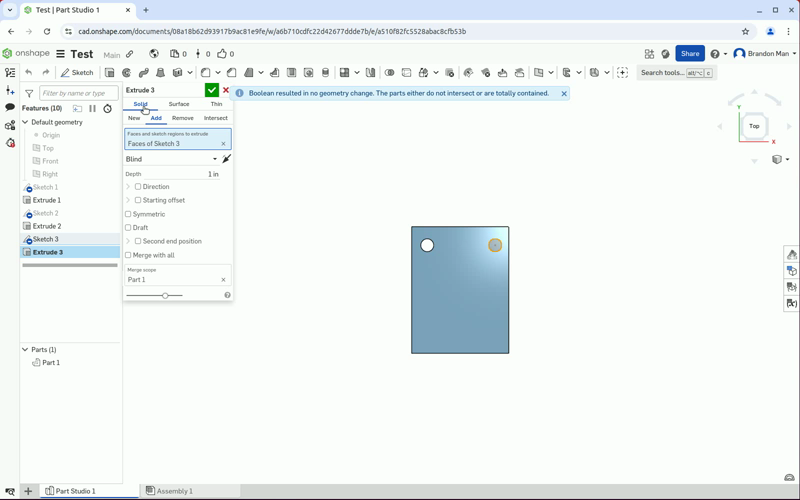
click(143, 106)
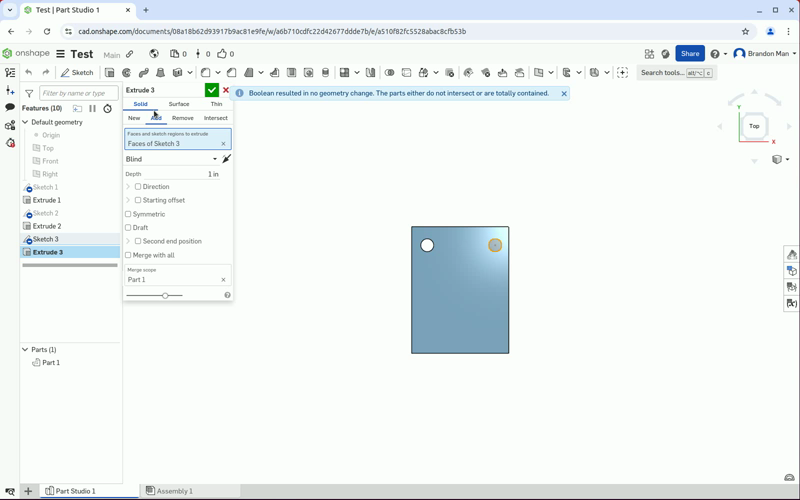
mouse_move(186, 120)
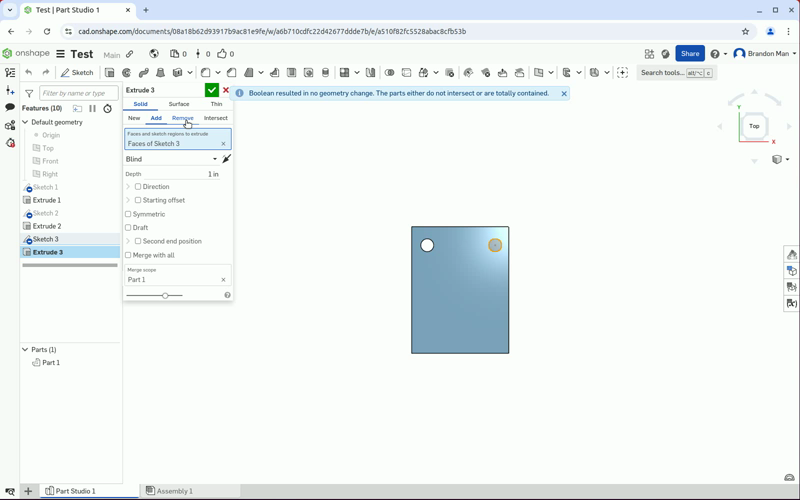
click(186, 120)
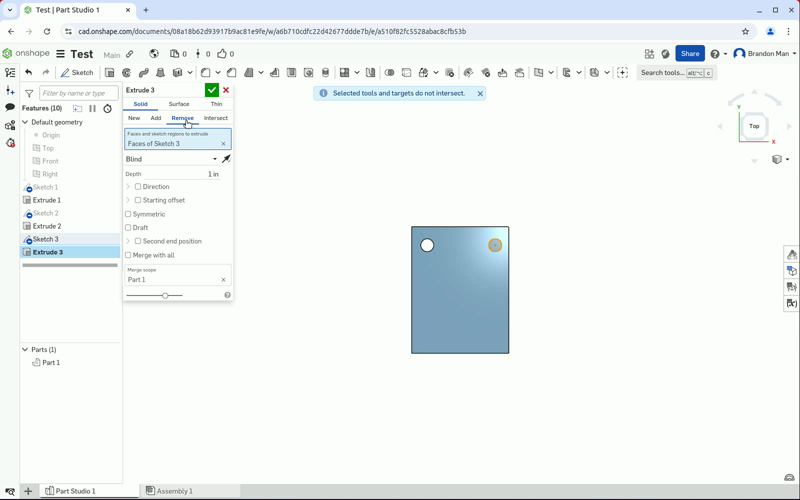
key(tab, 4)
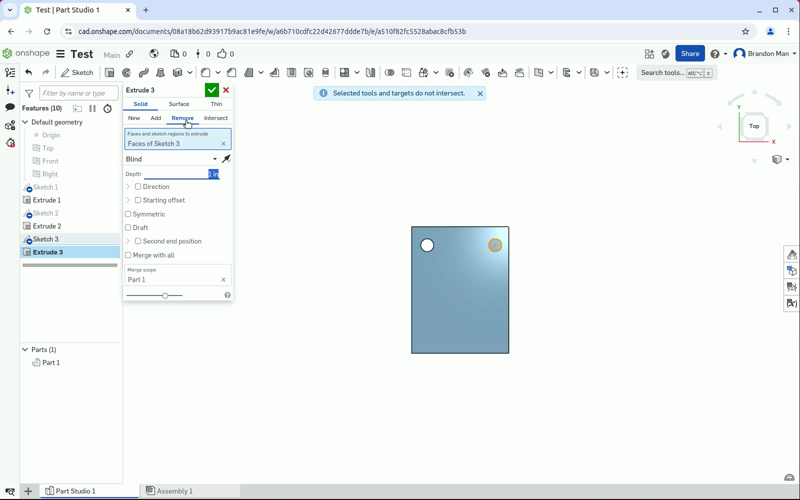
text(-1.926)
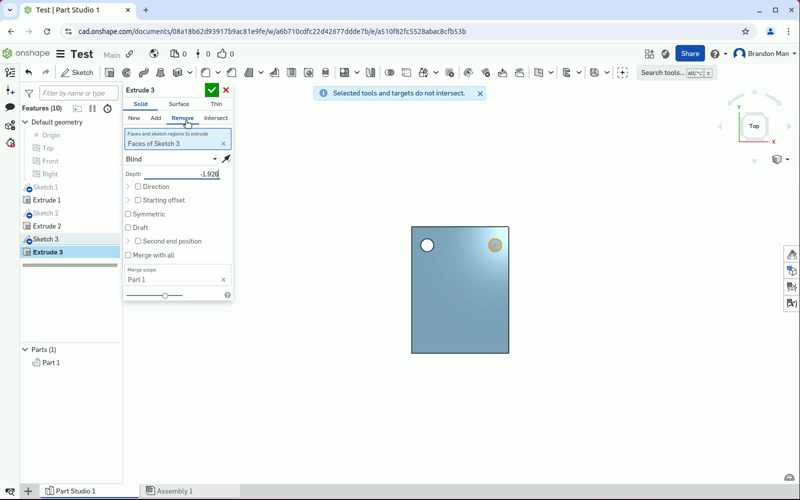
key(tab, 6)
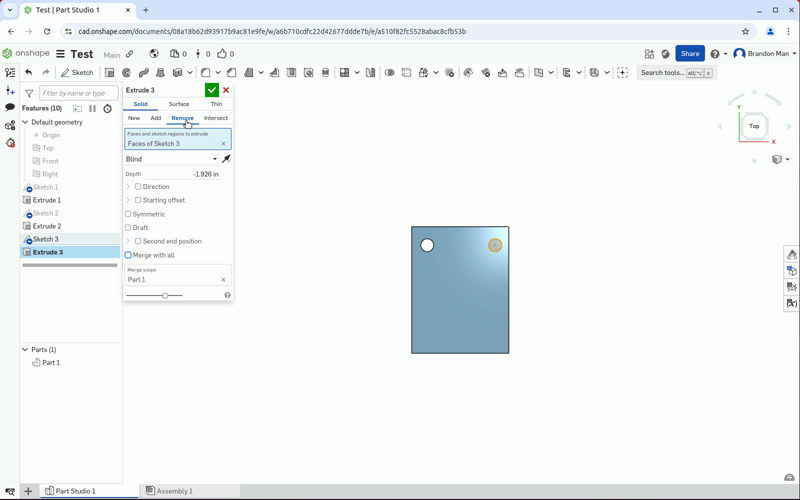
key(space)
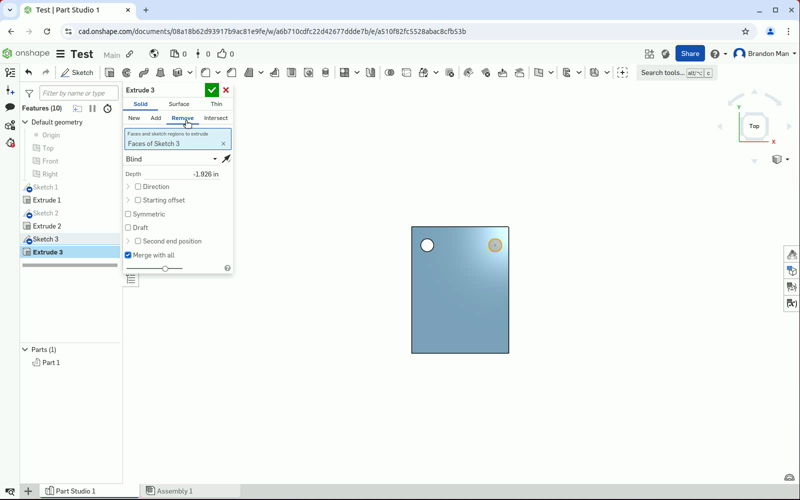
key(enter)
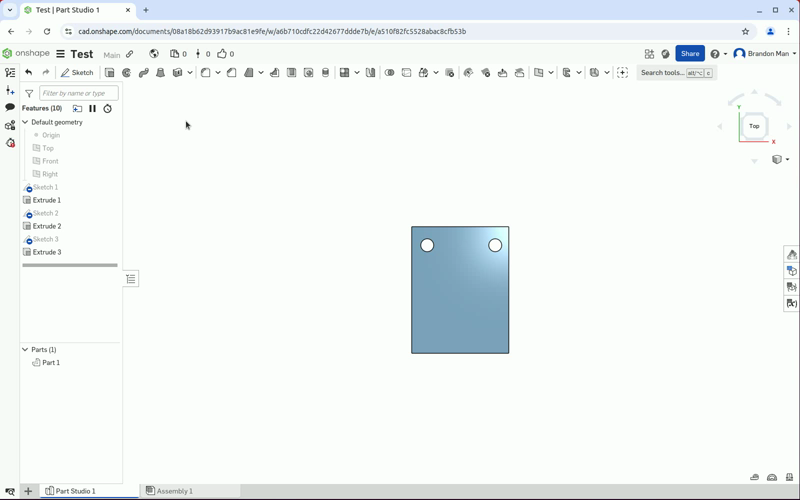
key(shift+h)
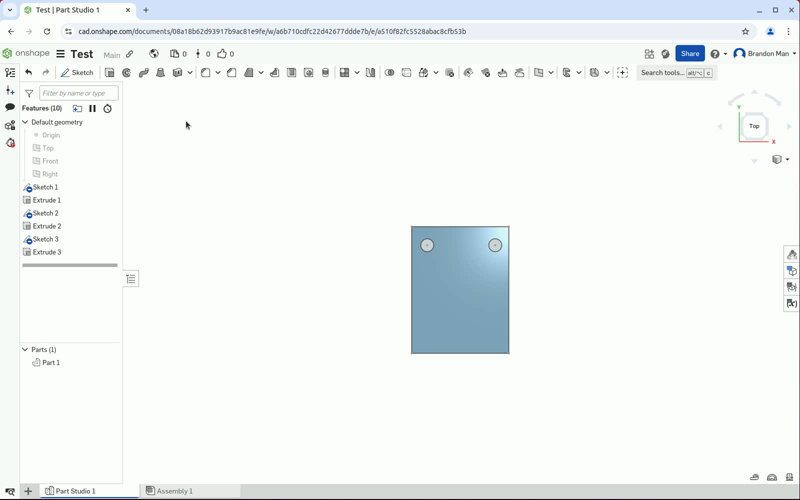
key(shift+h)
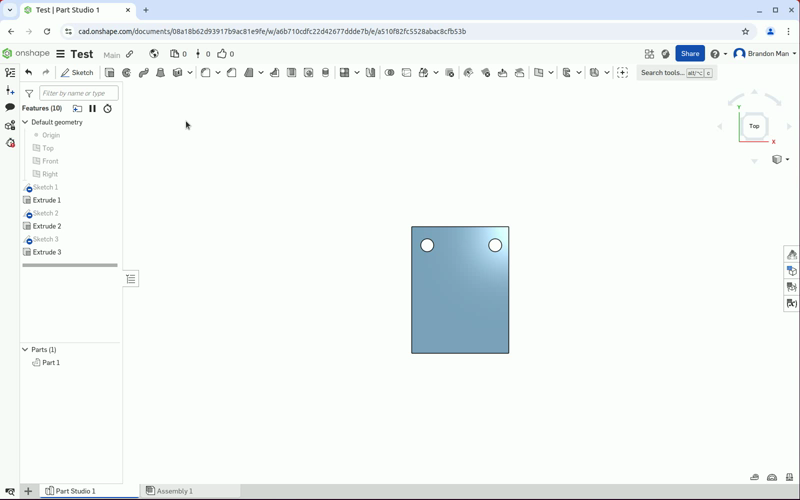
mouse_move(73, 189)
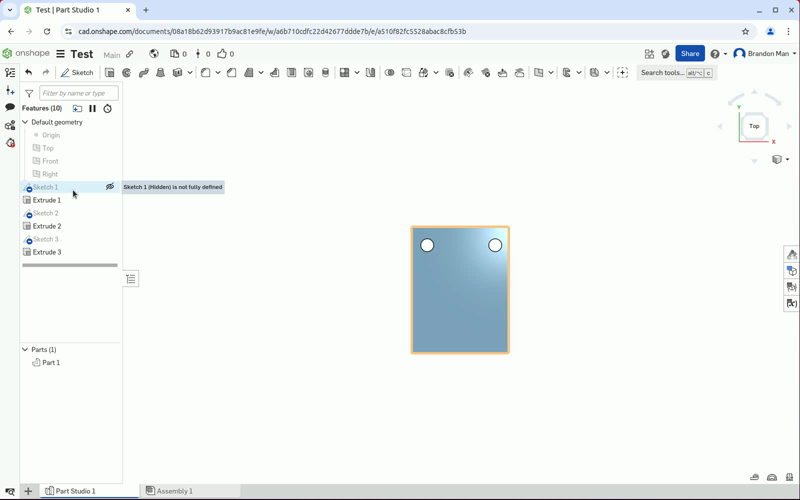
click(73, 189)
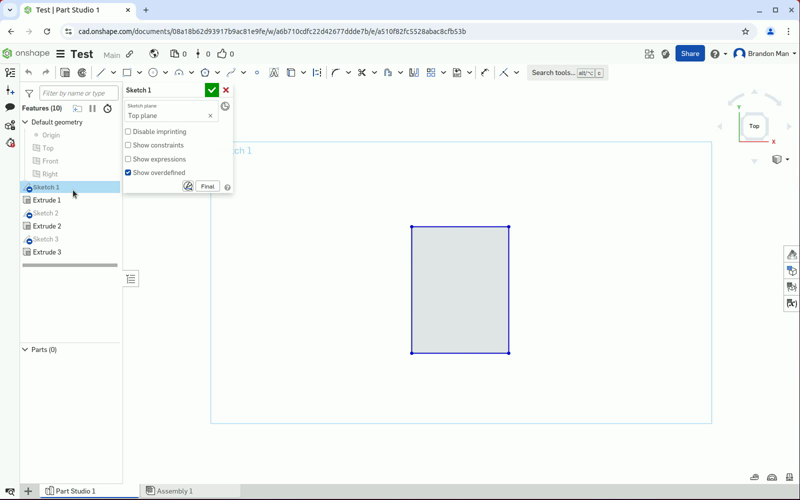
mouse_move(229, 92)
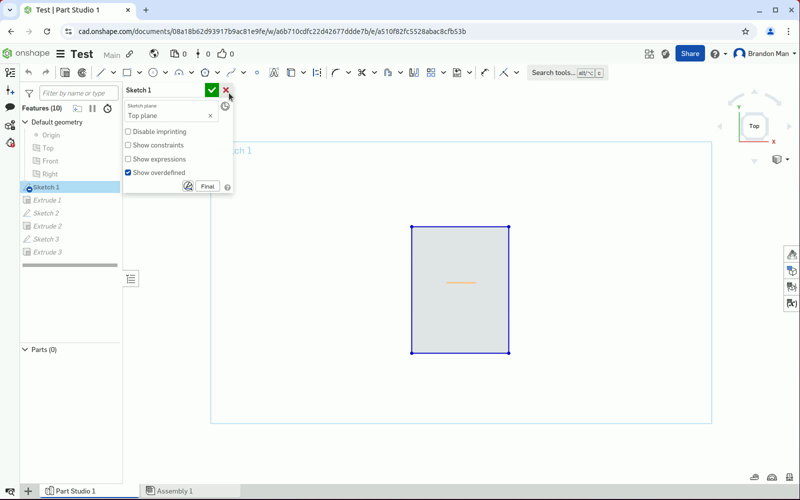
click(229, 92)
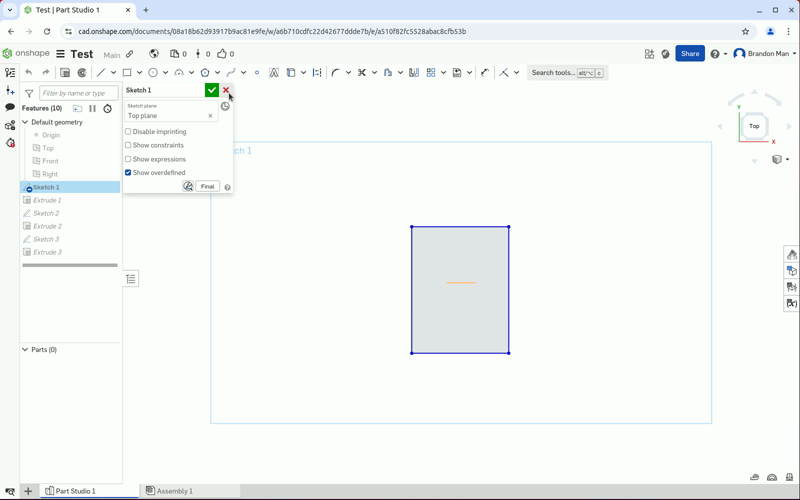
key(shift+s)
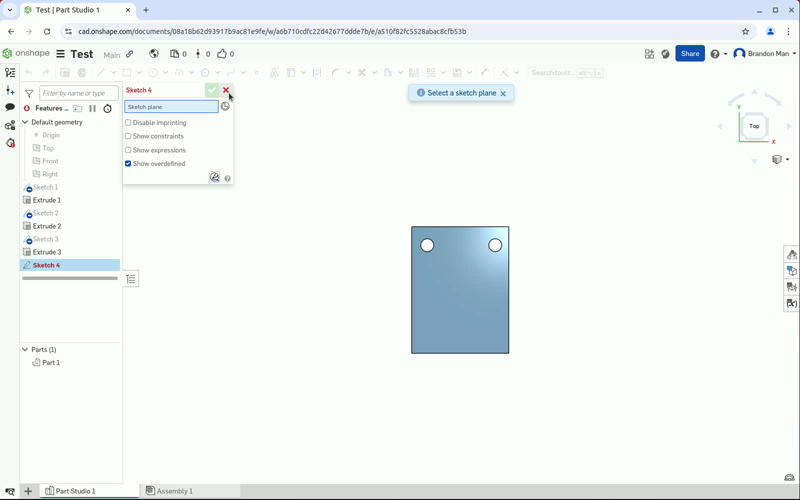
mouse_move(73, 150)
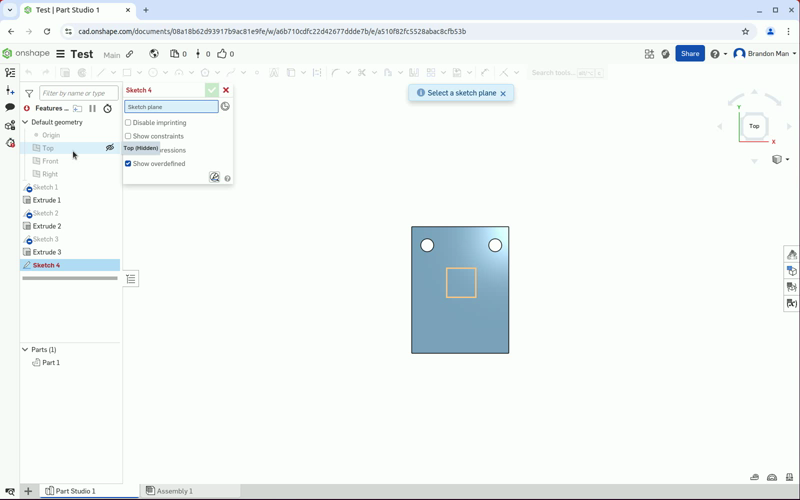
click(73, 150)
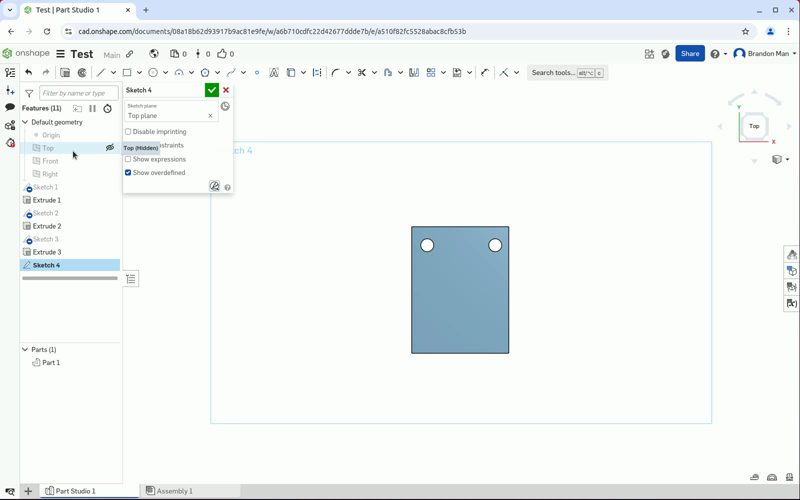
mouse_move(73, 352)
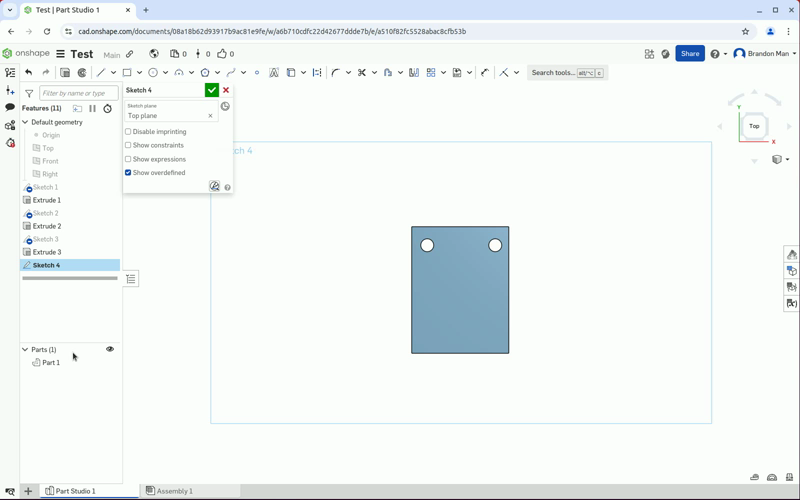
key(y)
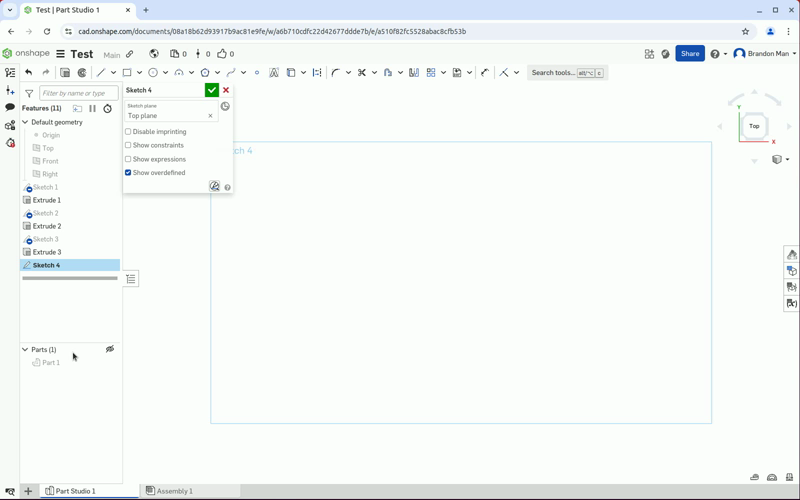
key(c)
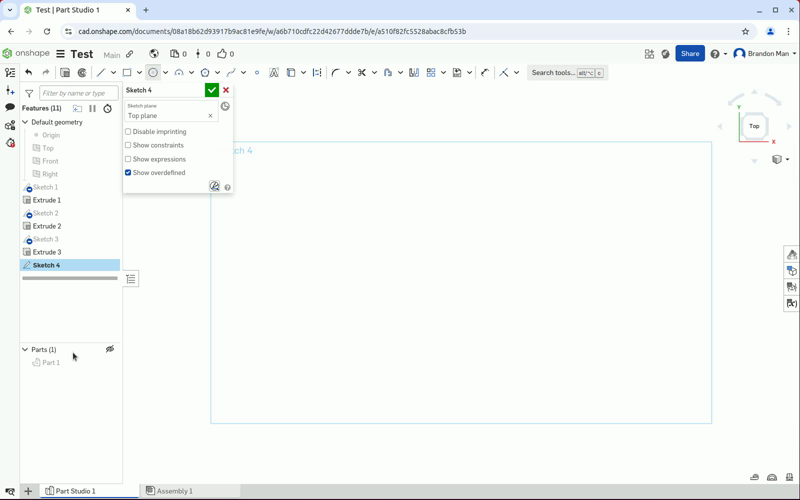
key_down(shift)
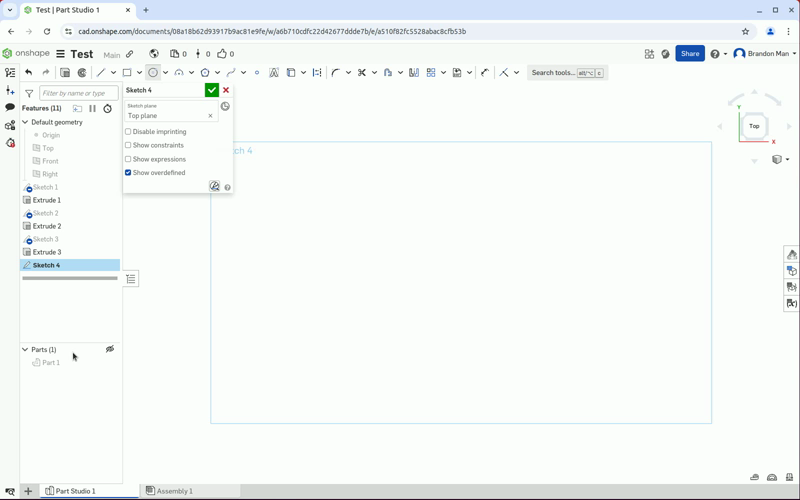
mouse_move(461, 335)
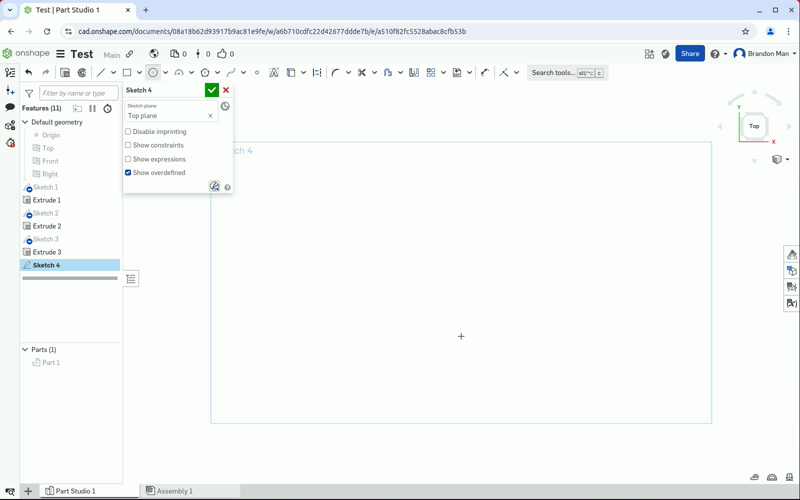
click(461, 335)
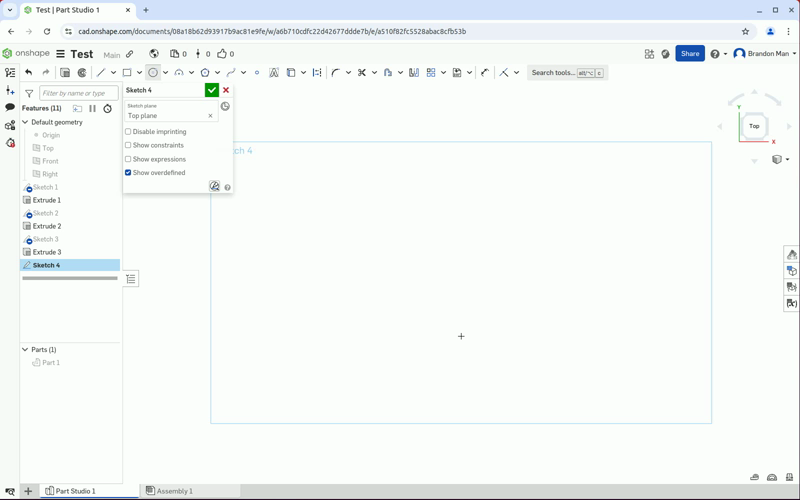
key_up(shift)
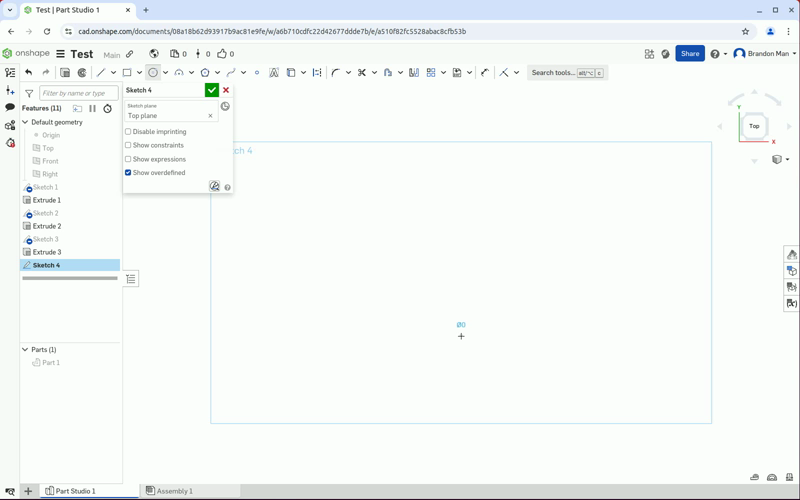
mouse_move(467, 335)
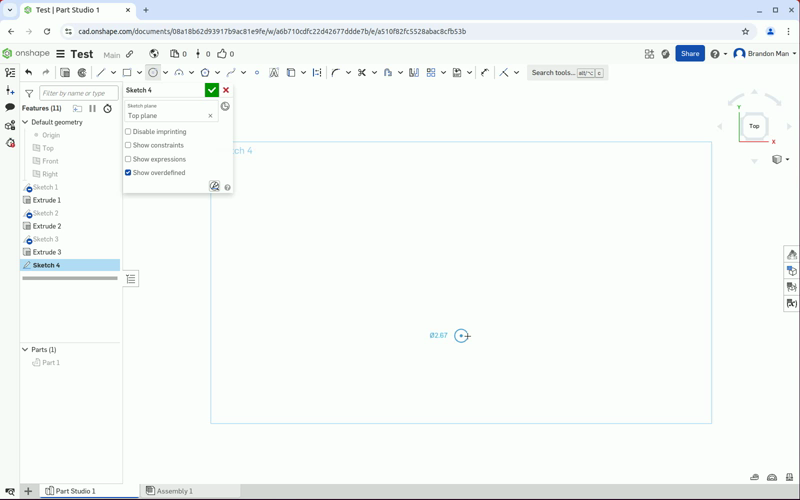
click(467, 335)
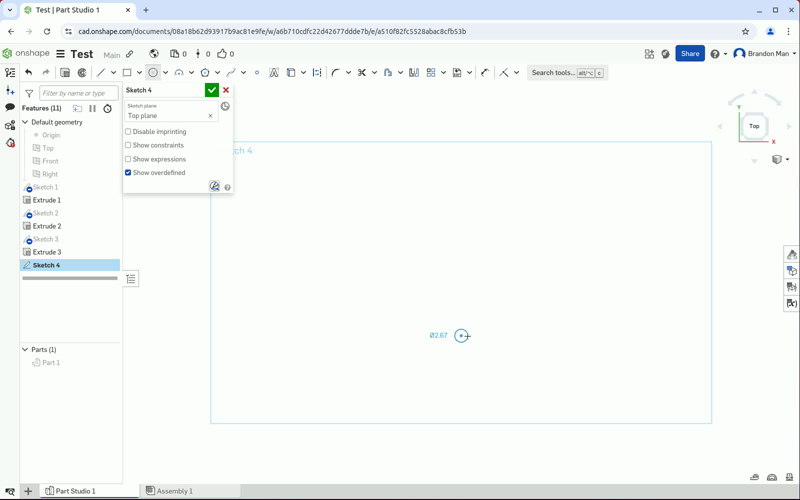
key(esc)
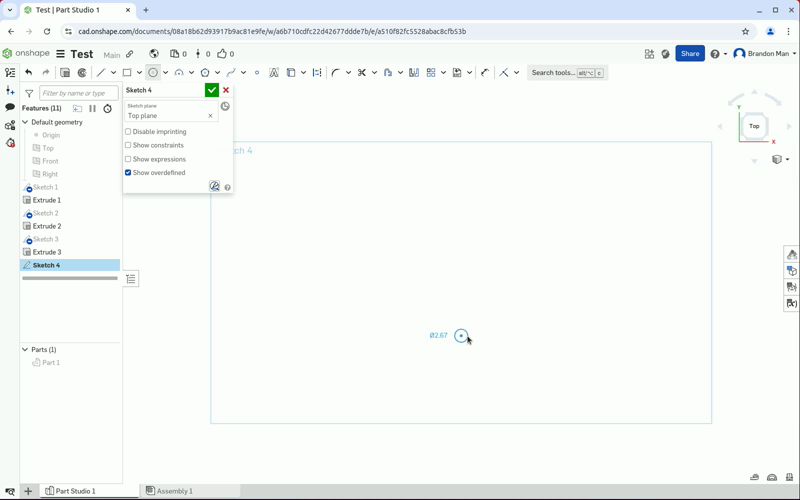
mouse_move(464, 341)
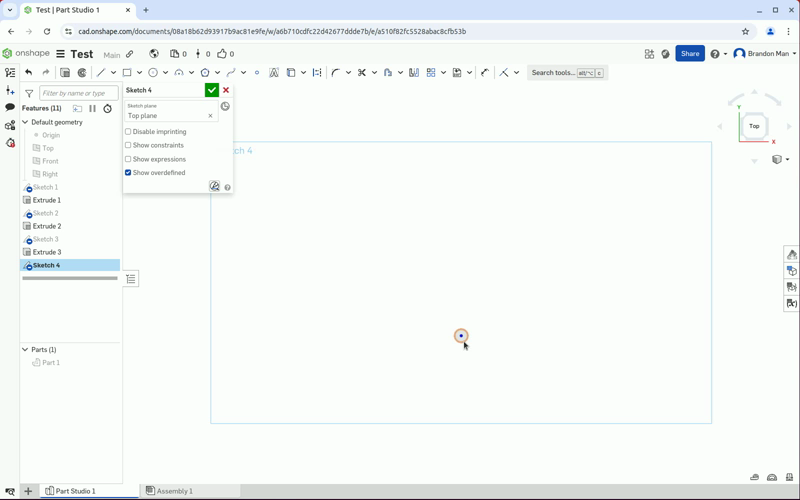
scroll(6)
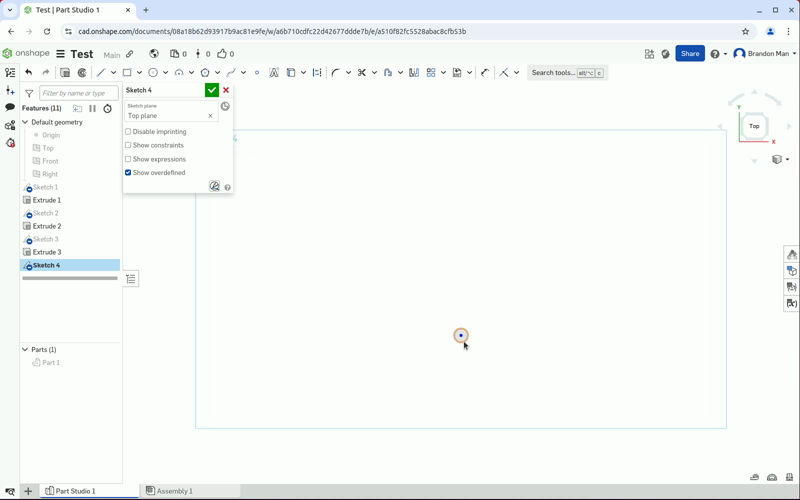
scroll(6)
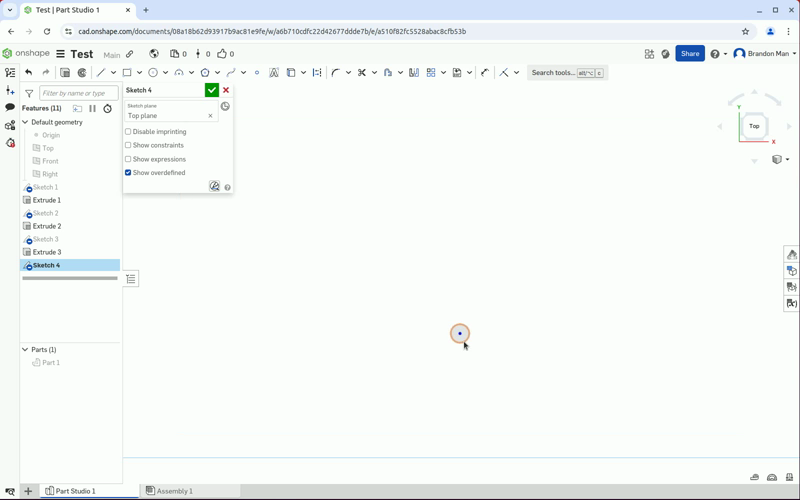
scroll(6)
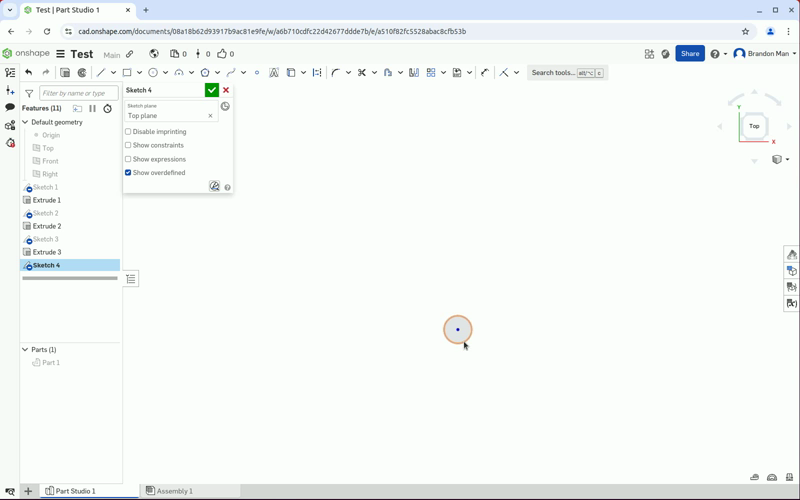
scroll(6)
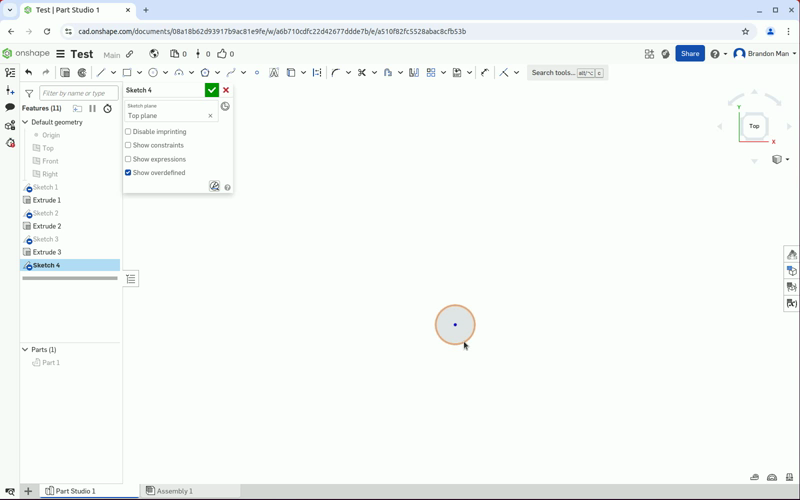
scroll(6)
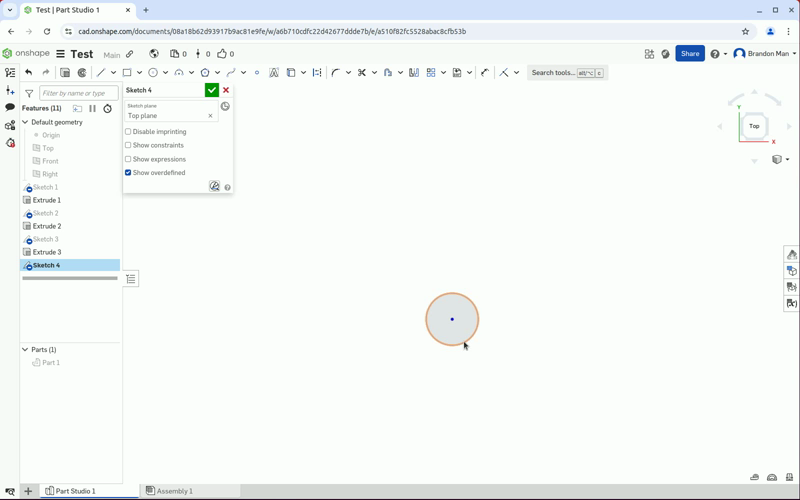
scroll(6)
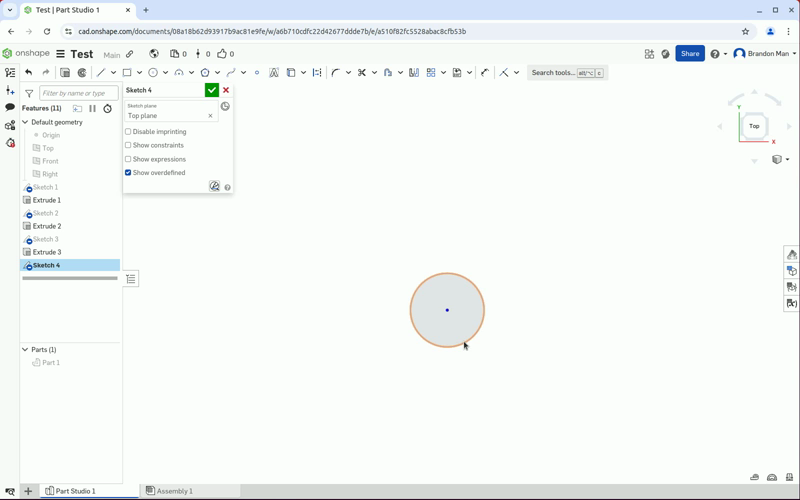
scroll(6)
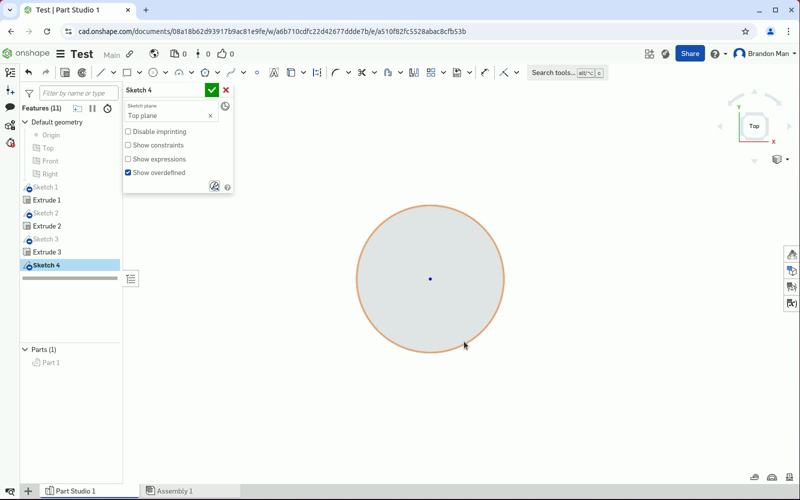
click(464, 341)
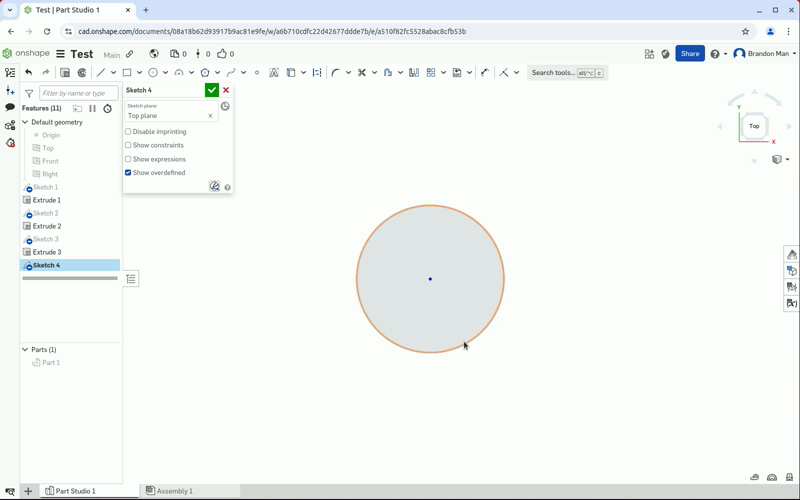
scroll(-6)
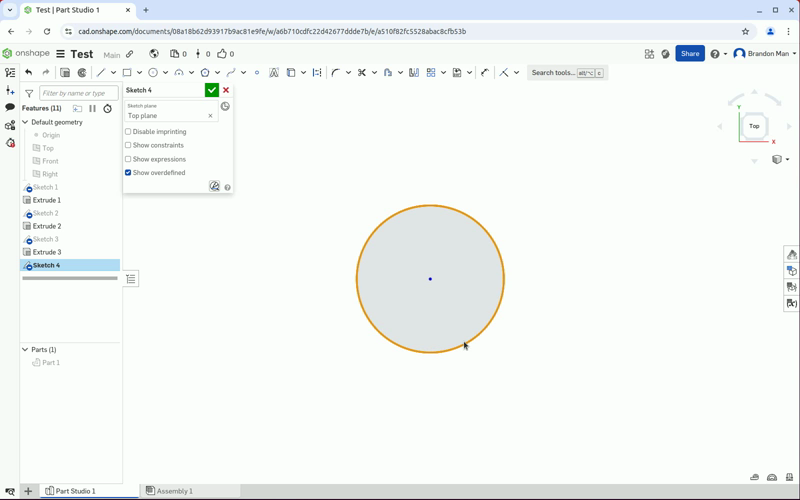
scroll(-6)
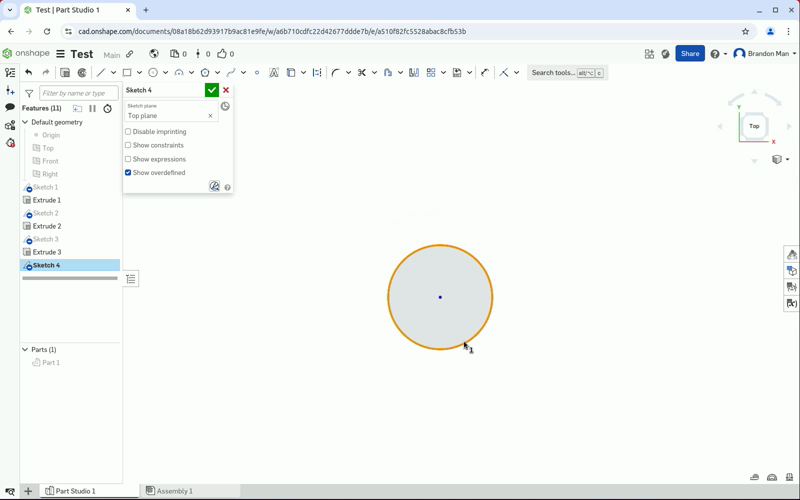
scroll(-6)
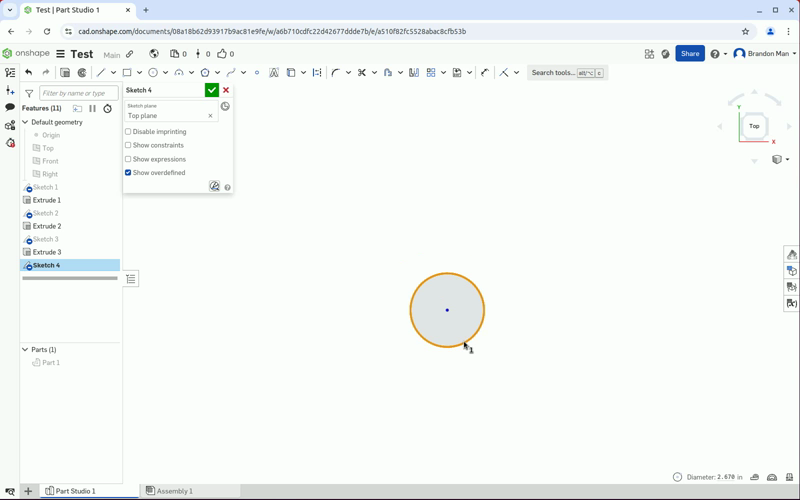
scroll(-6)
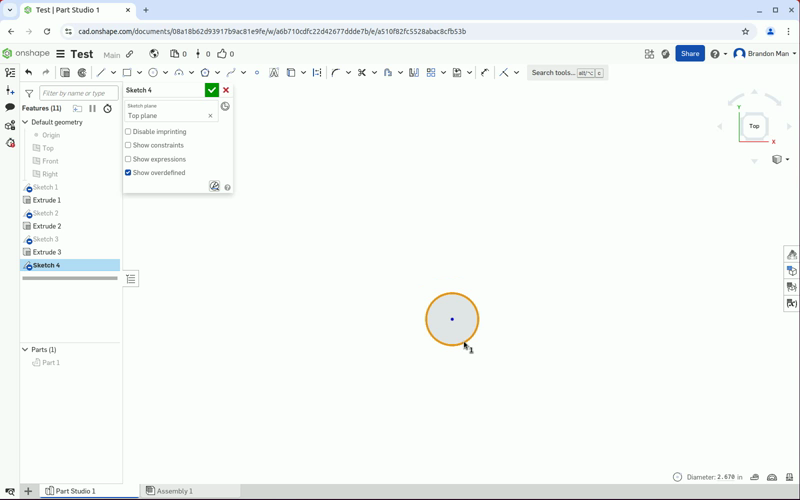
scroll(-6)
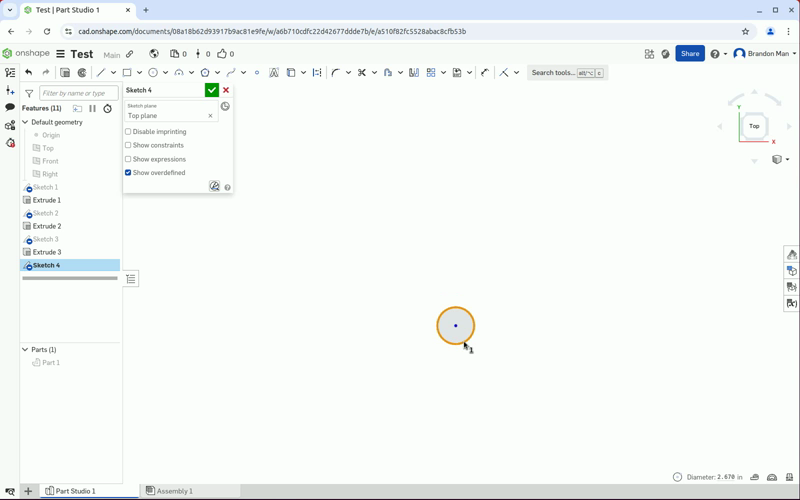
scroll(-6)
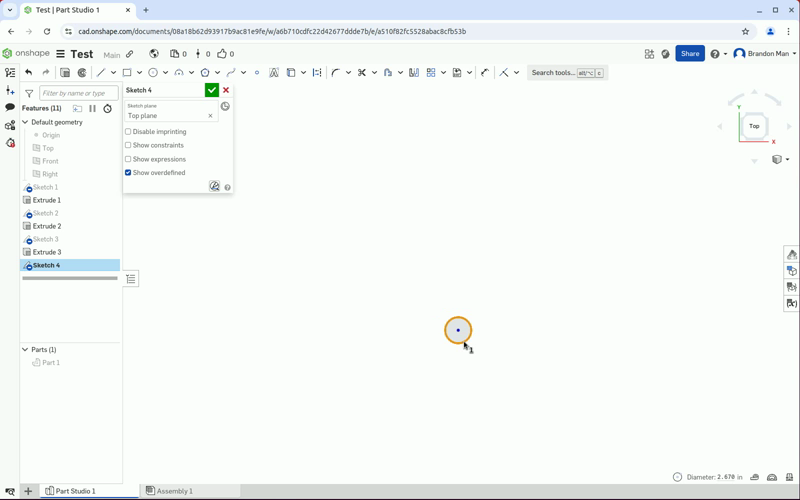
scroll(-6)
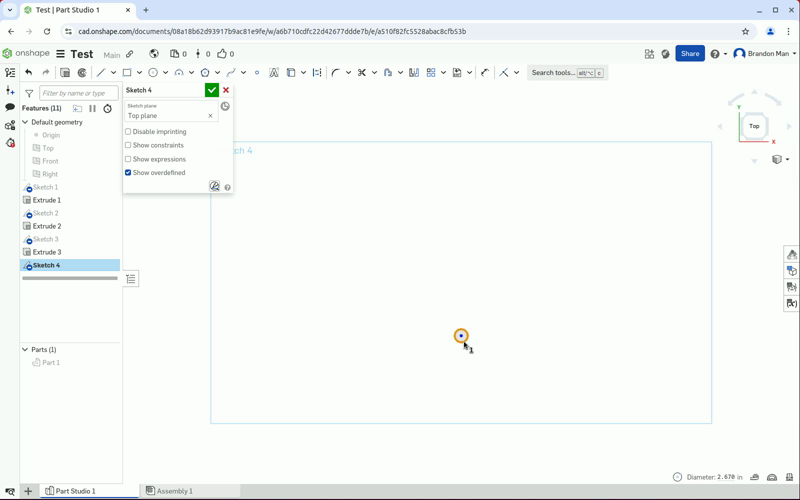
mouse_move(73, 352)
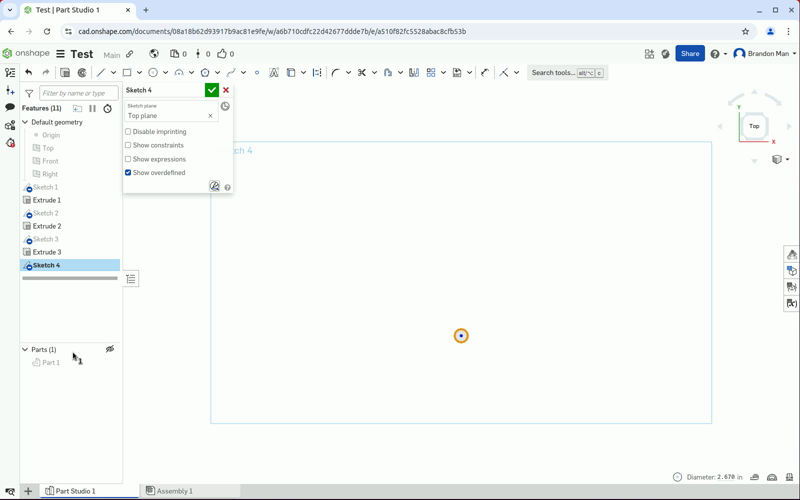
key(shift+y)
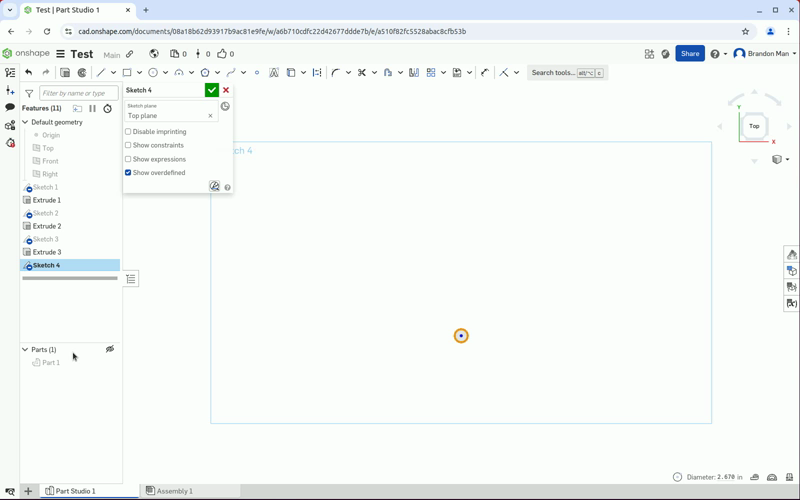
key(shift+e)
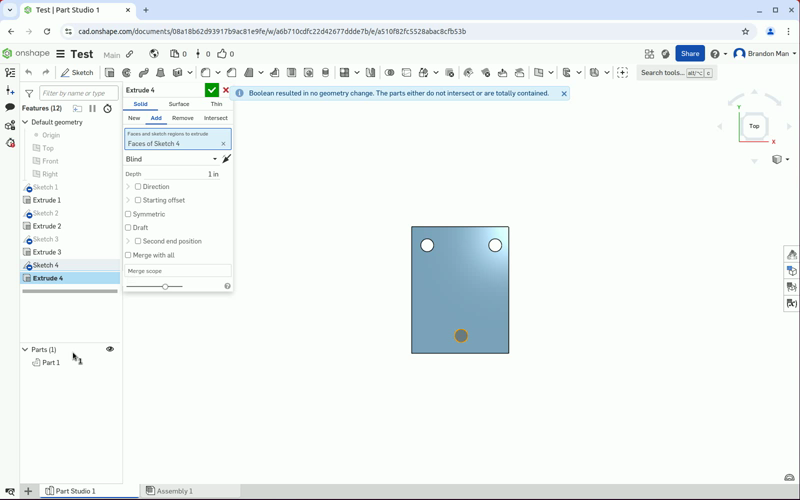
mouse_move(143, 106)
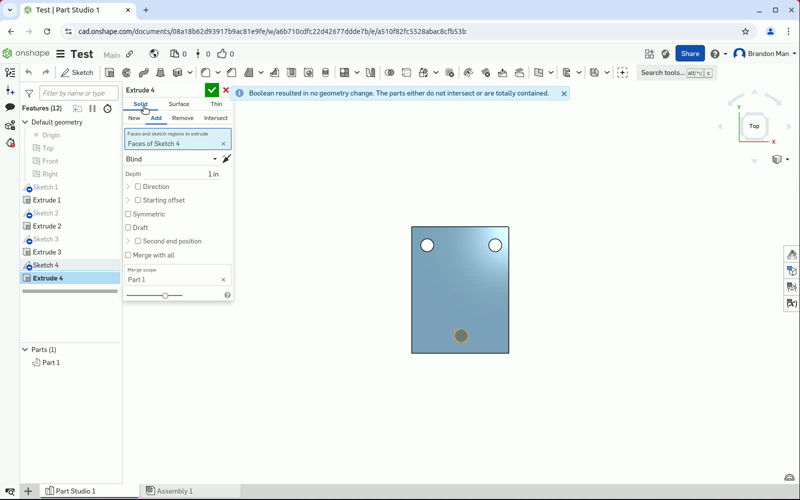
click(143, 106)
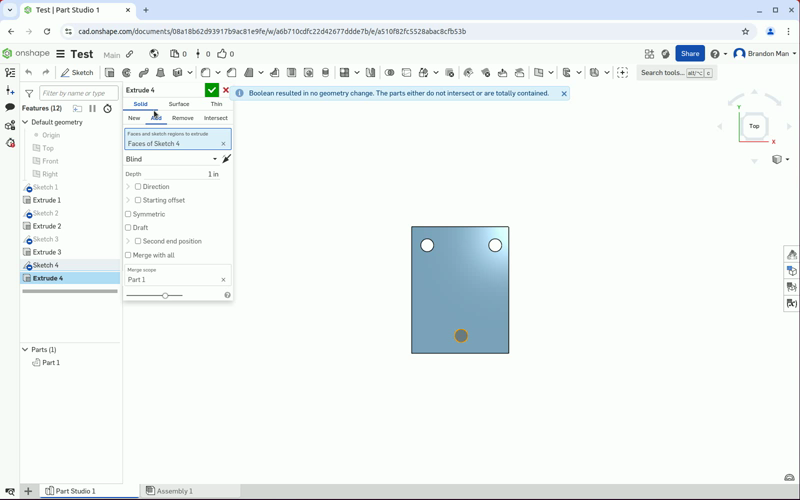
mouse_move(186, 120)
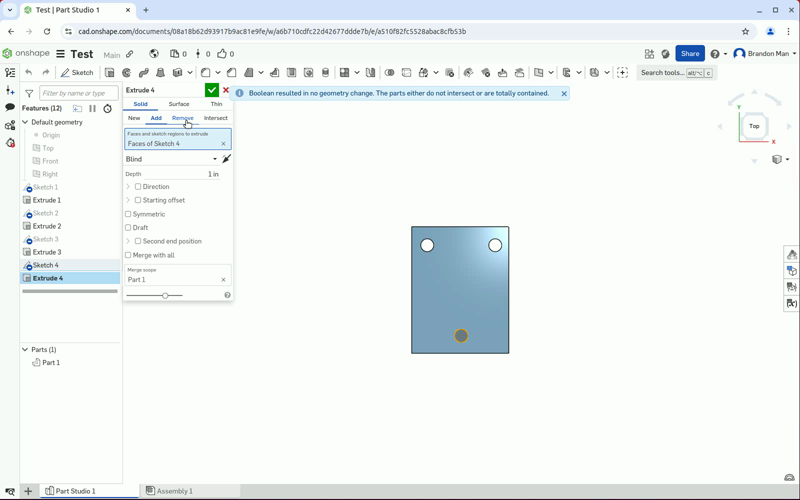
click(186, 120)
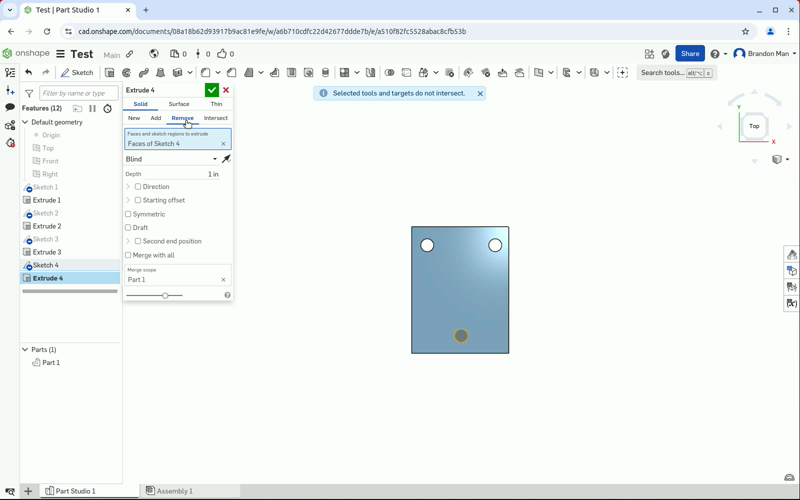
key(tab, 4)
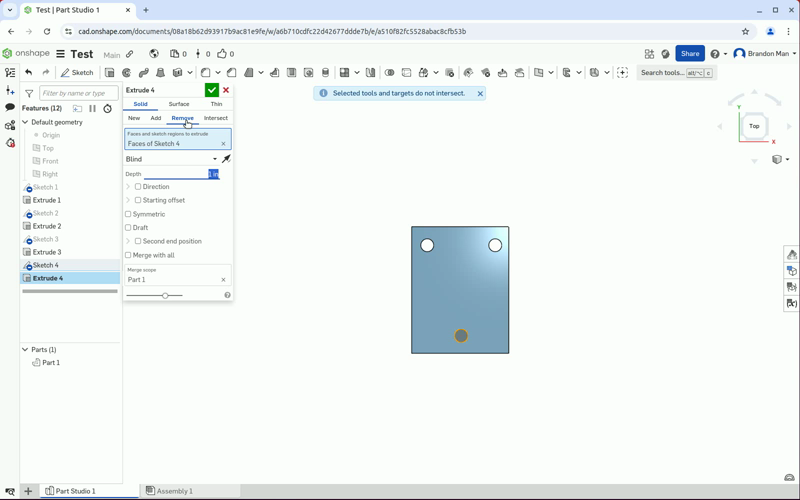
text(-1.926)
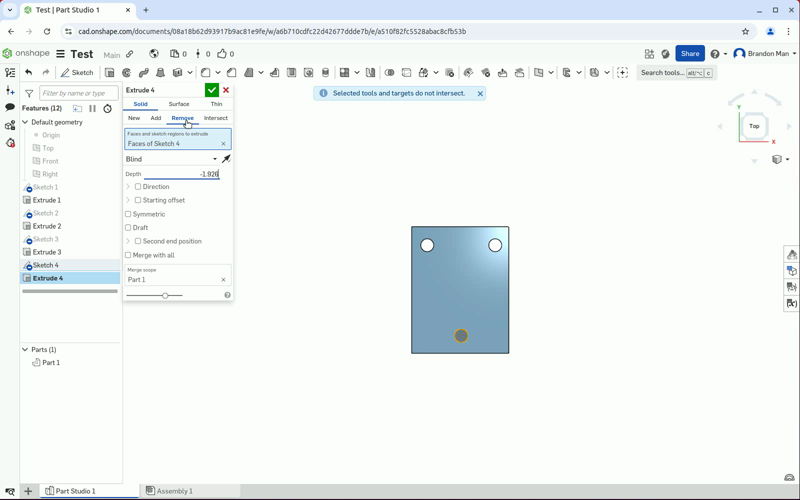
key(tab, 6)
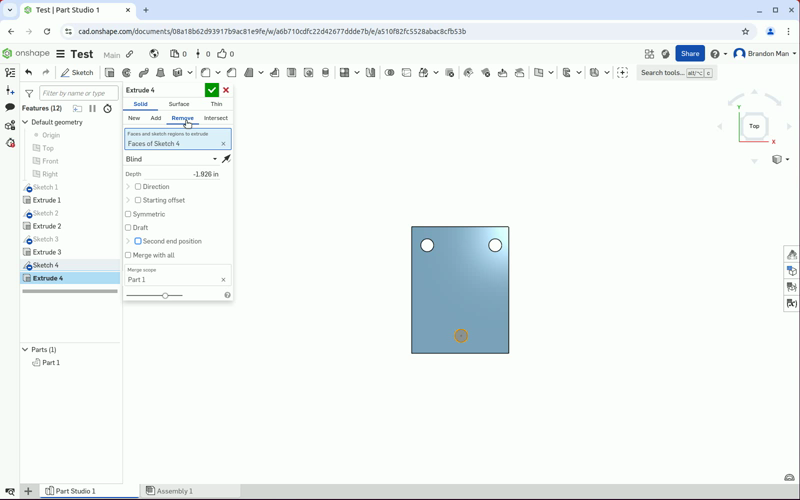
key(space)
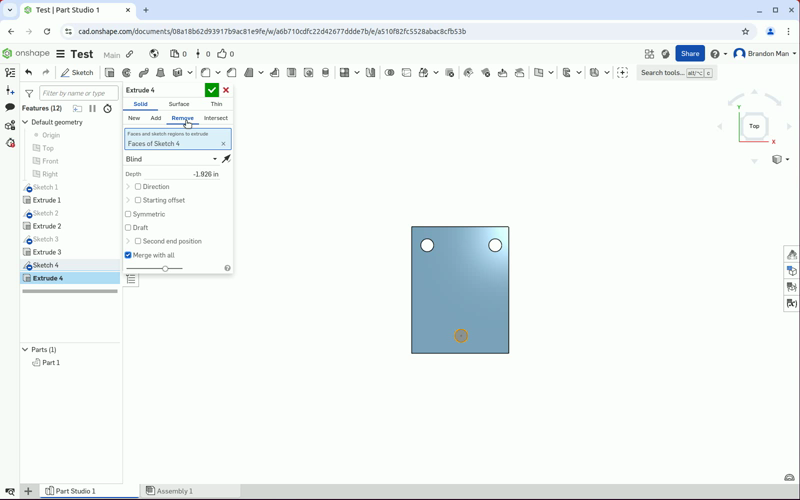
key(enter)
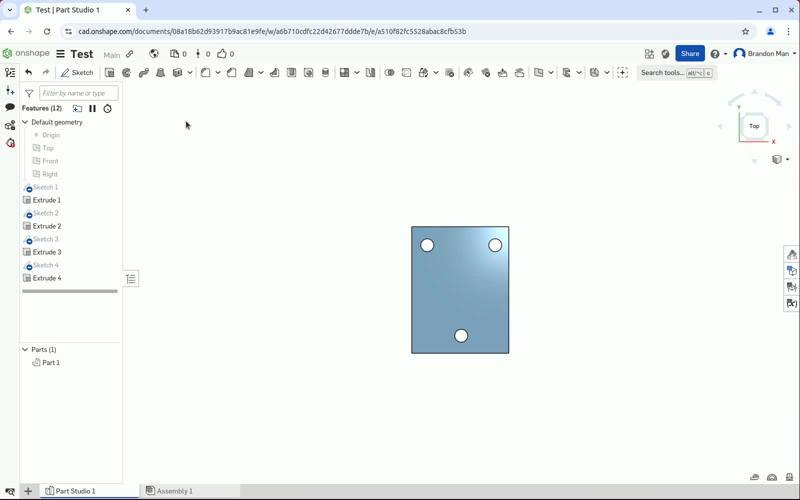
key(shift+h)
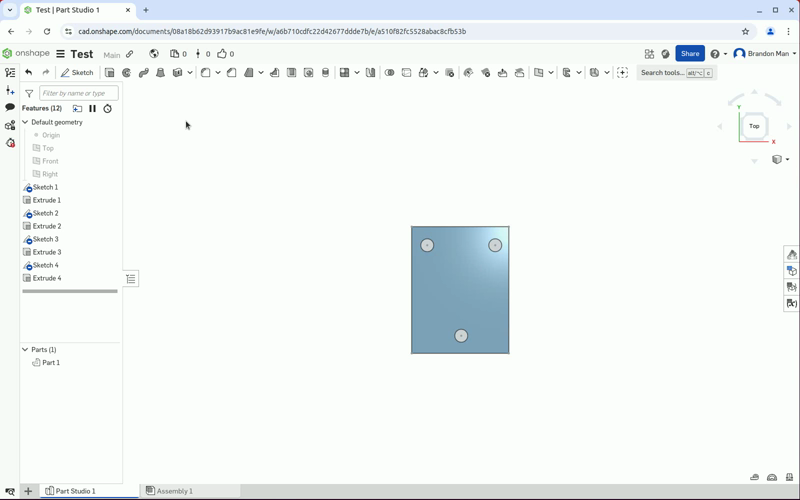
key(shift+h)
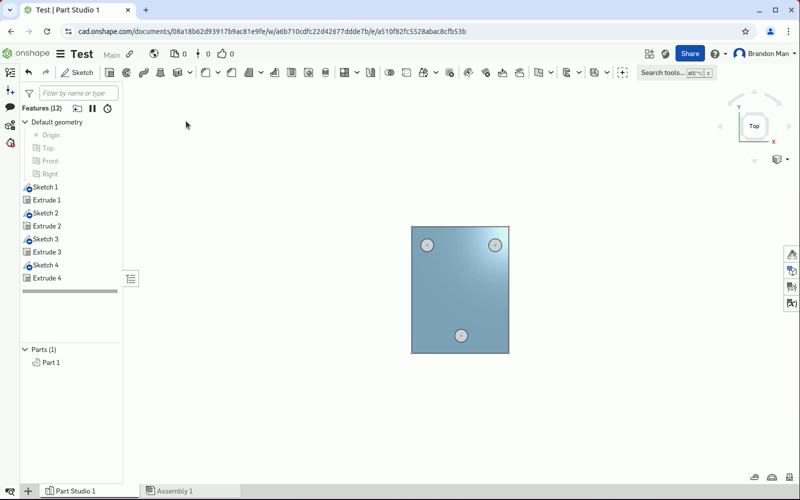
key(shift+7)
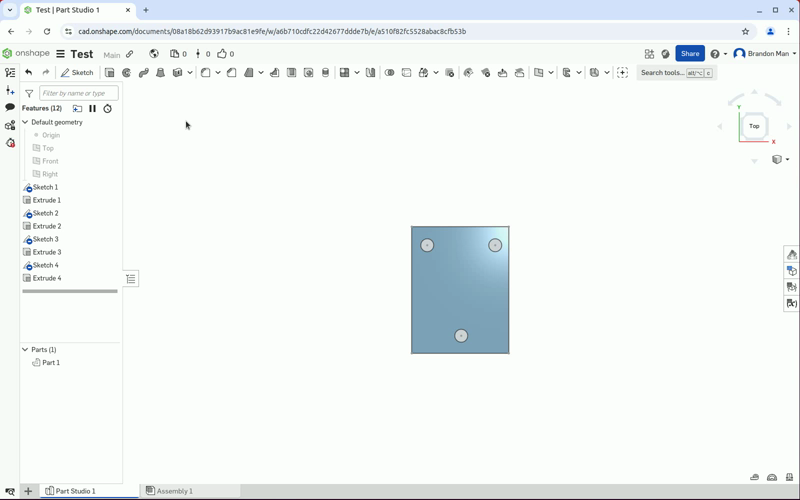
key(up, 3)
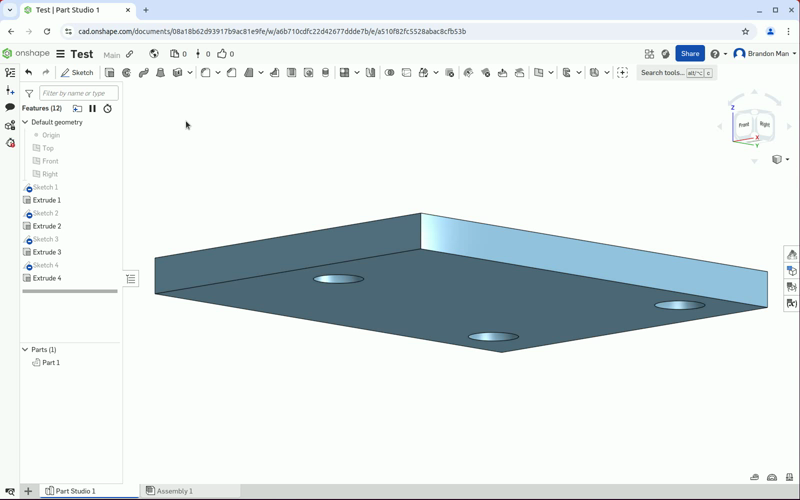
key(left, 3)
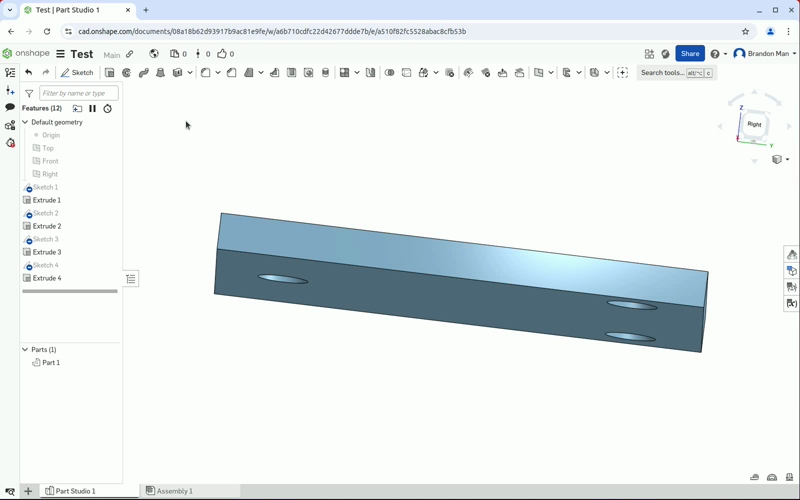
key(right, 3)
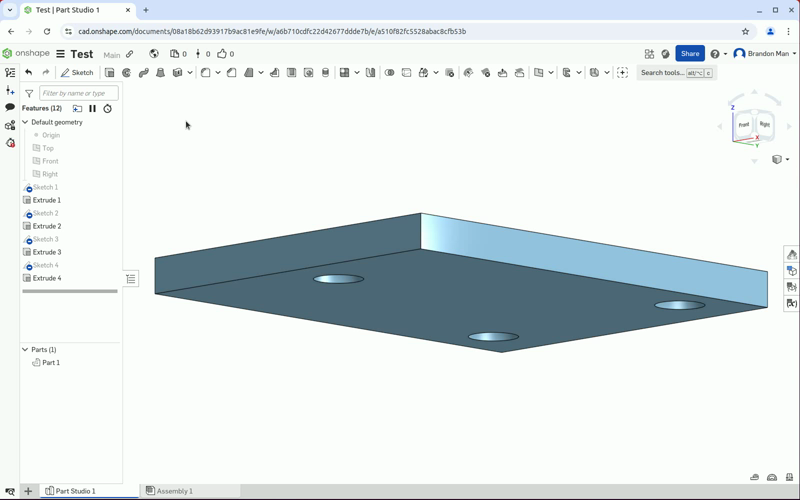
key(down, 3)
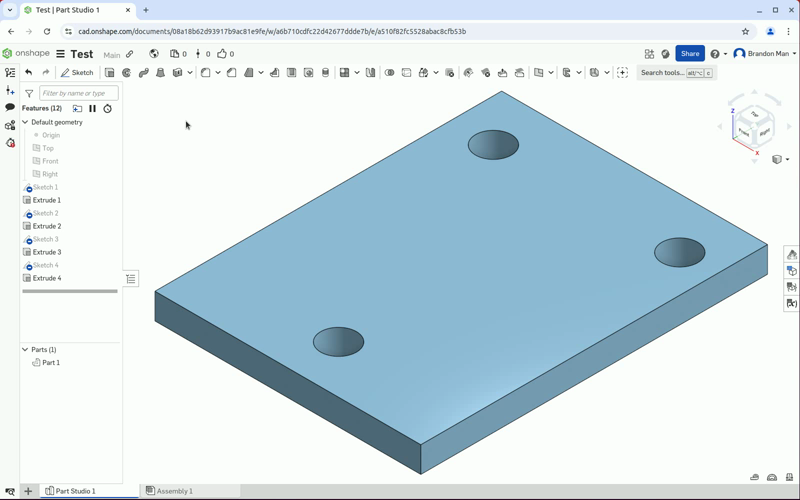
mouse_move(73, 189)
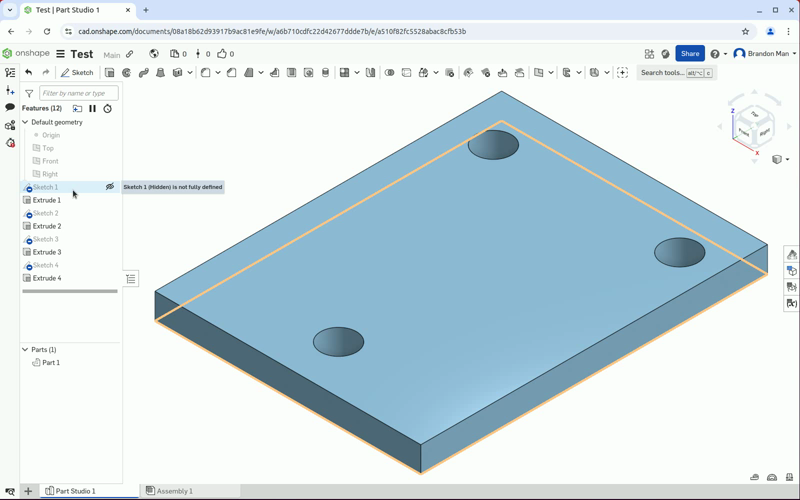
click(73, 189)